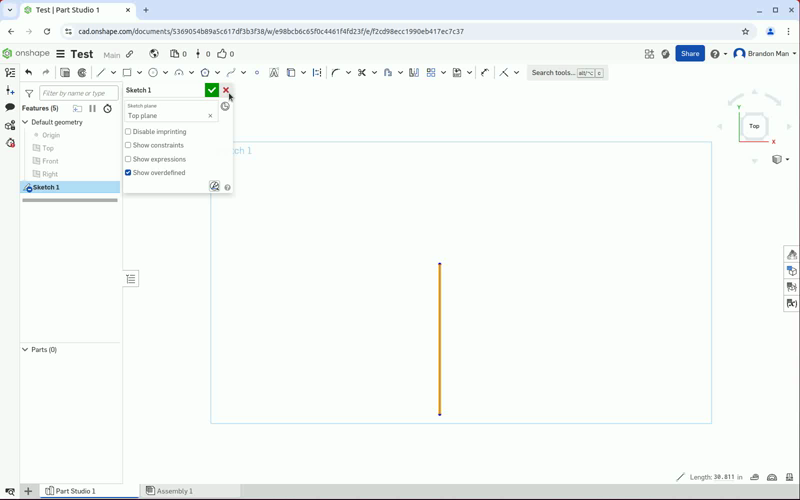
key(shift+h)
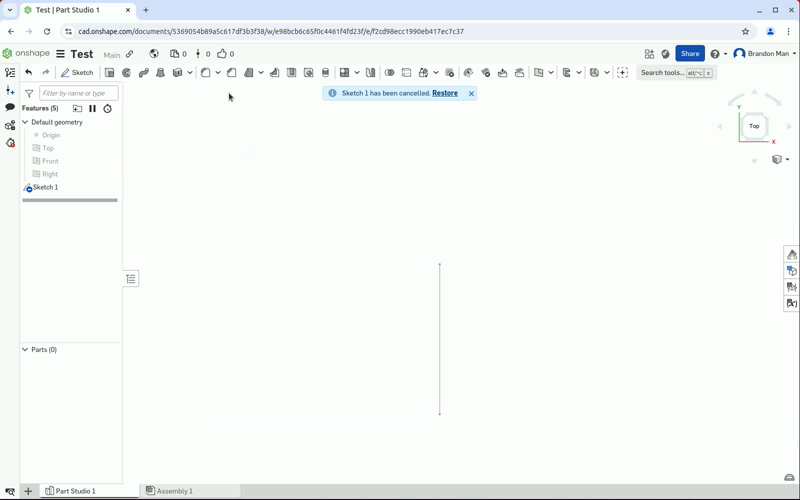
key(shift+s)
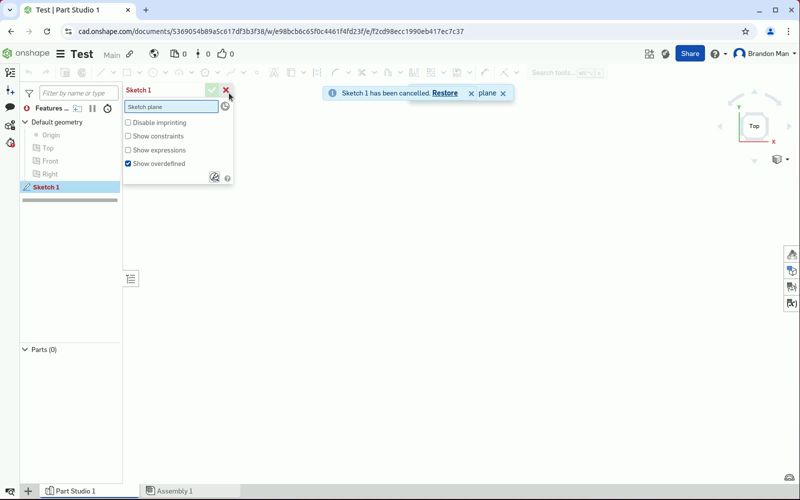
mouse_move(73, 150)
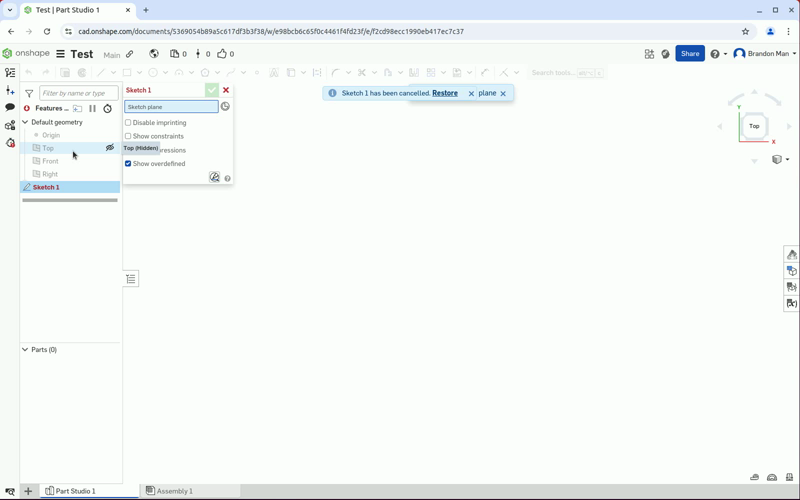
click(73, 150)
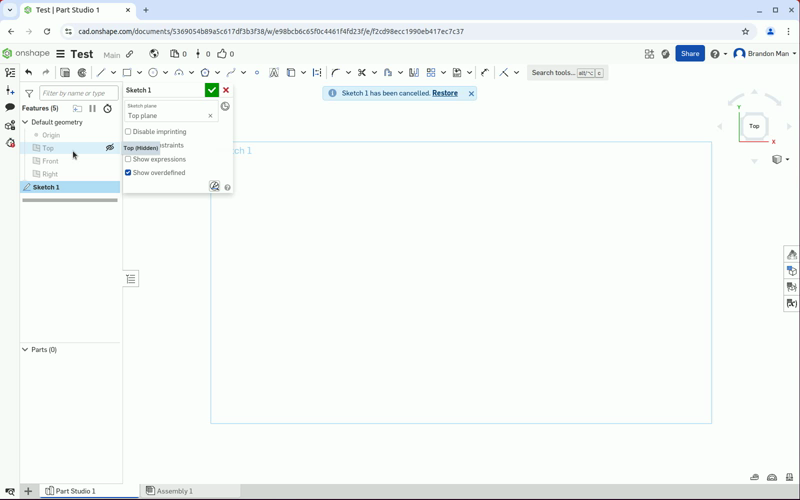
mouse_move(73, 352)
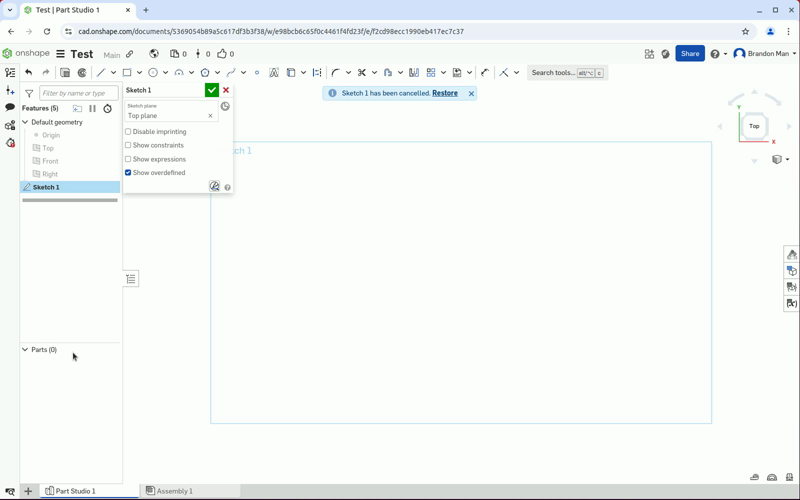
key(y)
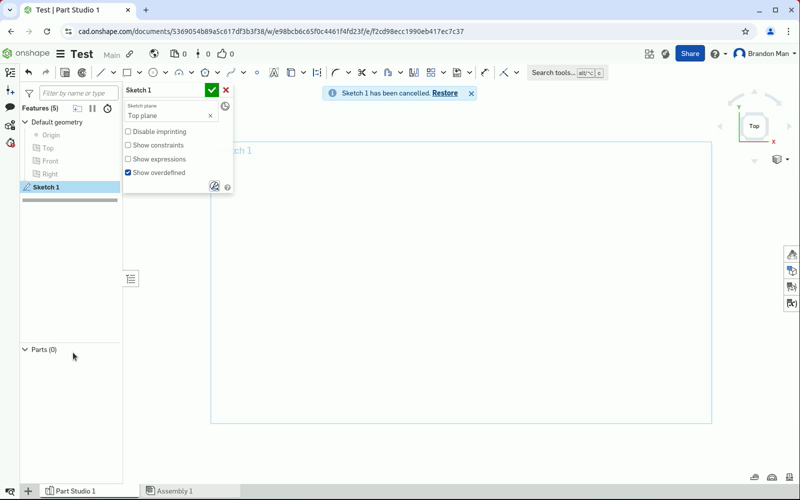
key(a)
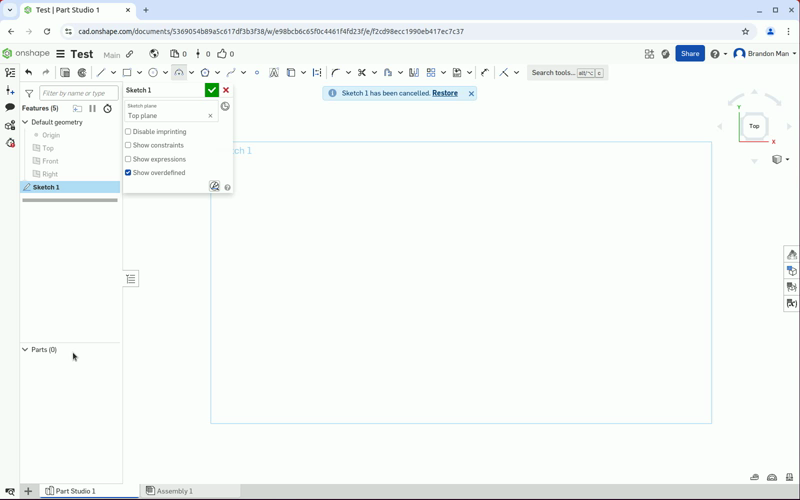
key_down(shift)
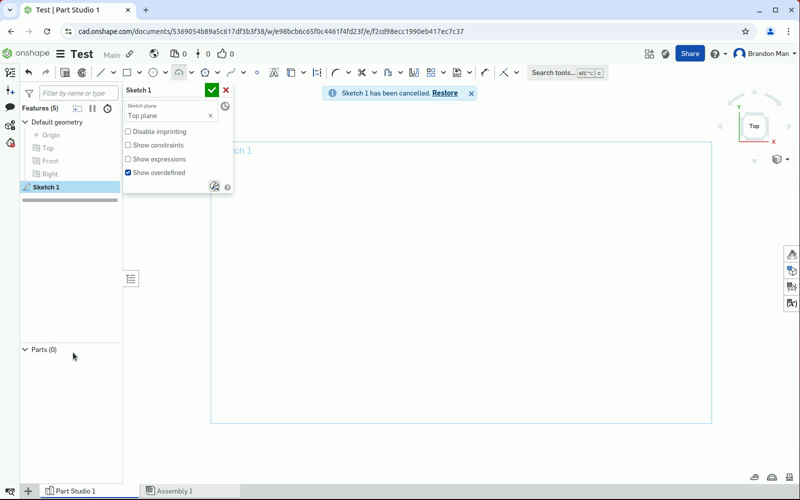
mouse_move(460, 237)
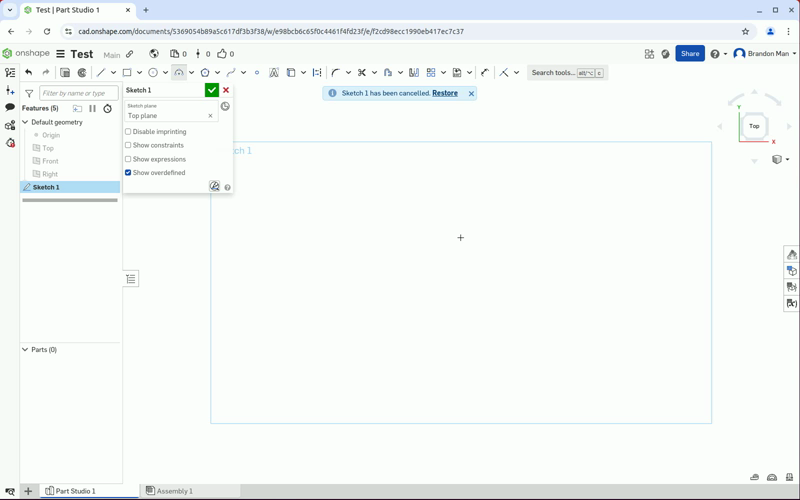
click(460, 237)
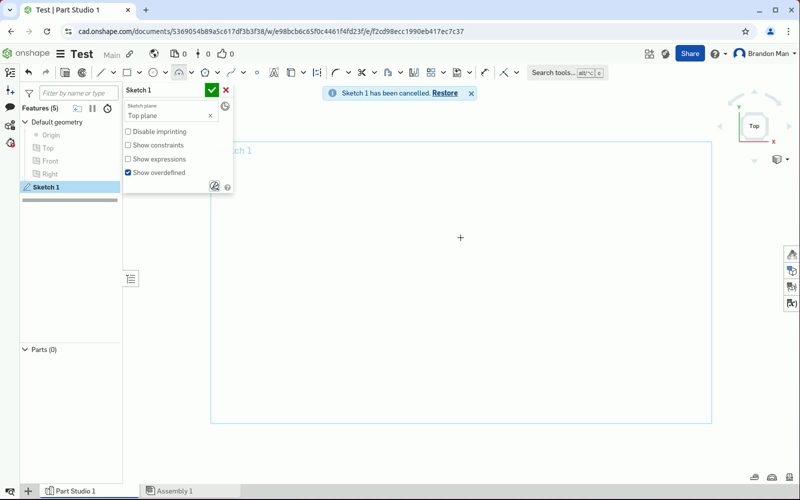
key_up(shift)
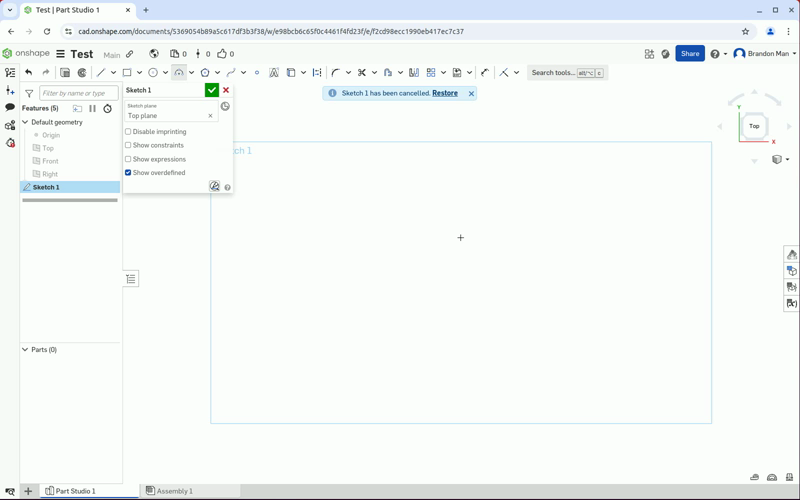
key_down(shift)
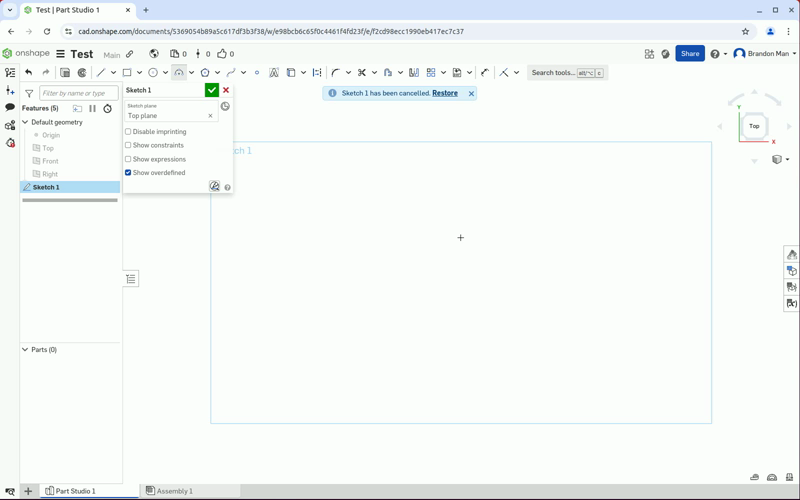
mouse_move(505, 282)
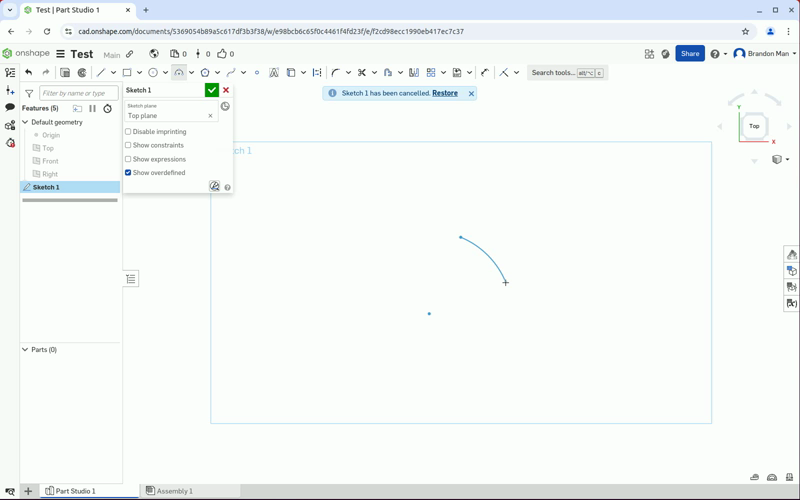
click(505, 282)
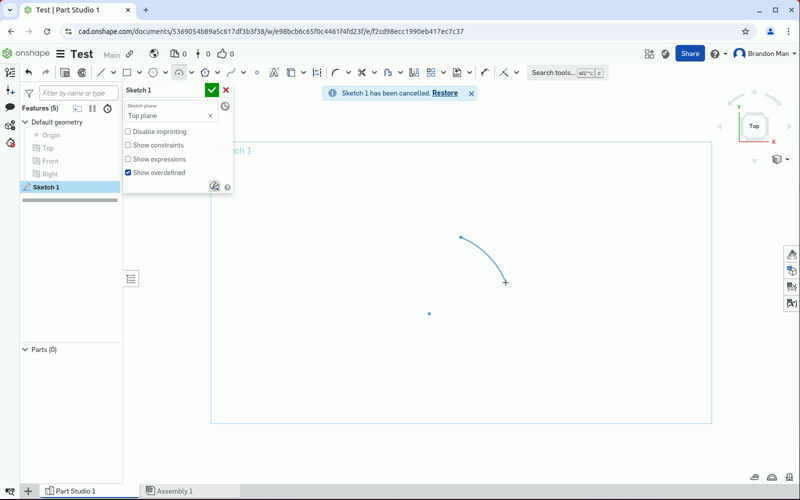
mouse_move(492, 250)
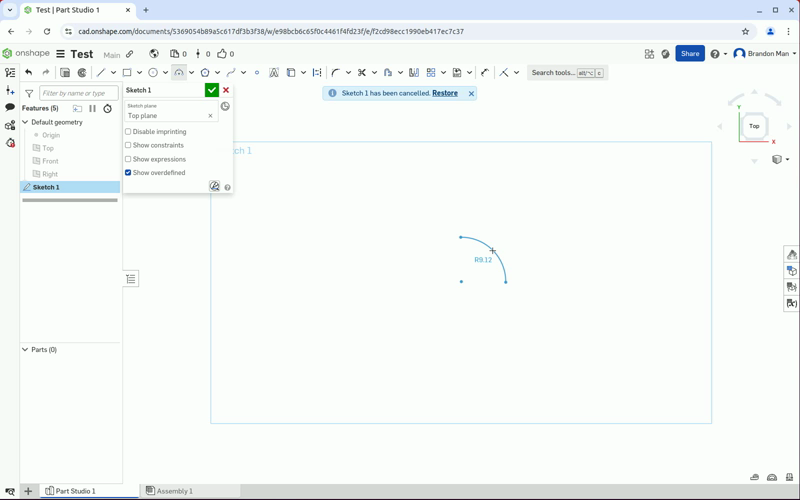
click(492, 250)
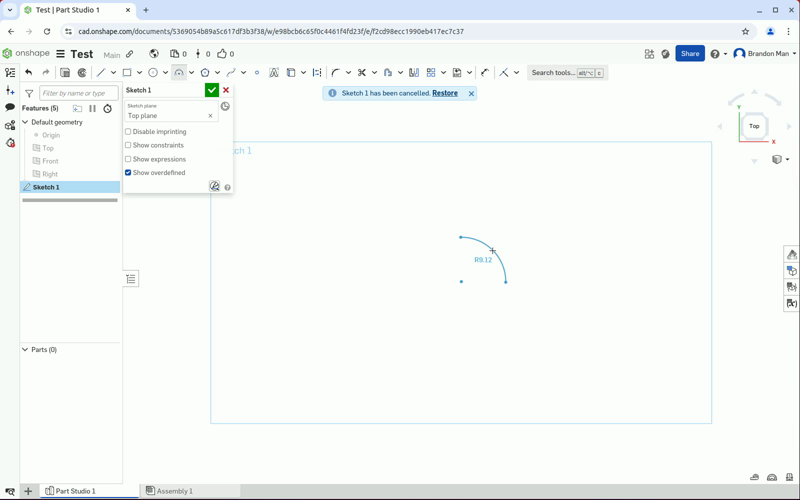
key_up(shift)
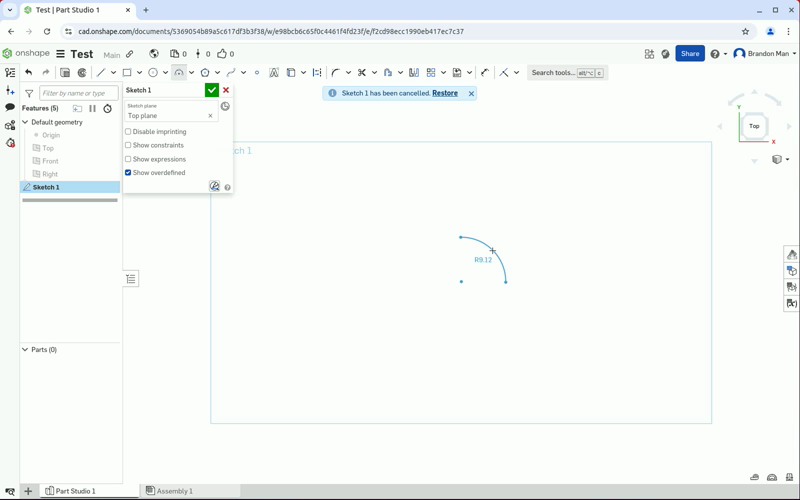
key(esc)
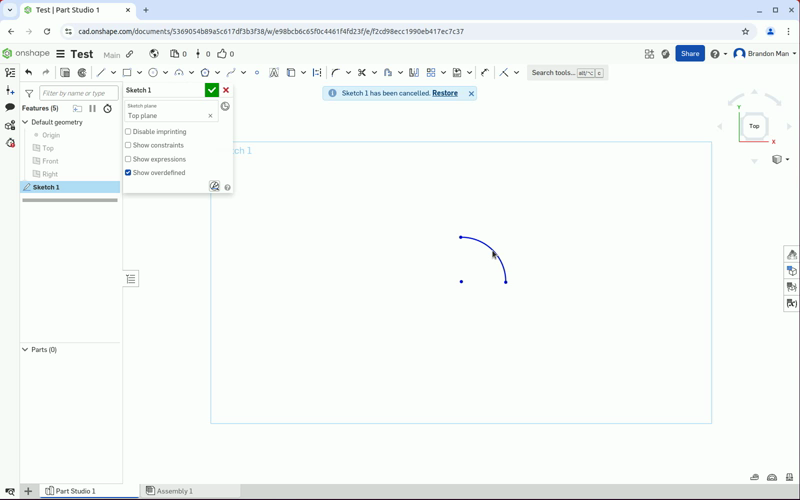
key(l)
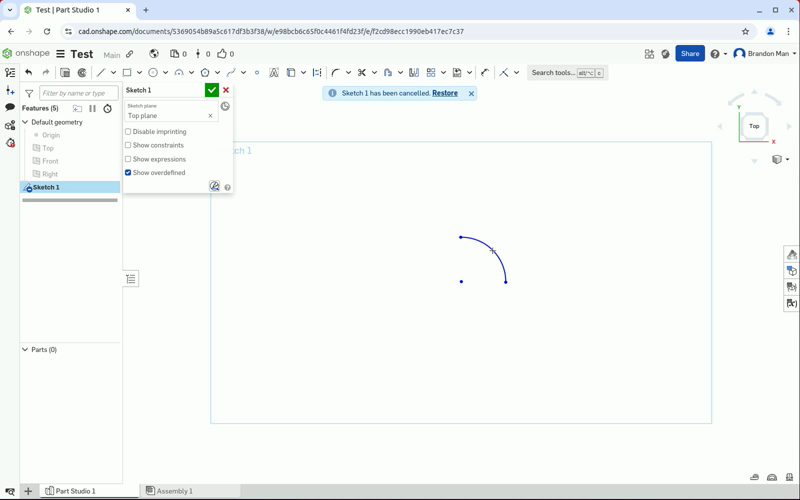
mouse_move(505, 282)
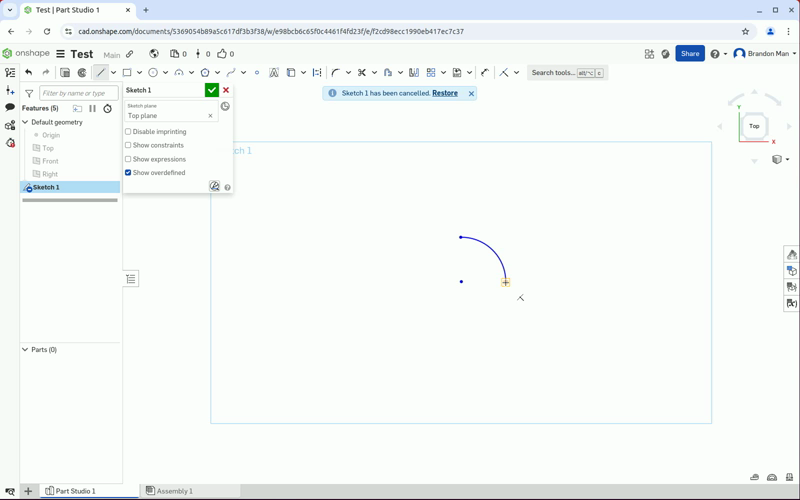
click(505, 282)
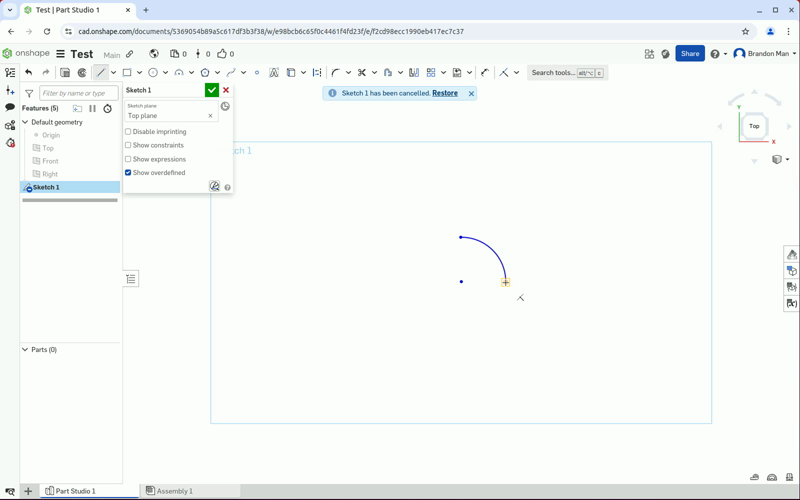
key_down(shift)
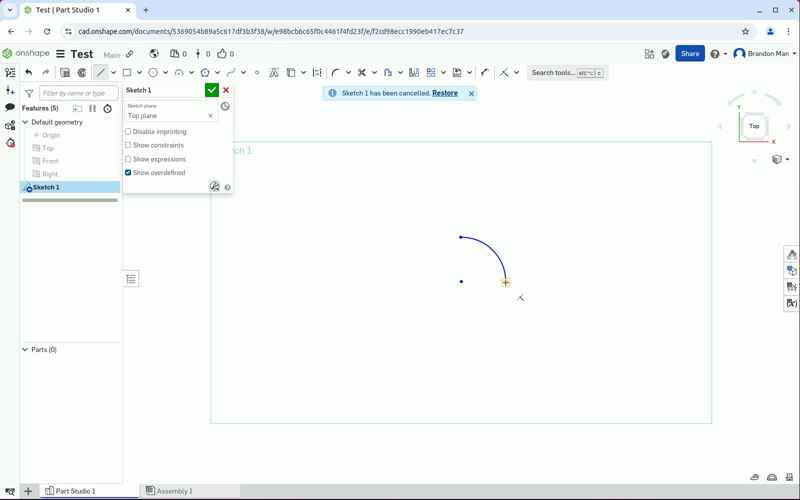
mouse_move(557, 225)
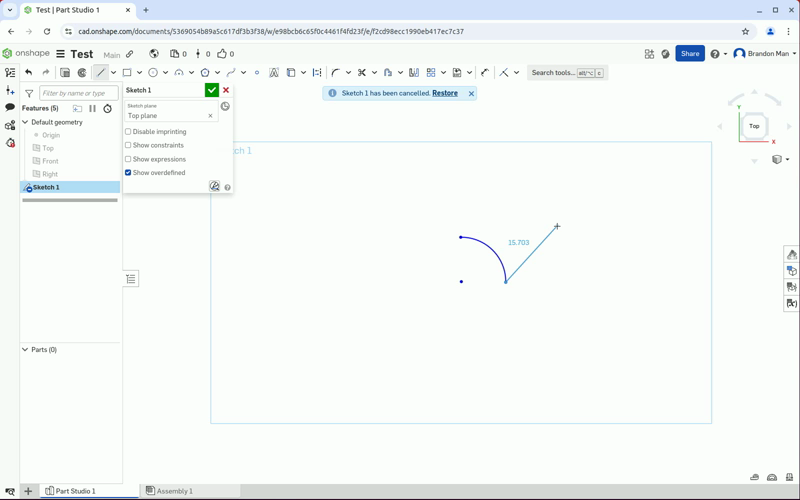
click(557, 225)
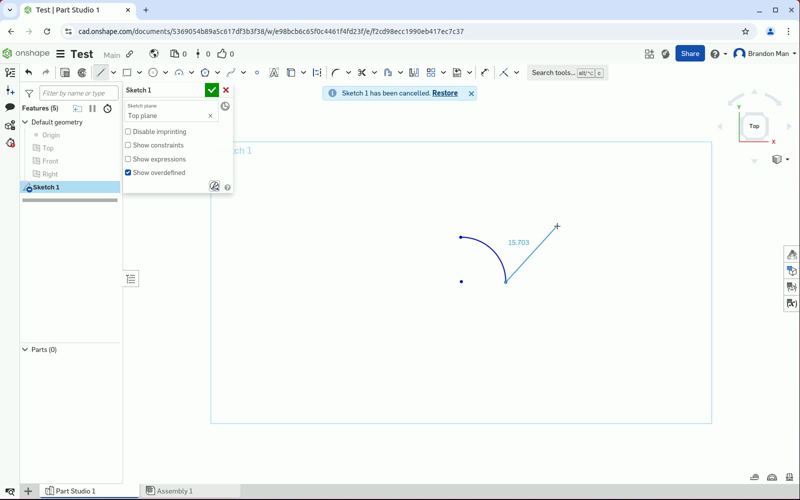
key_up(shift)
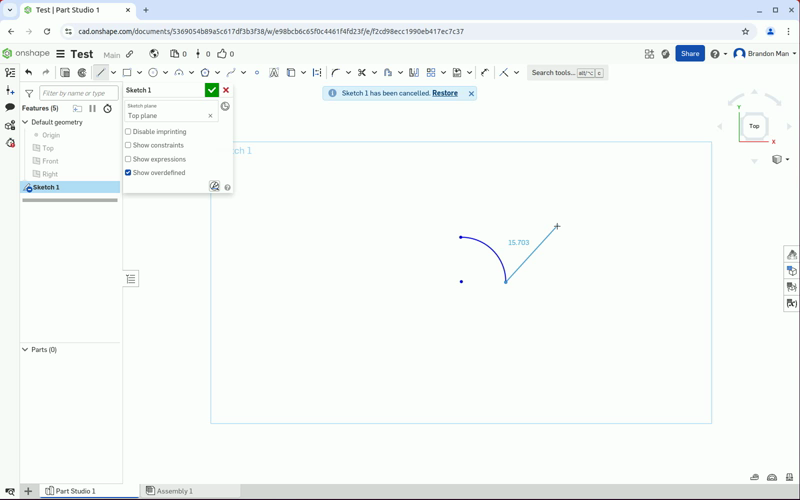
key(esc)
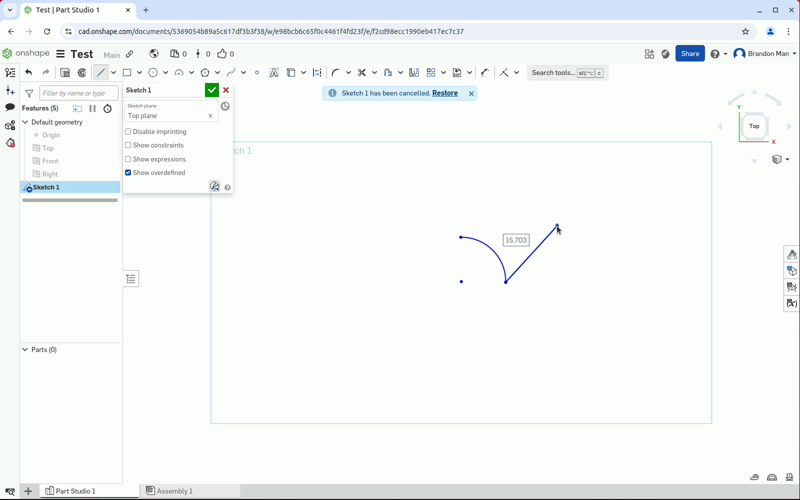
key(a)
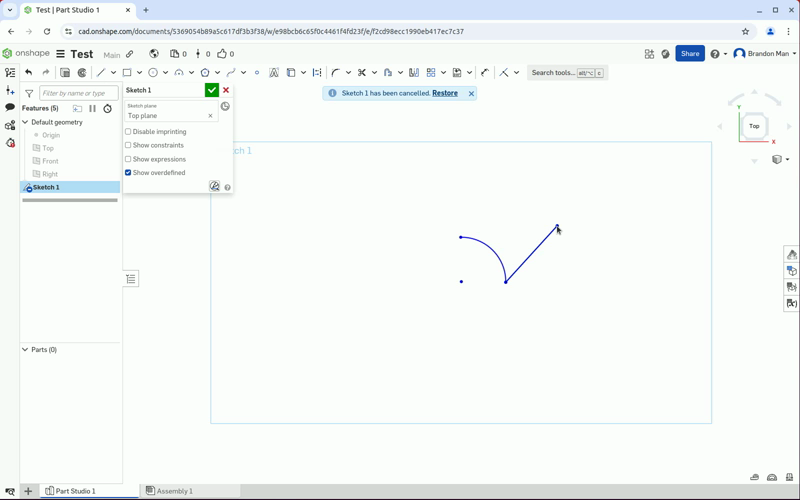
mouse_move(557, 225)
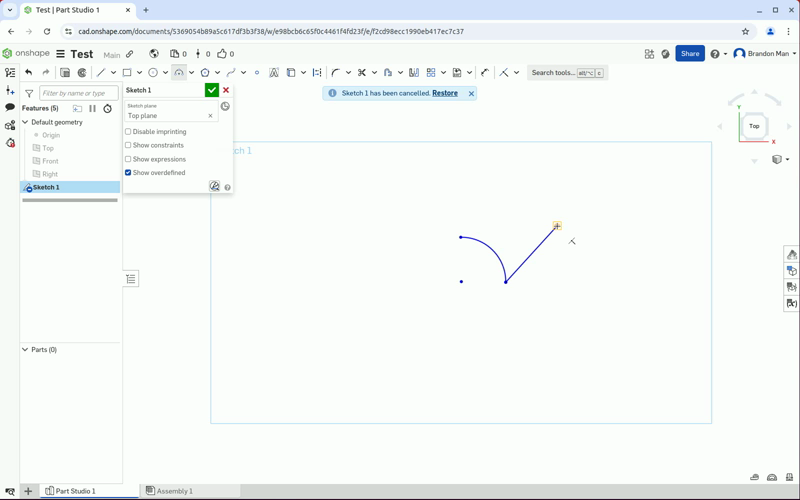
click(557, 225)
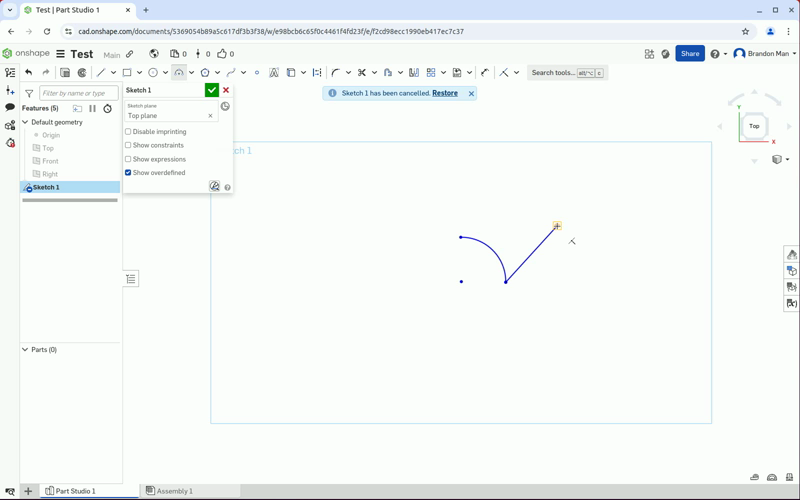
key_down(shift)
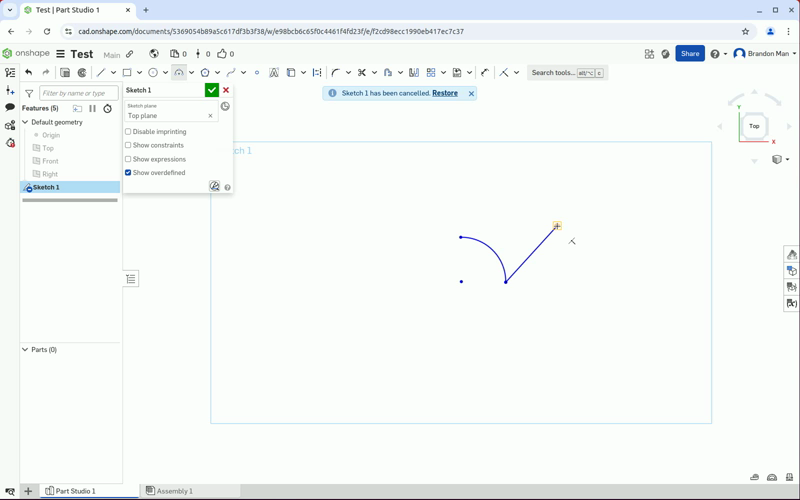
mouse_move(507, 184)
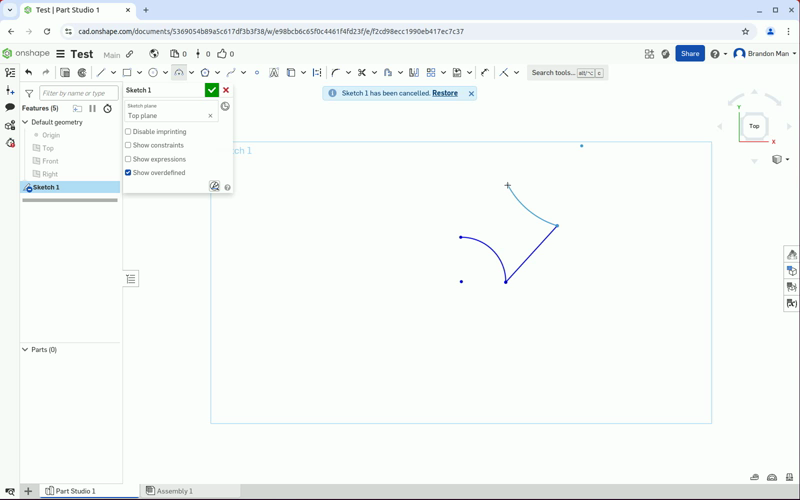
click(507, 184)
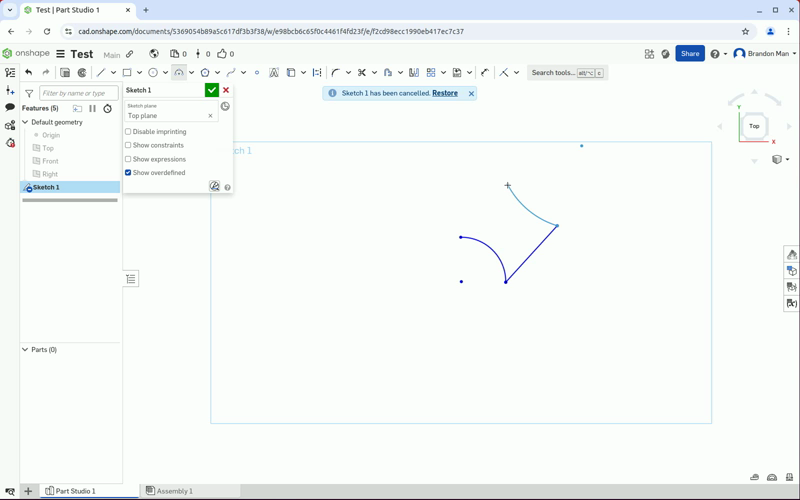
mouse_move(556, 177)
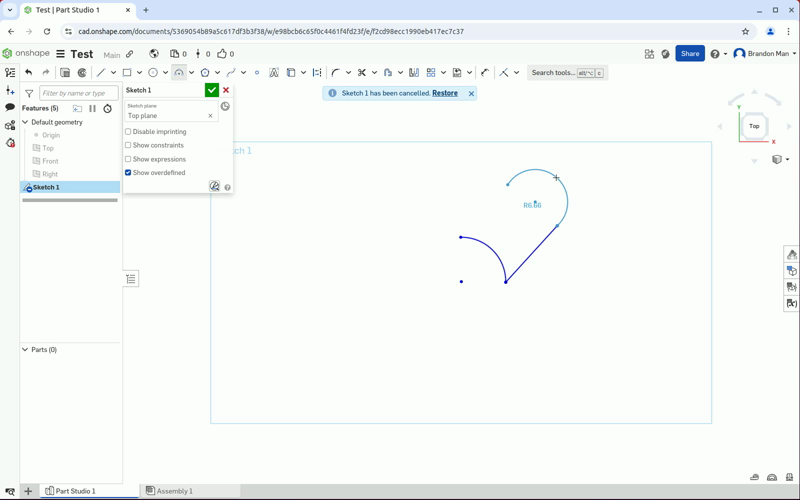
click(556, 177)
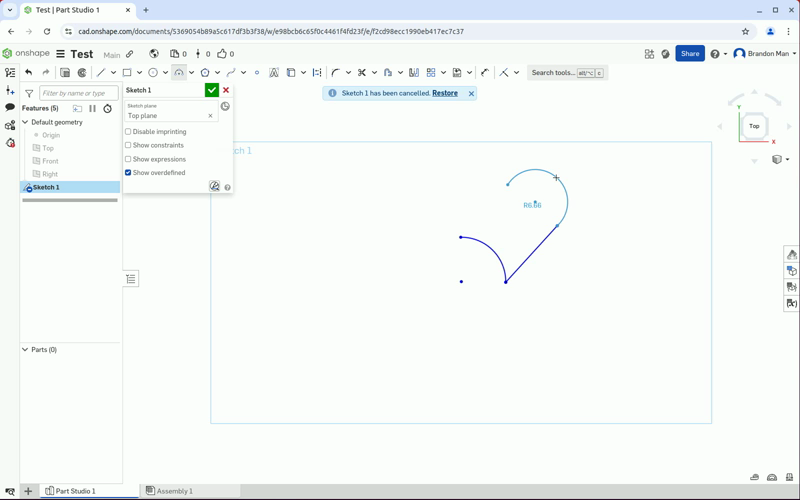
key_up(shift)
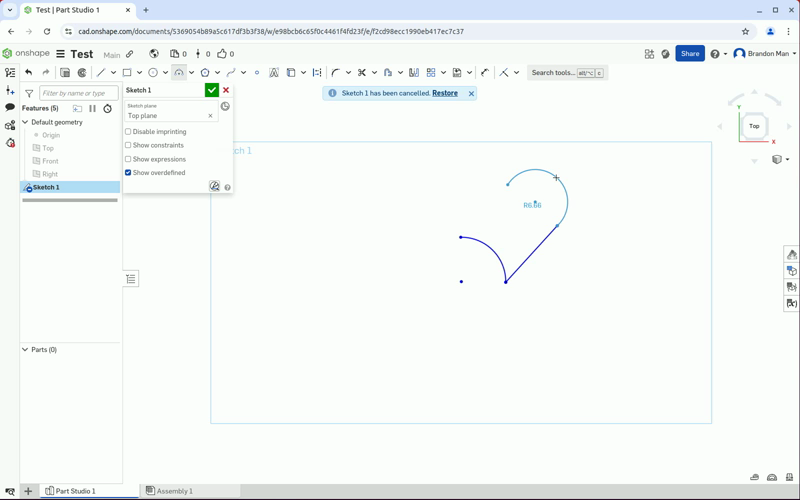
key(esc)
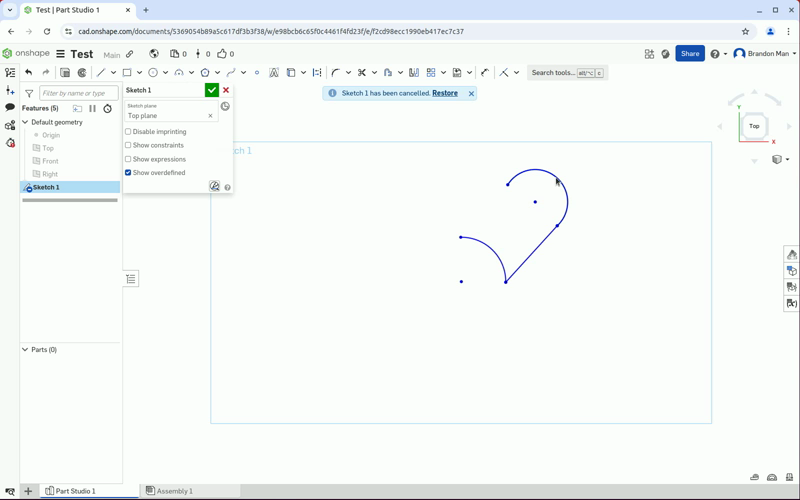
key(l)
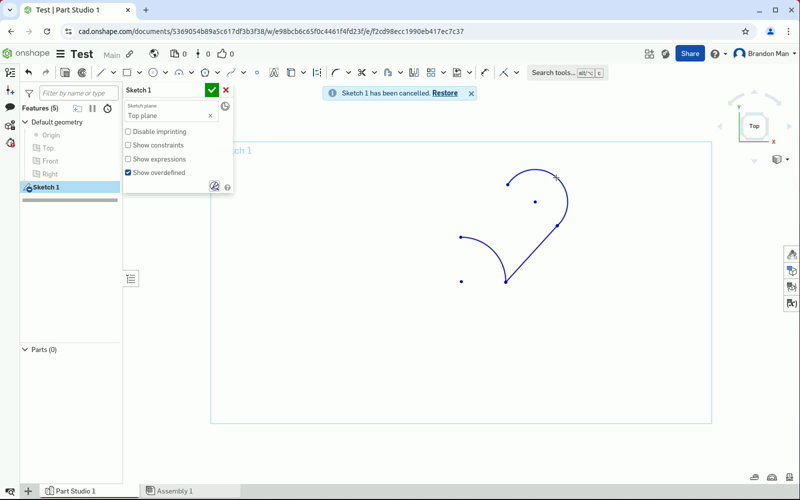
mouse_move(507, 184)
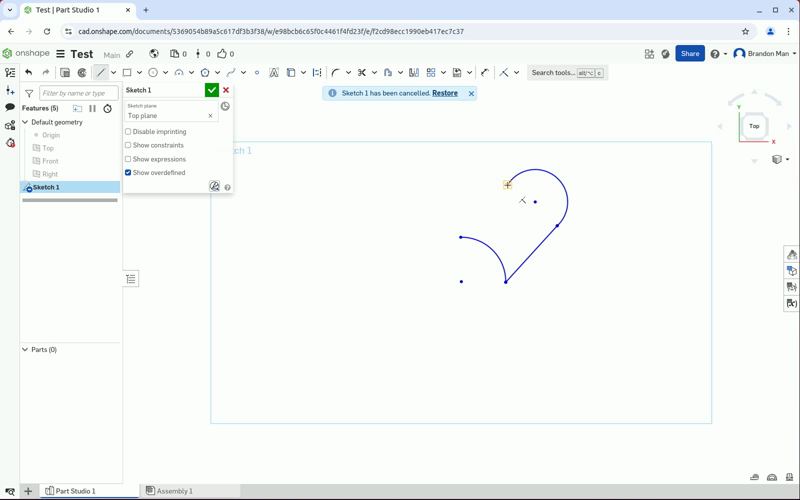
click(507, 184)
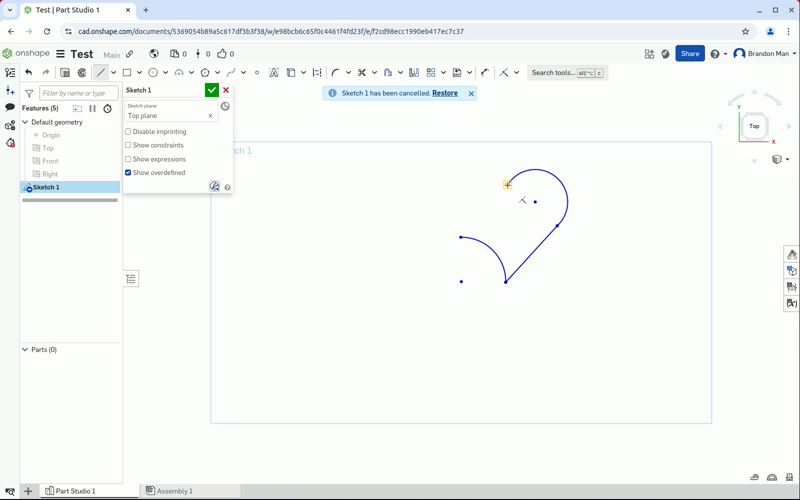
key_down(shift)
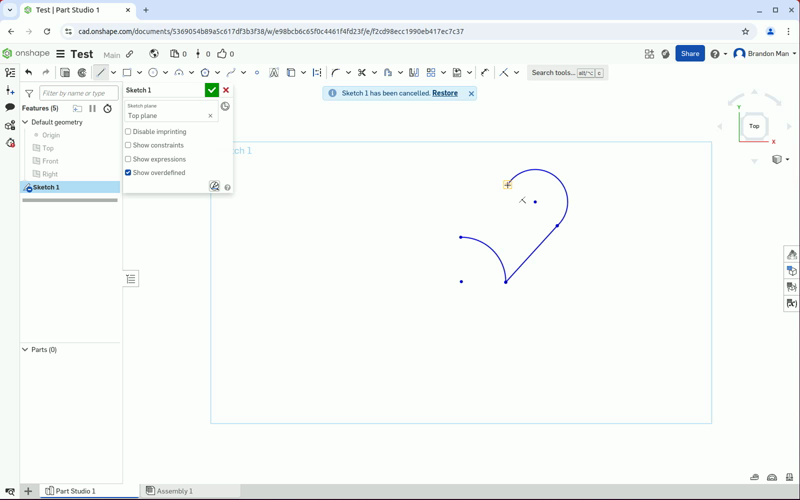
mouse_move(460, 237)
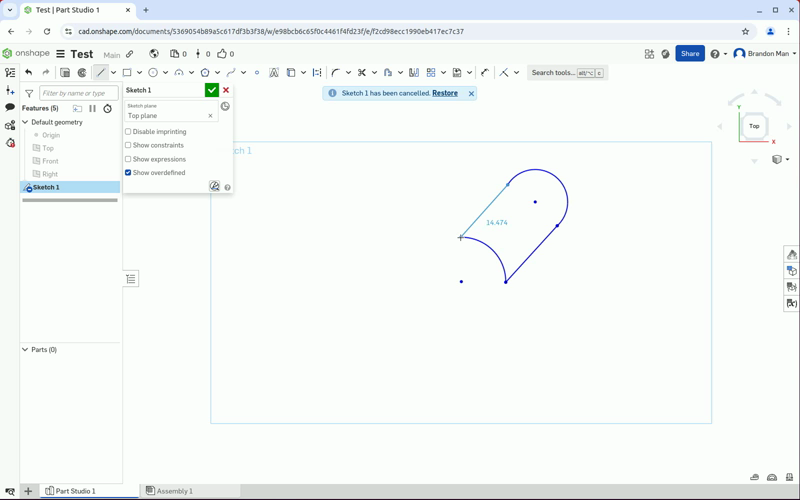
key_up(shift)
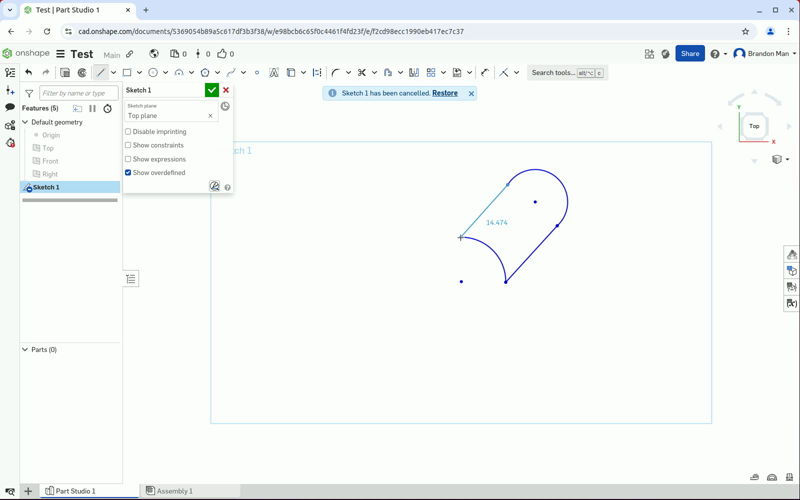
click(460, 237)
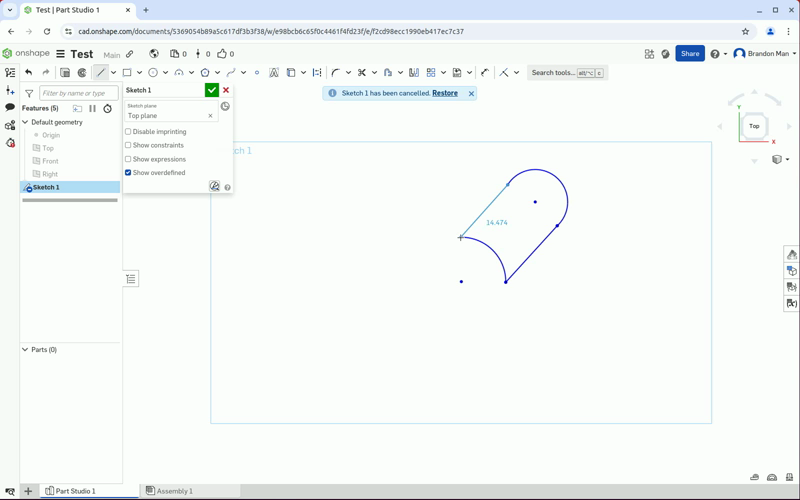
key(esc)
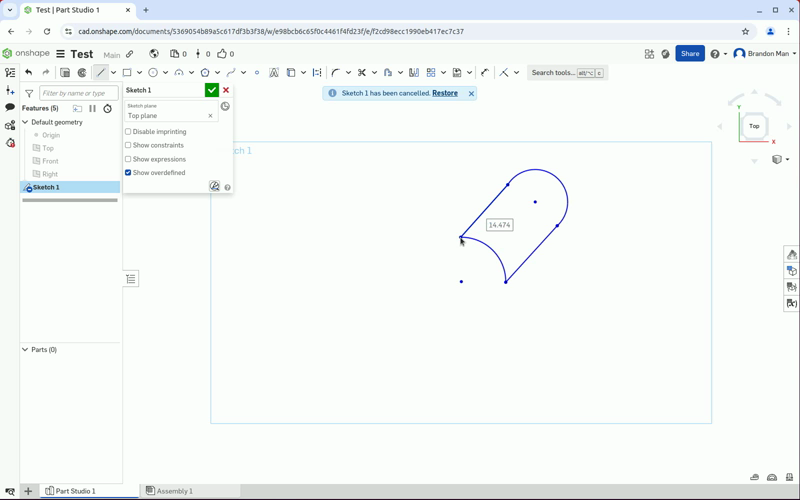
key(c)
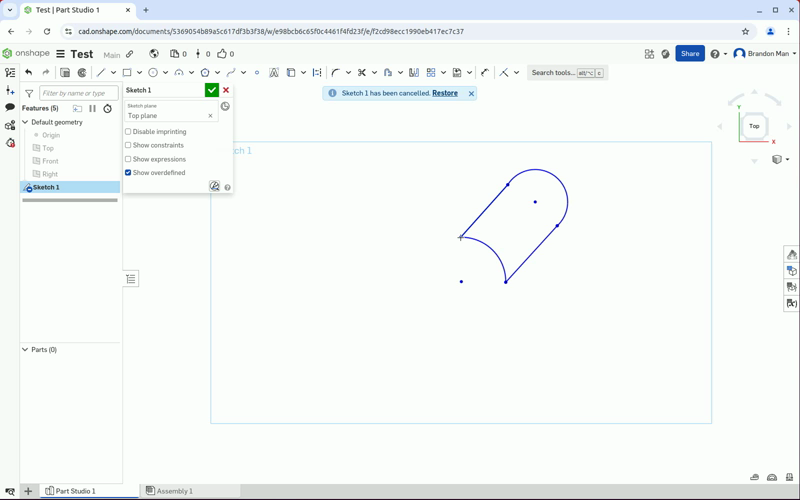
key_down(shift)
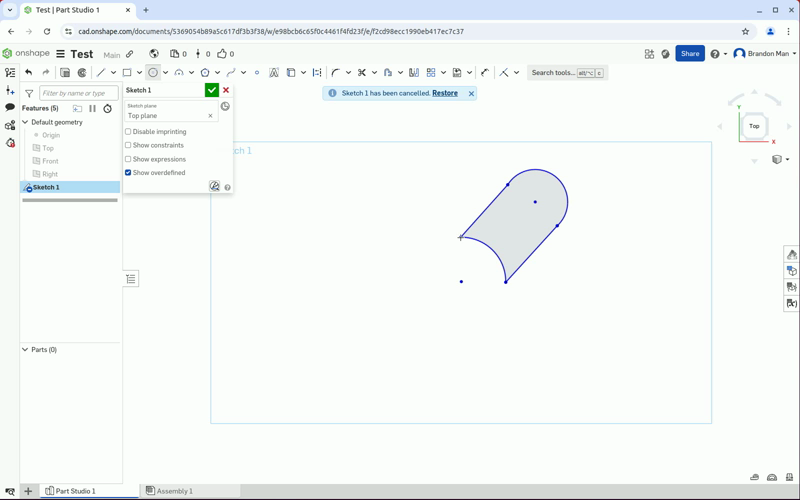
mouse_move(534, 202)
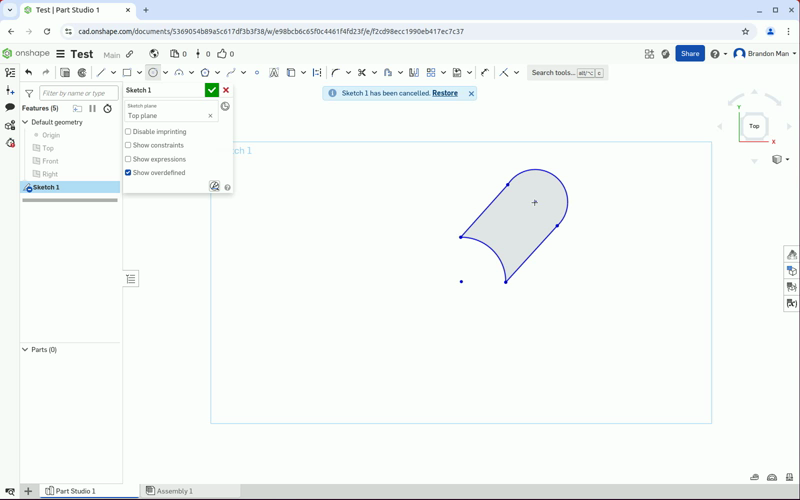
click(534, 202)
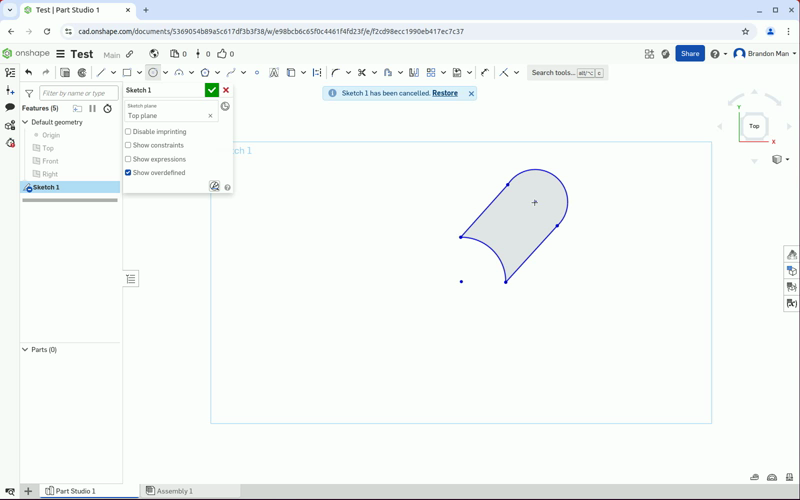
key_up(shift)
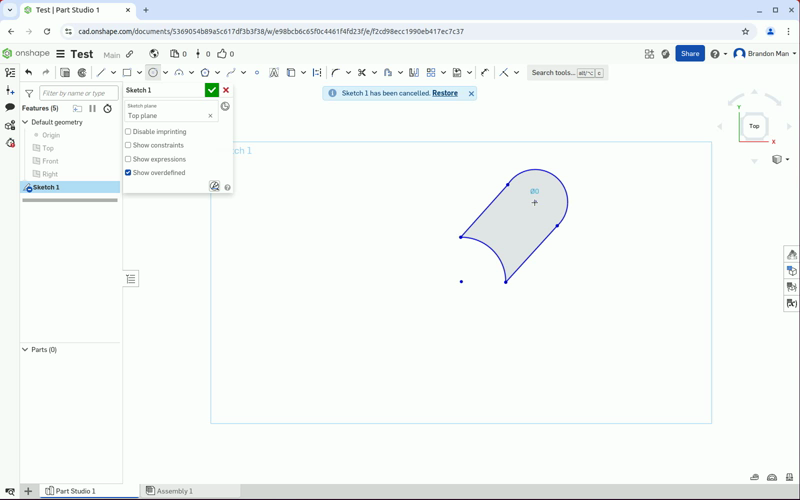
mouse_move(560, 202)
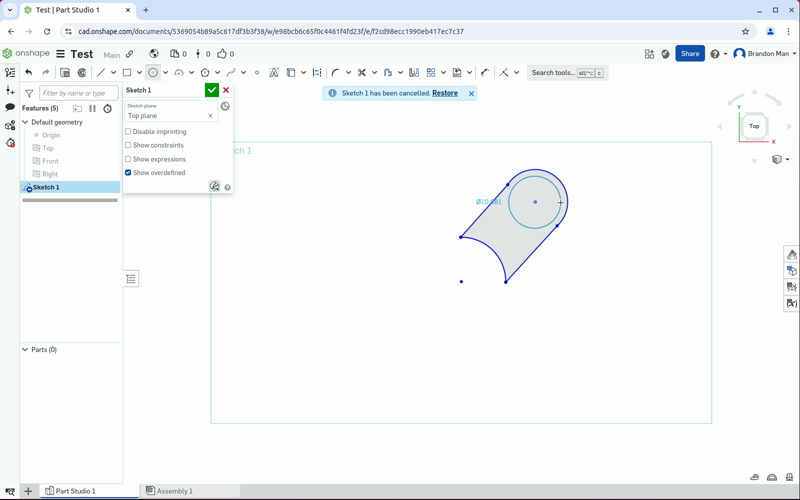
click(560, 202)
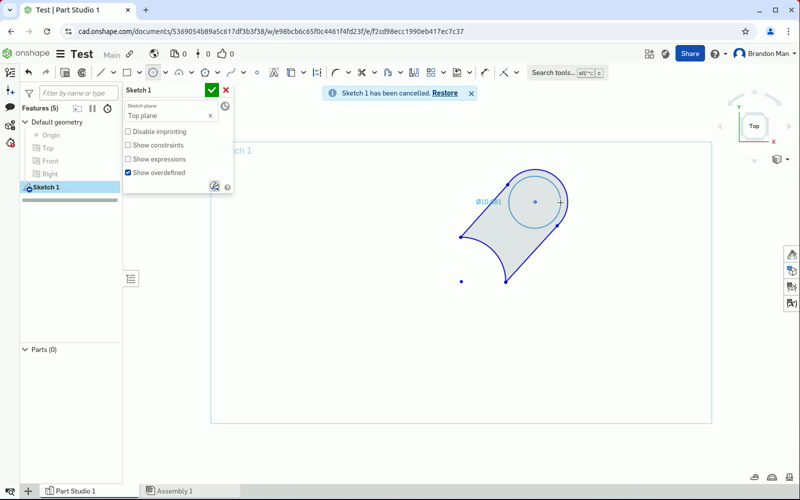
key(esc)
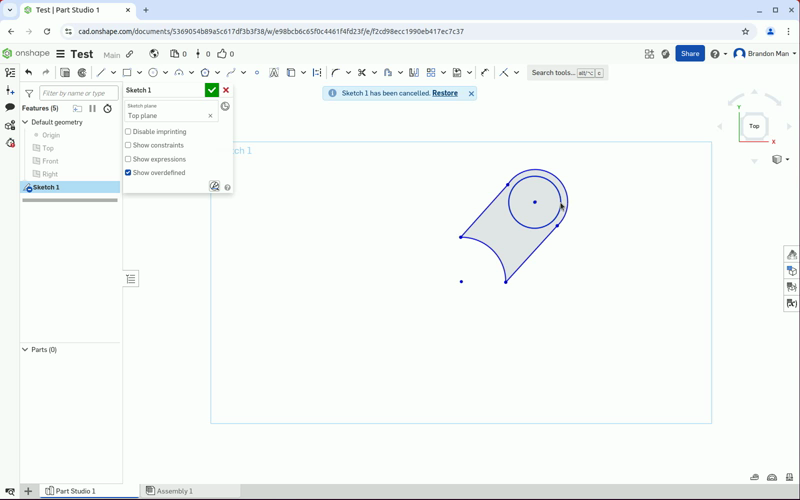
mouse_move(498, 232)
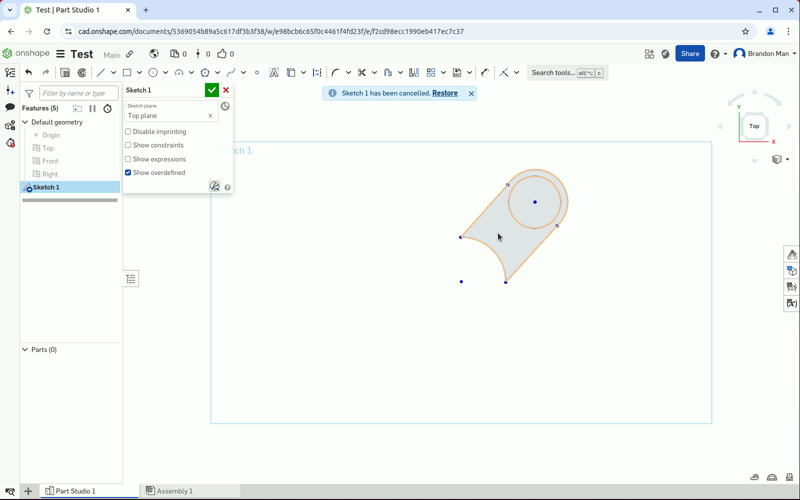
click(498, 232)
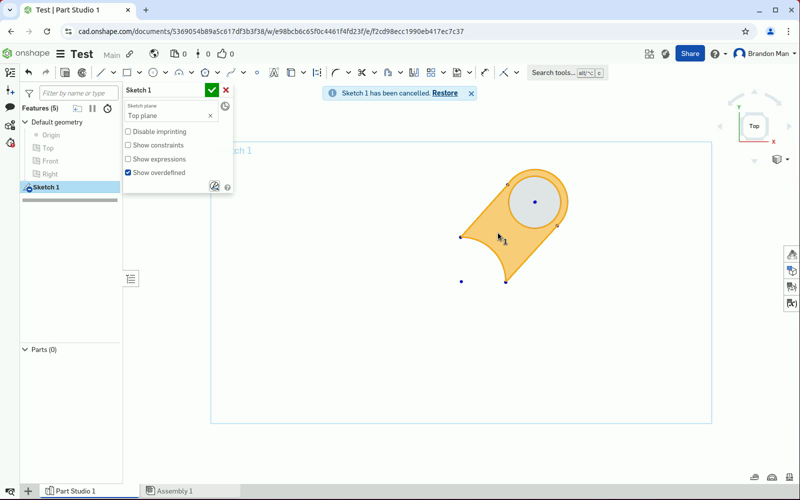
mouse_move(73, 352)
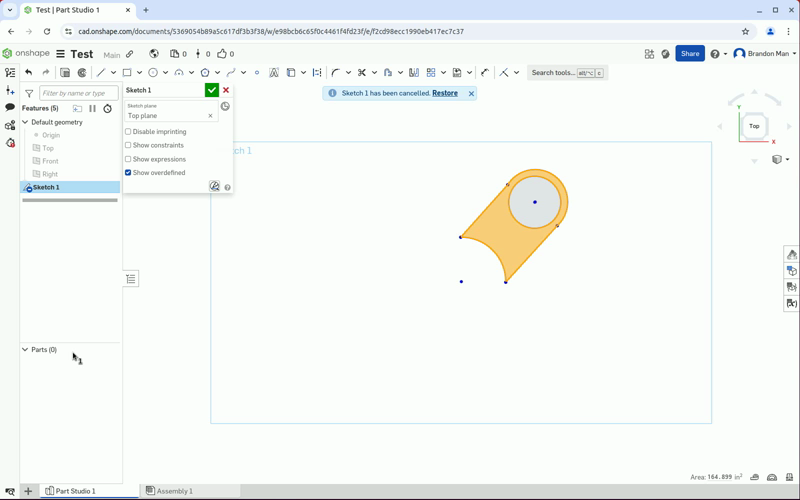
key(shift+y)
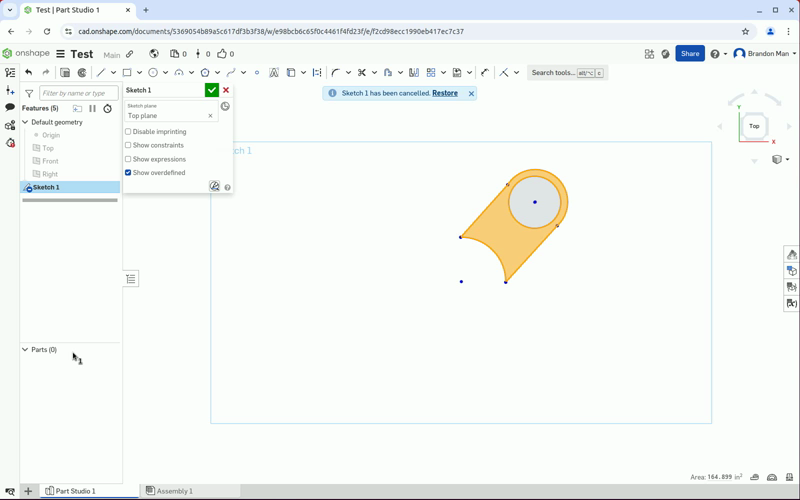
key(shift+e)
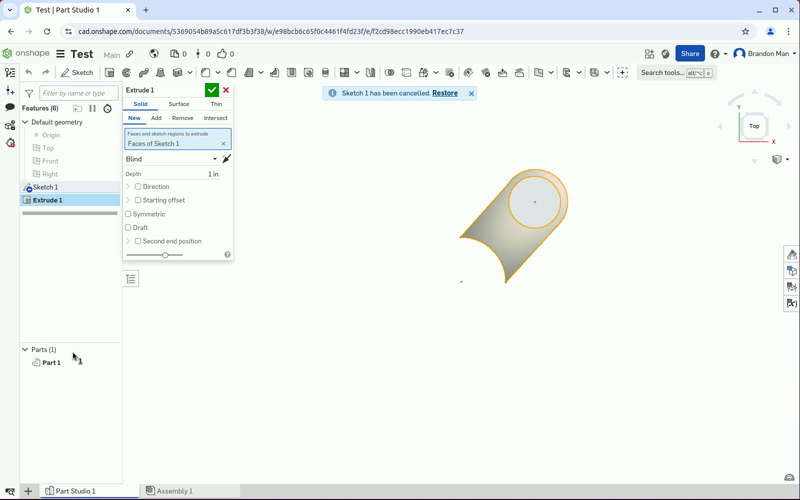
mouse_move(143, 106)
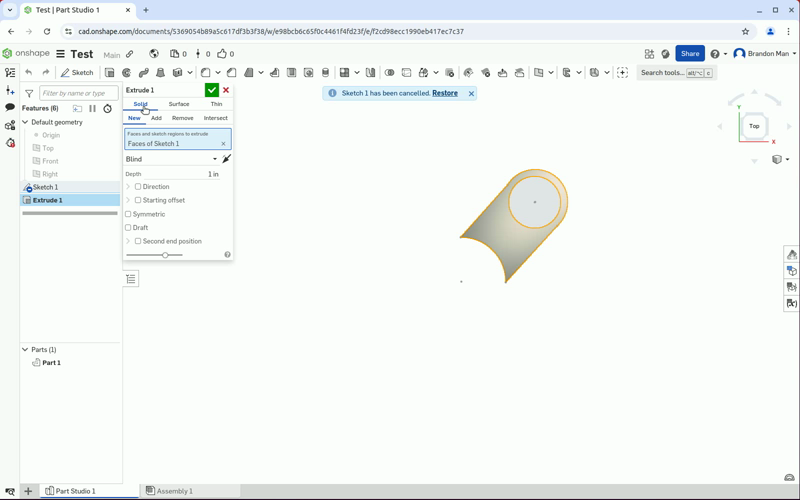
click(143, 106)
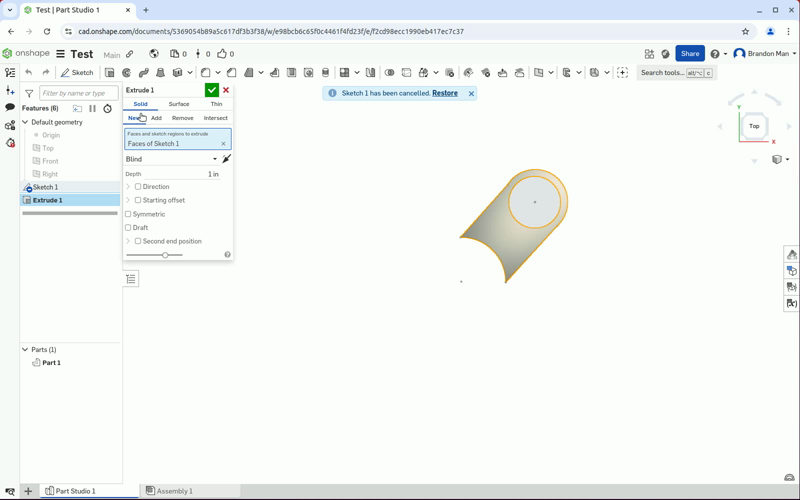
mouse_move(137, 120)
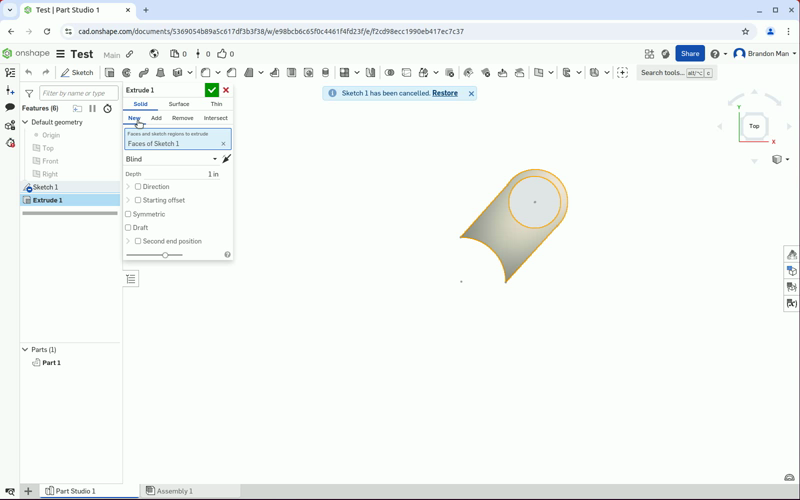
click(137, 120)
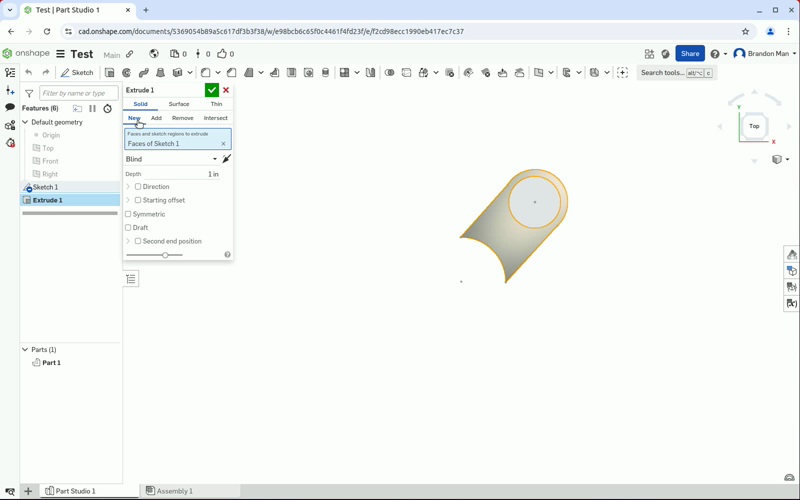
key(tab, 4)
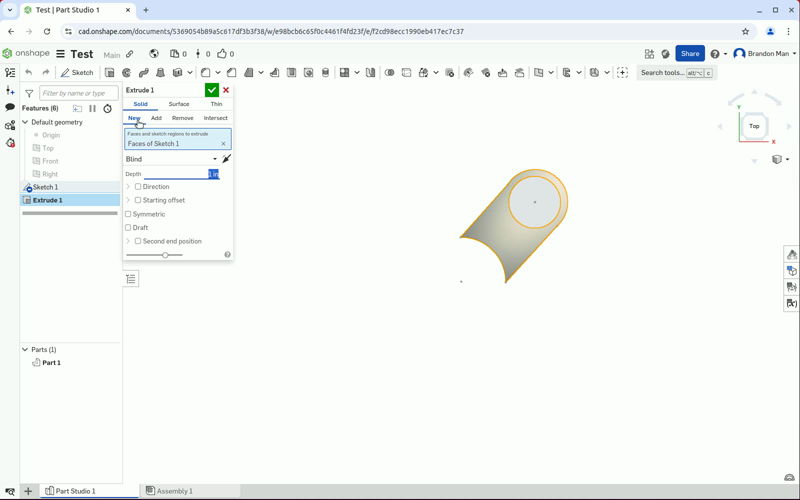
text(3.37)
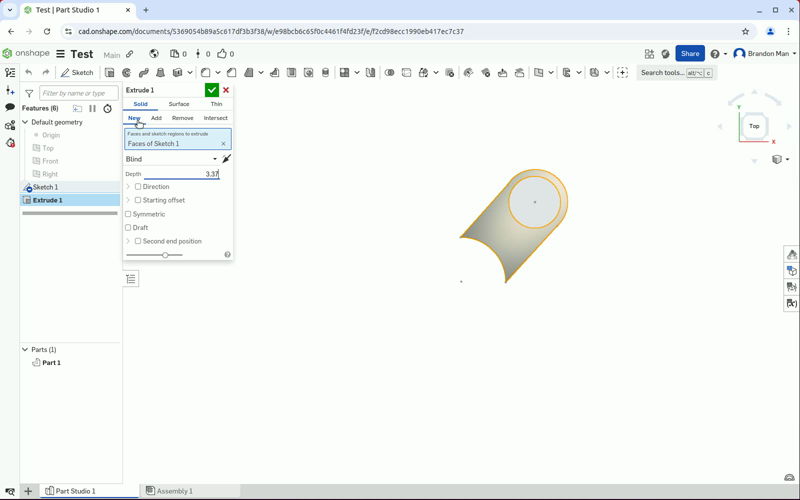
key(enter)
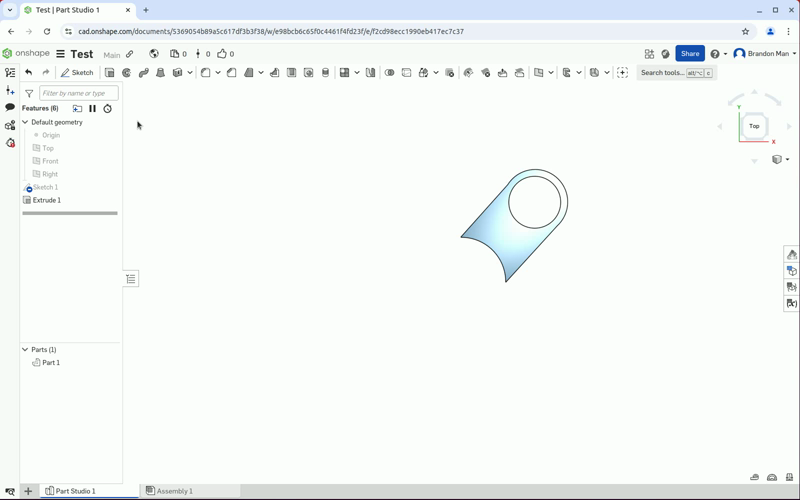
key(shift+h)
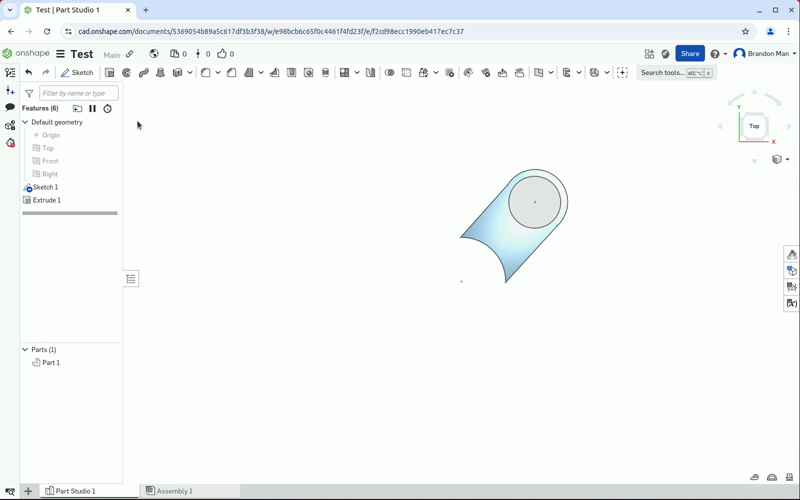
key(shift+h)
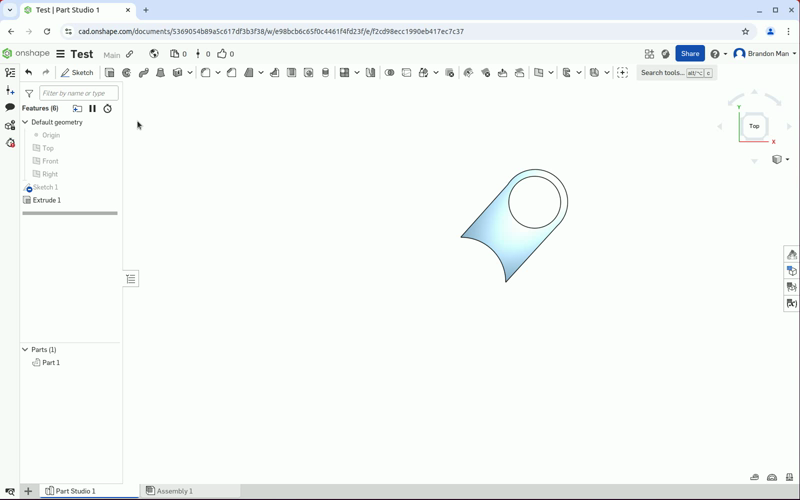
mouse_move(73, 189)
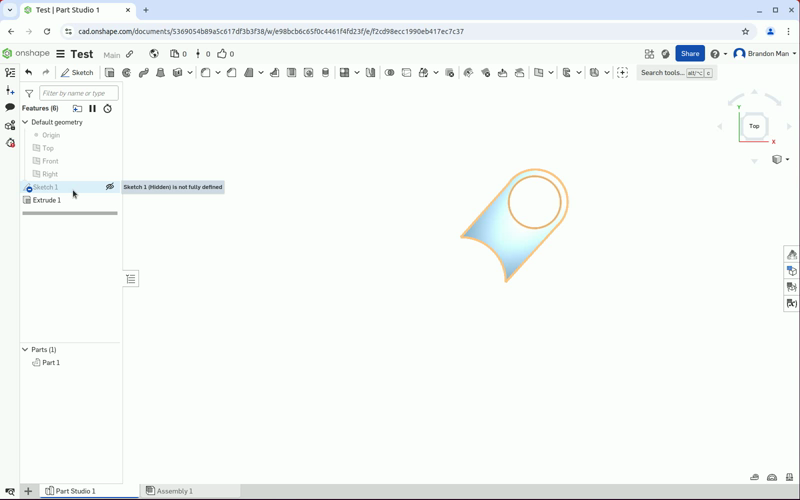
click(73, 189)
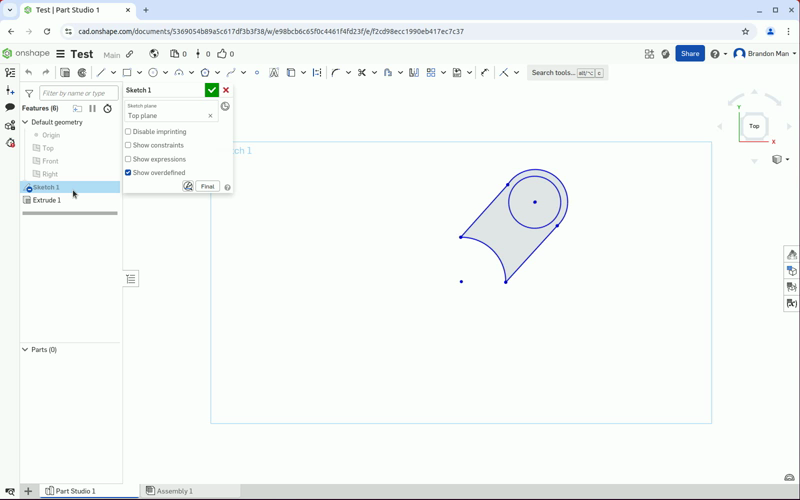
mouse_move(229, 92)
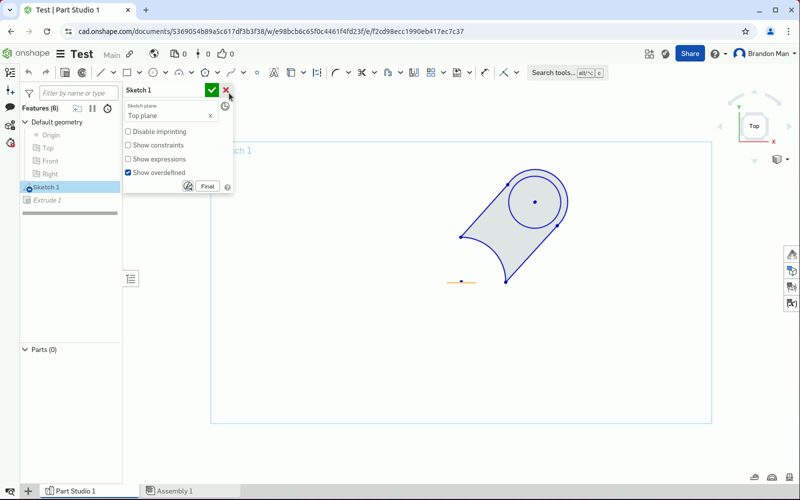
click(229, 92)
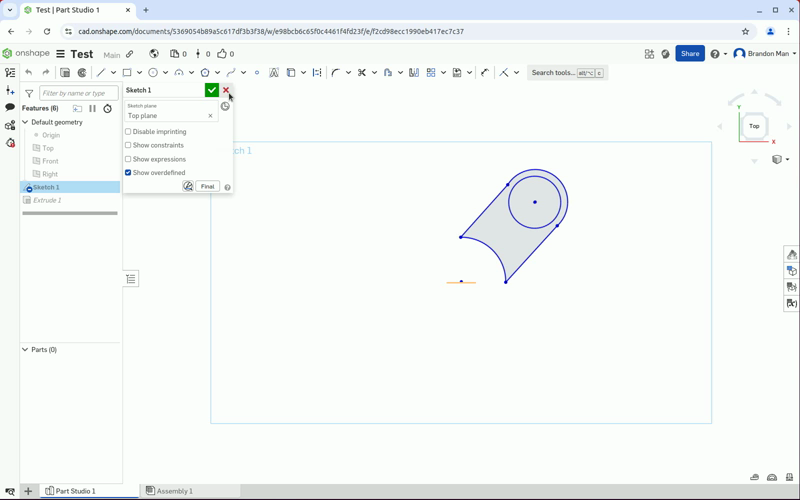
key(shift+s)
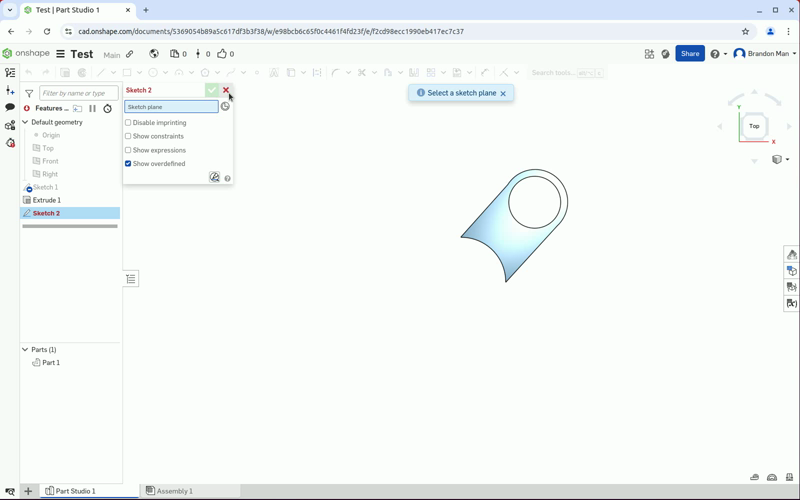
mouse_move(73, 150)
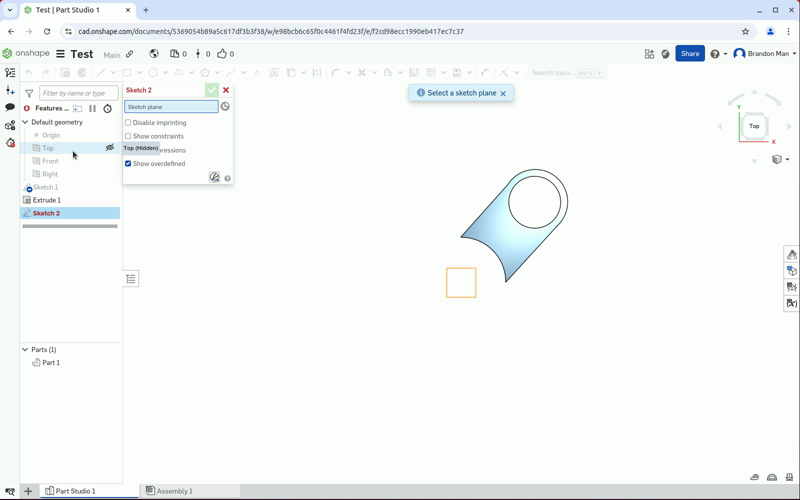
click(73, 150)
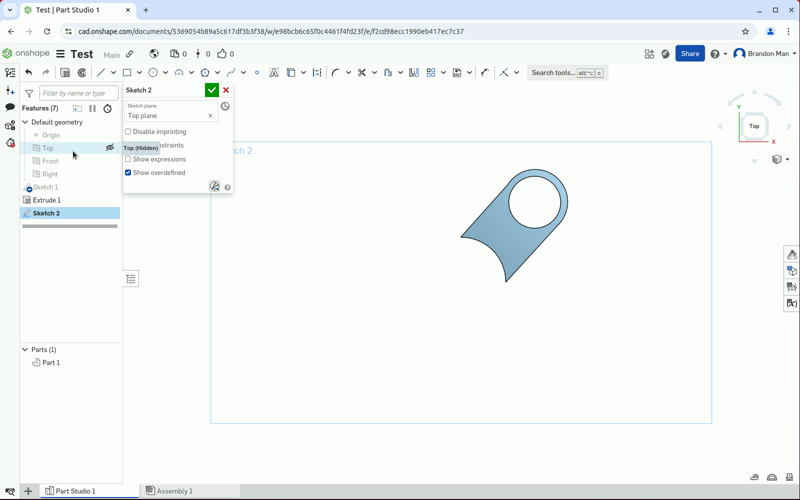
mouse_move(73, 352)
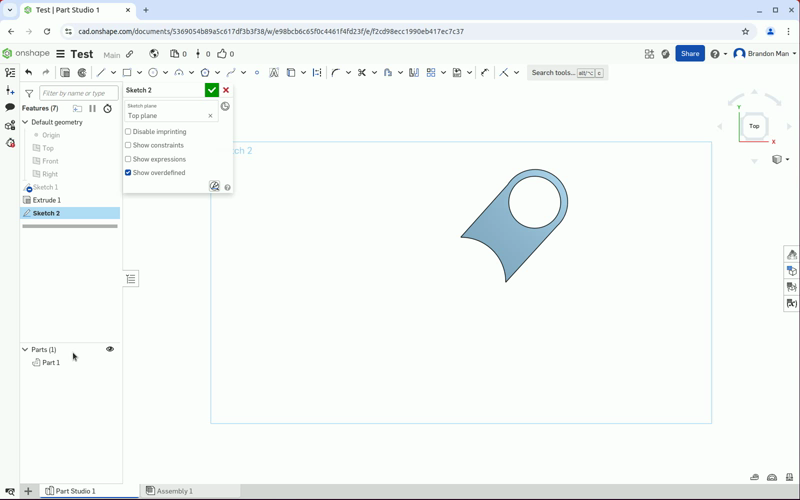
key(y)
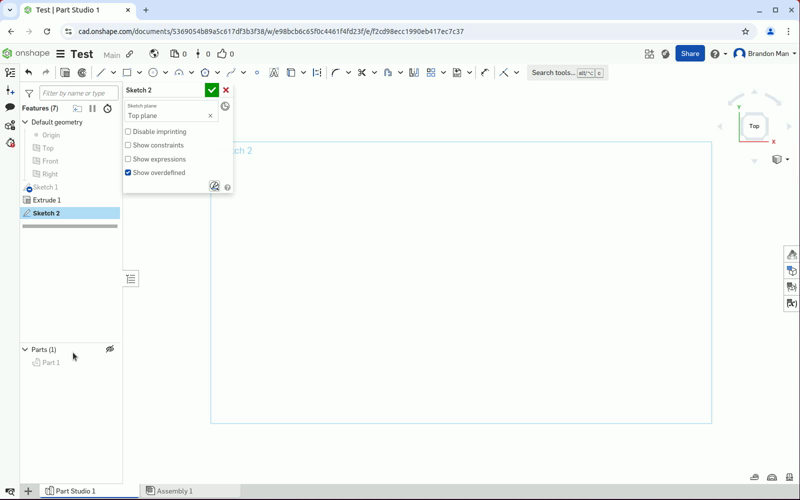
key(l)
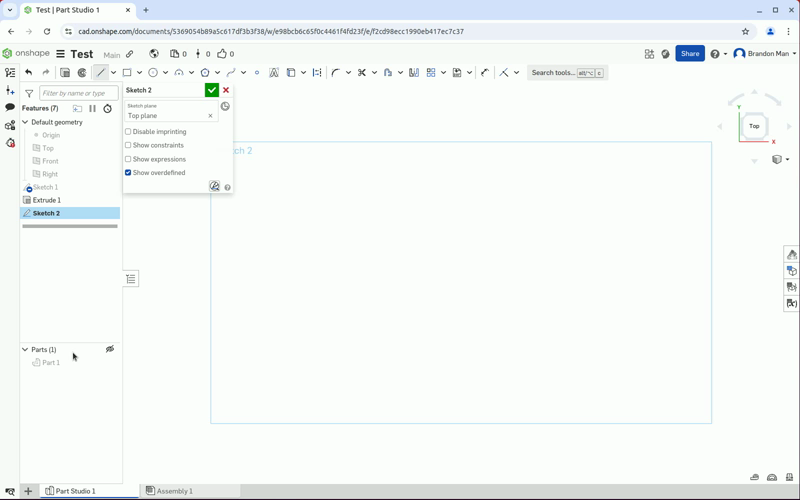
key_down(shift)
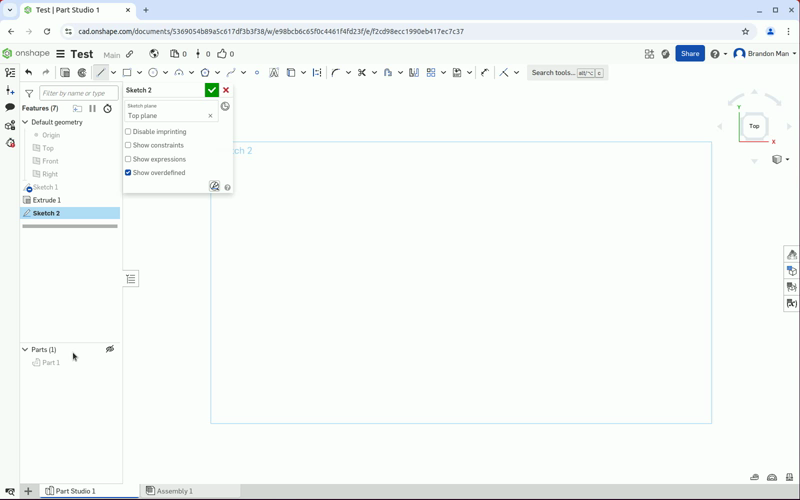
mouse_move(364, 226)
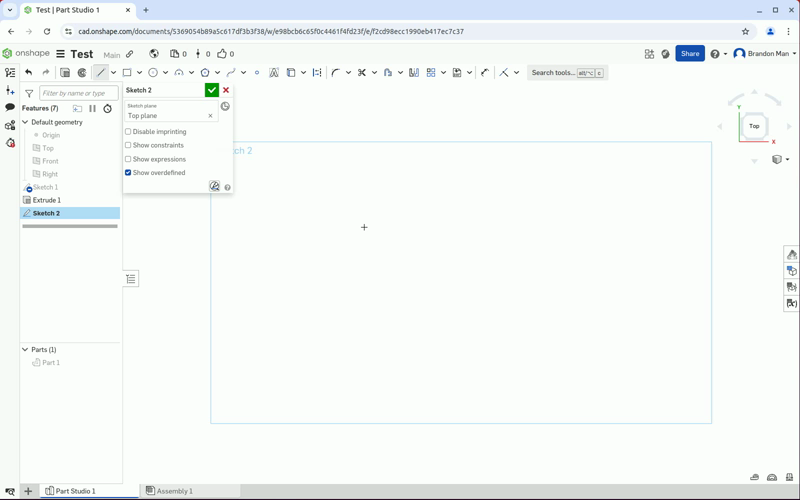
click(364, 226)
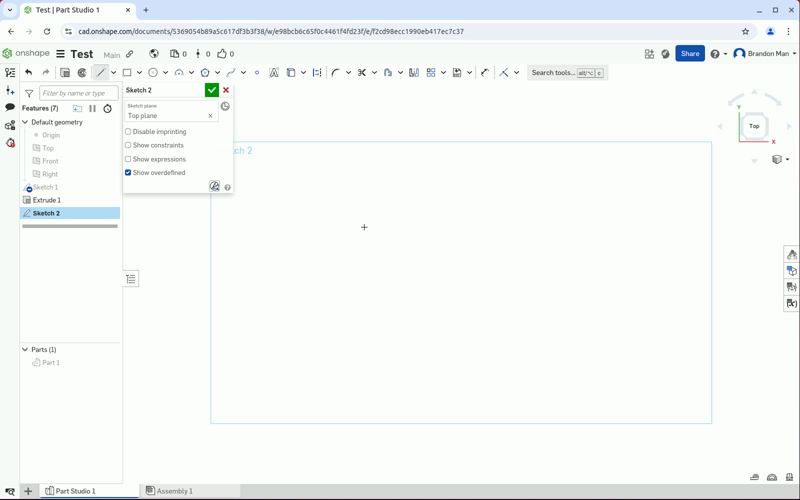
key_up(shift)
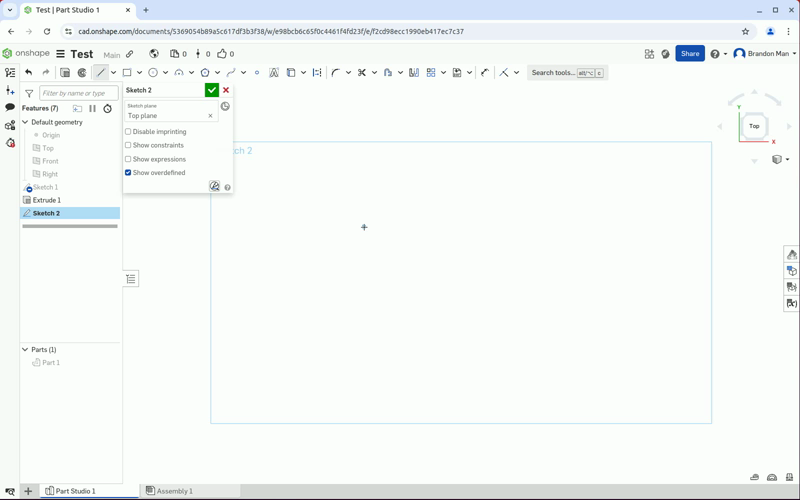
key_down(shift)
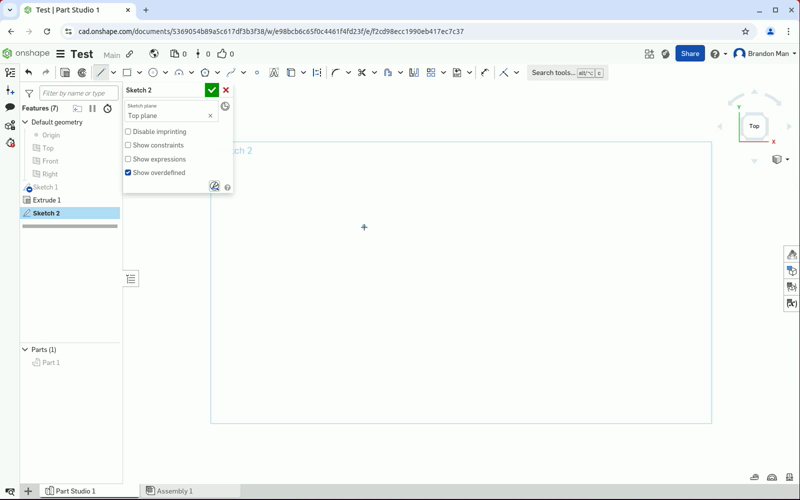
mouse_move(415, 283)
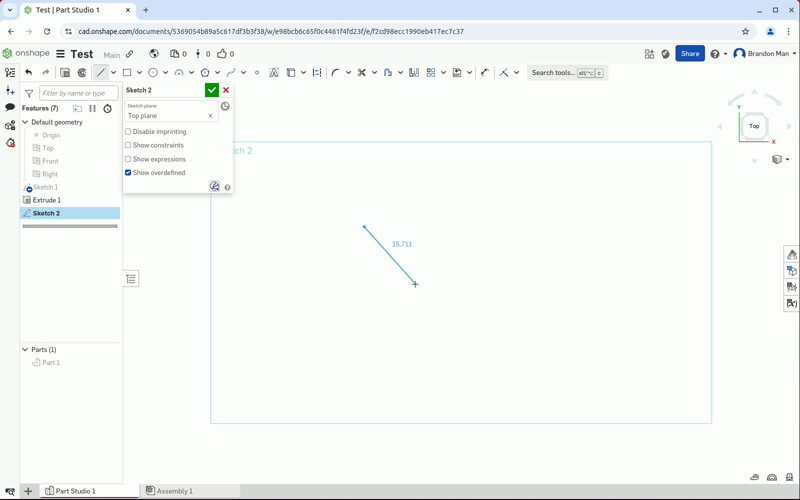
click(415, 283)
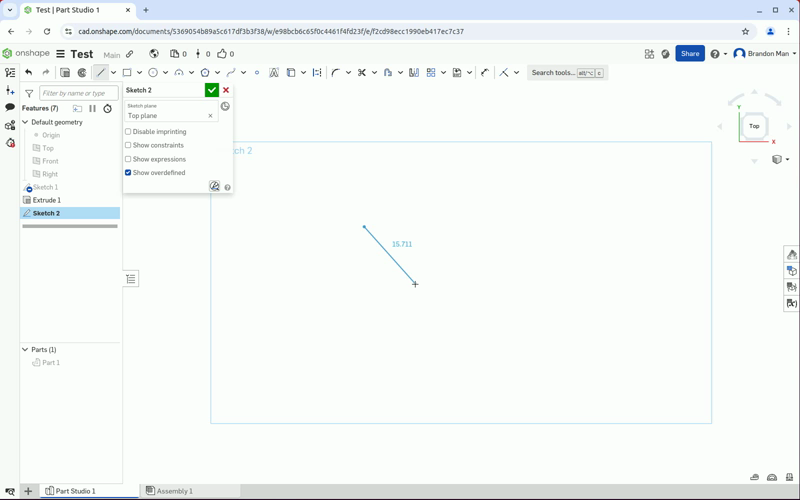
key_up(shift)
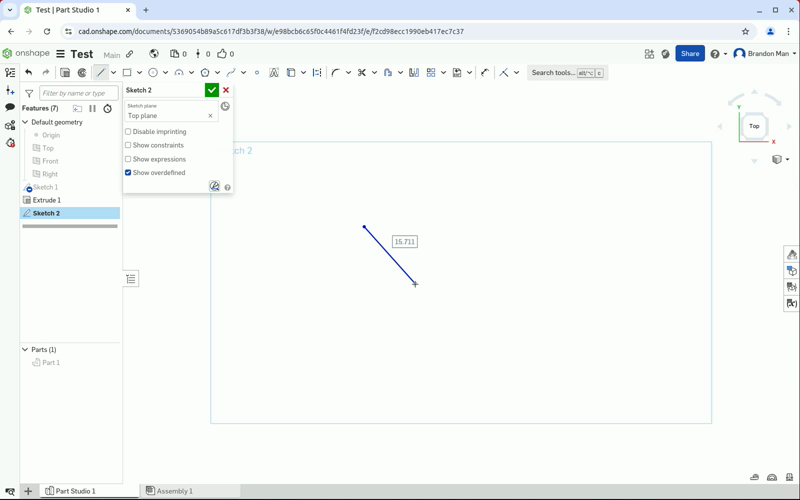
key(esc)
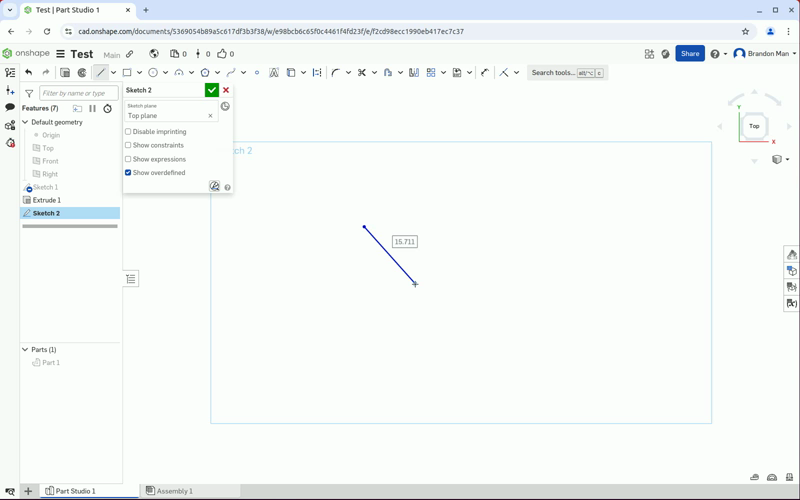
key(a)
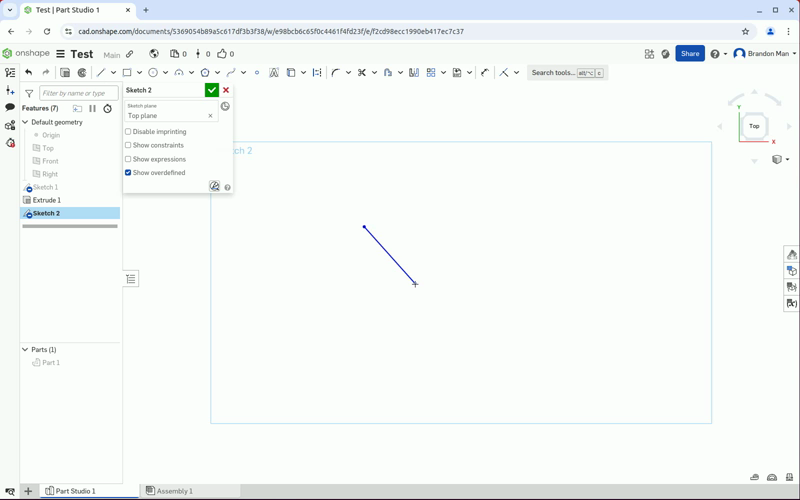
mouse_move(415, 283)
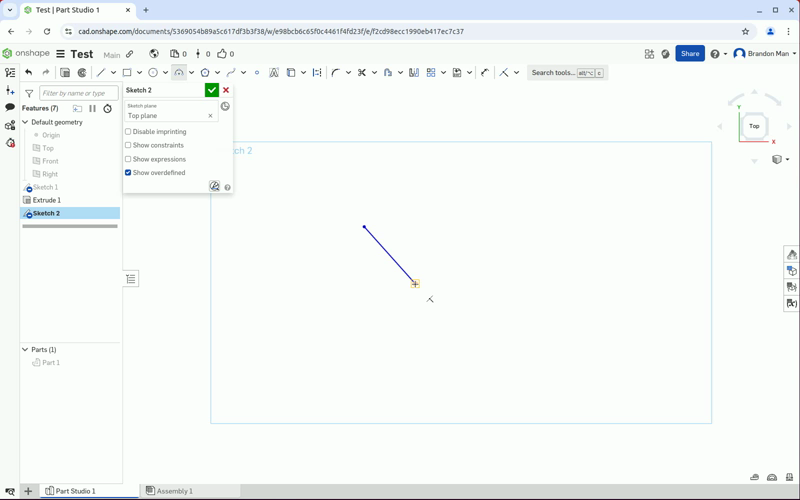
click(415, 283)
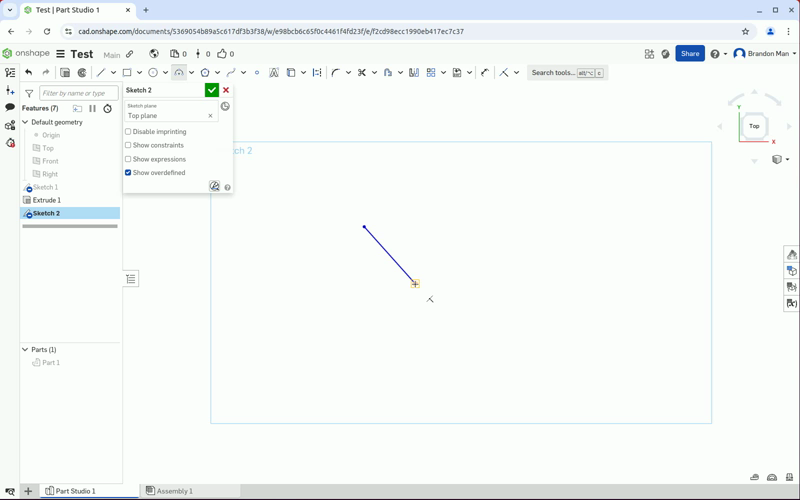
key_down(shift)
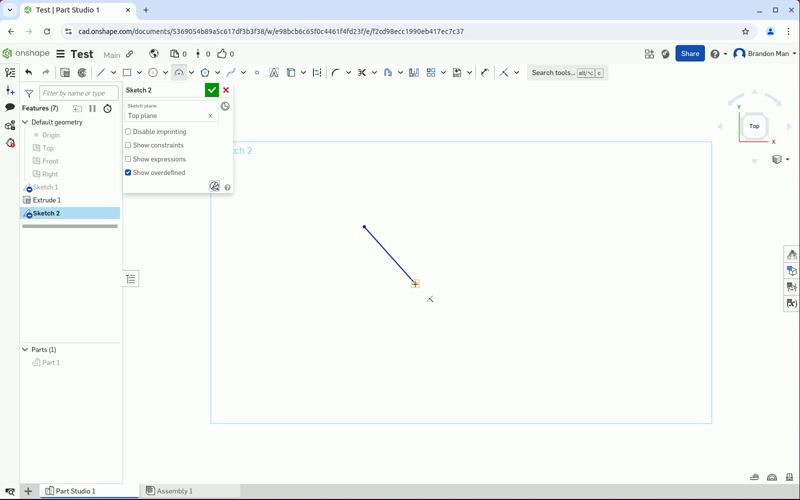
mouse_move(460, 237)
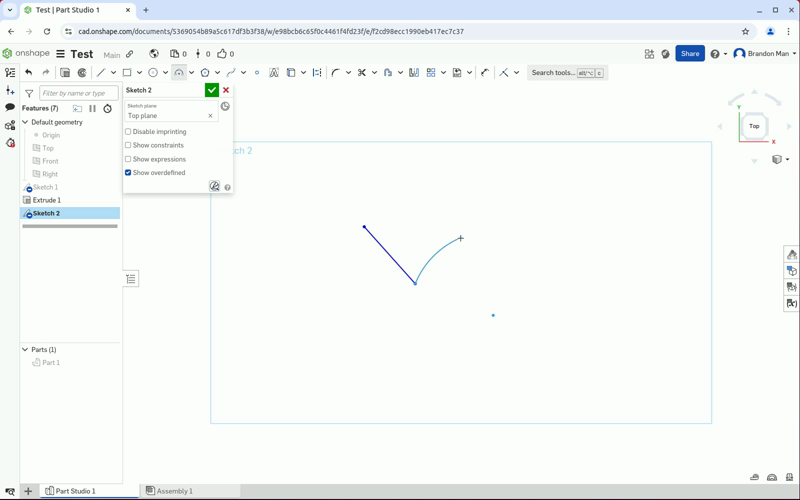
click(460, 237)
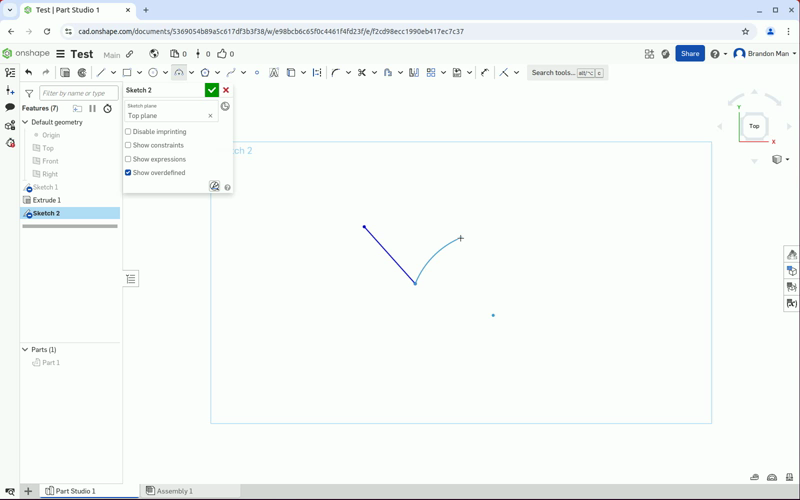
mouse_move(428, 251)
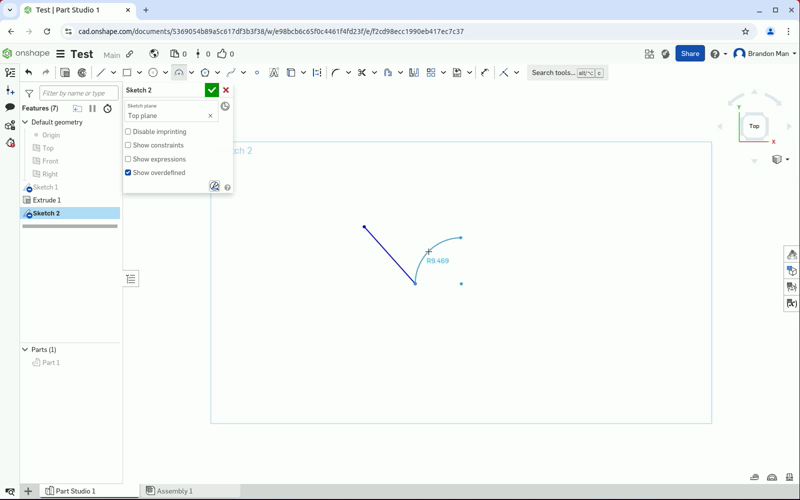
click(428, 251)
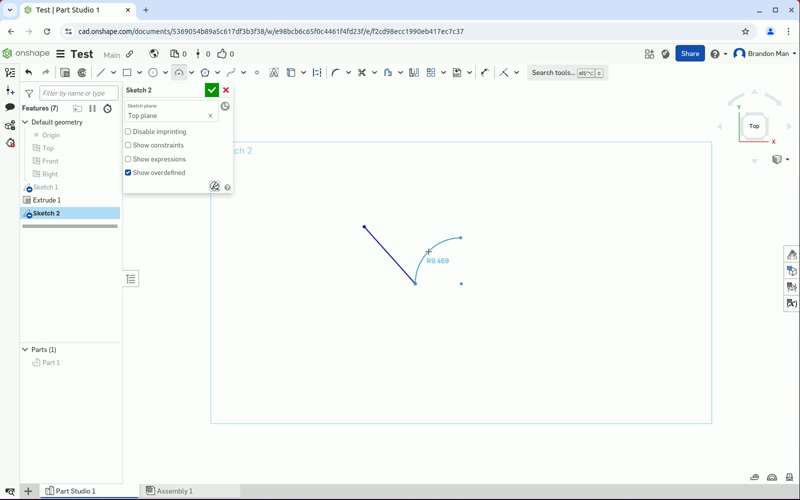
key_up(shift)
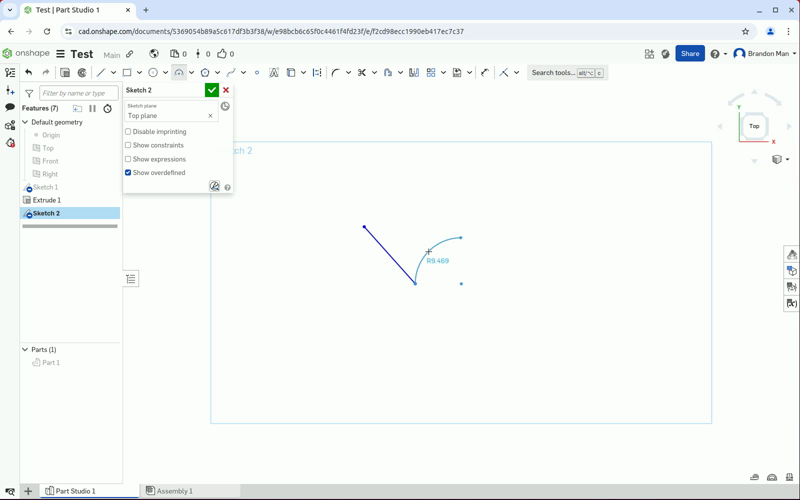
key(esc)
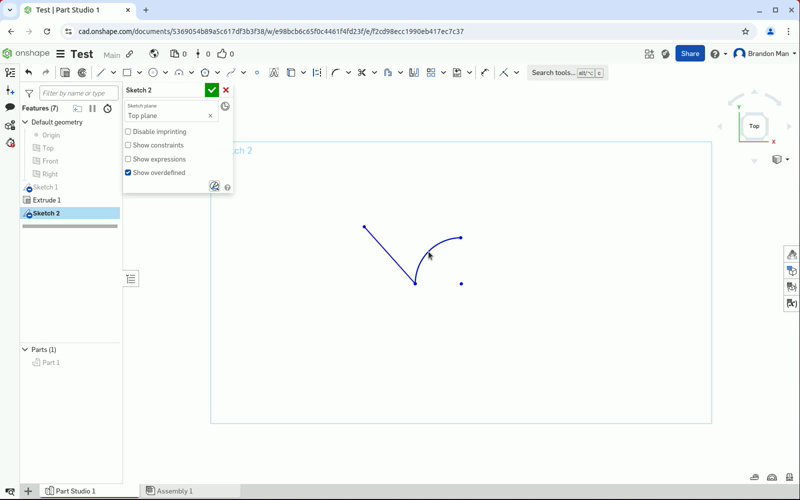
key(l)
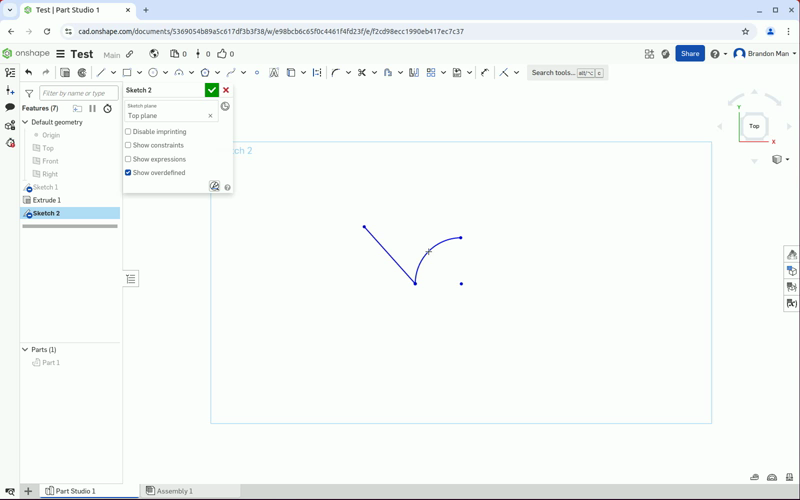
mouse_move(460, 237)
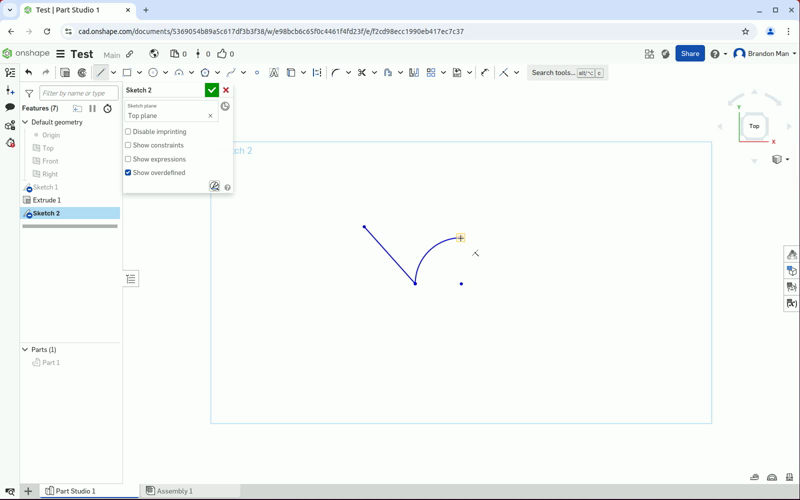
click(460, 237)
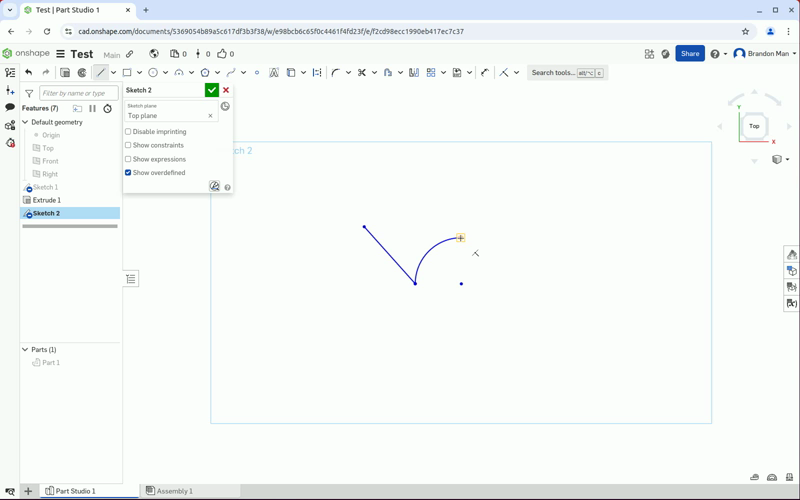
key_down(shift)
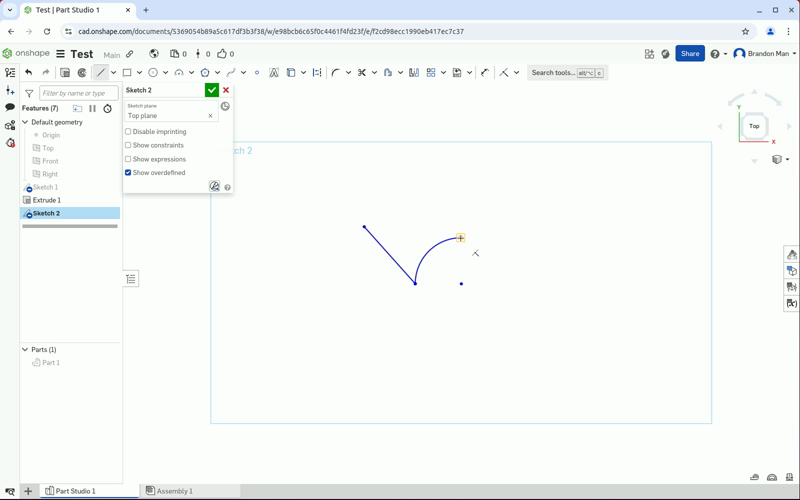
mouse_move(413, 185)
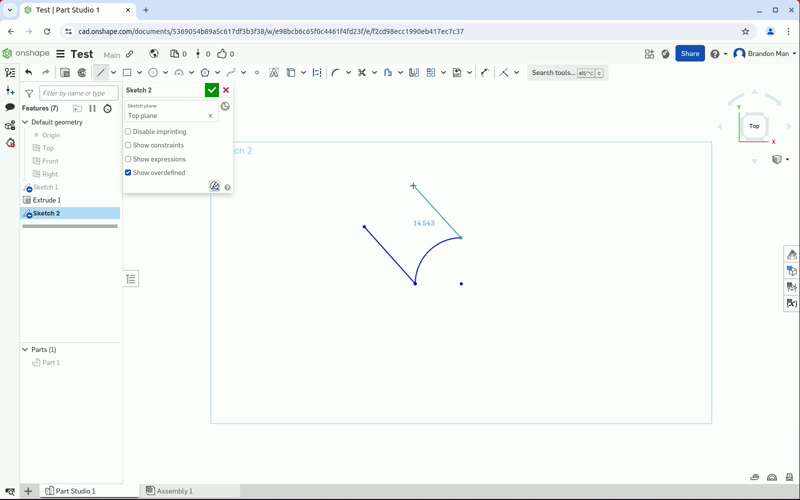
click(413, 185)
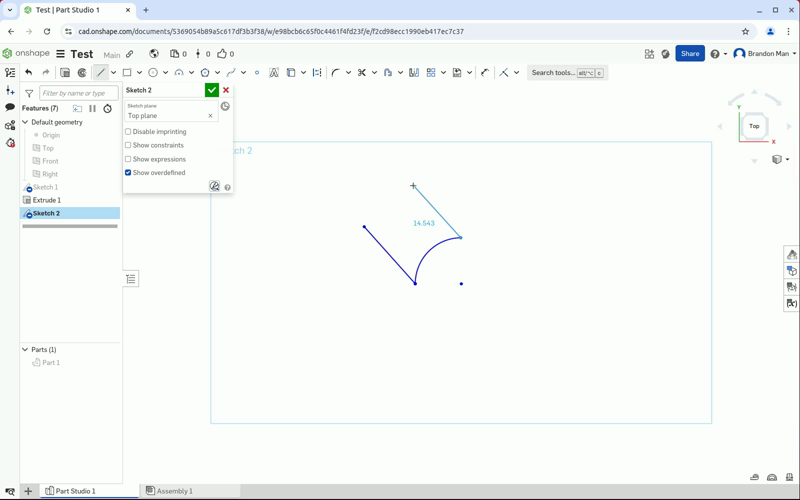
key_up(shift)
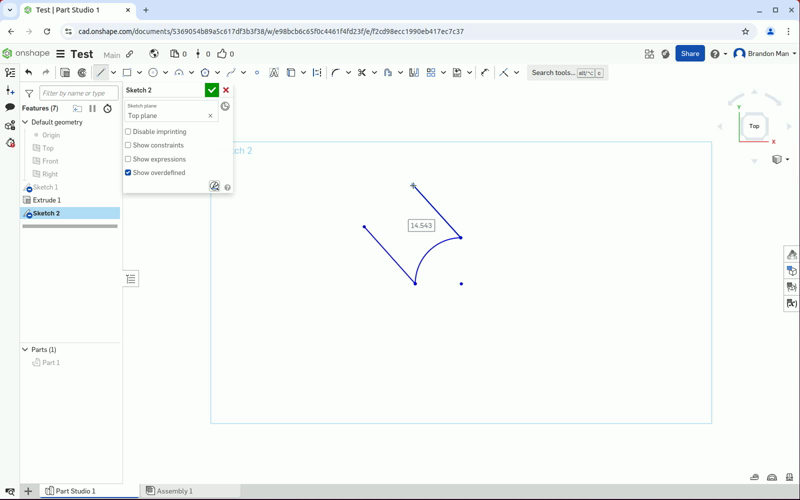
key(esc)
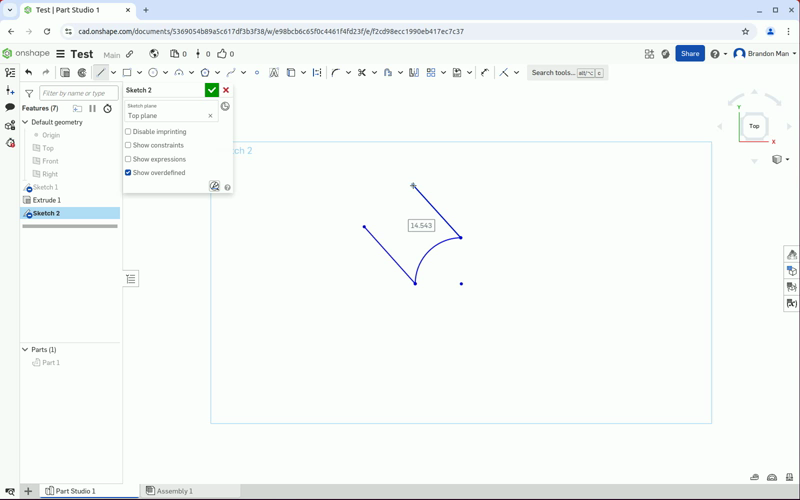
key(a)
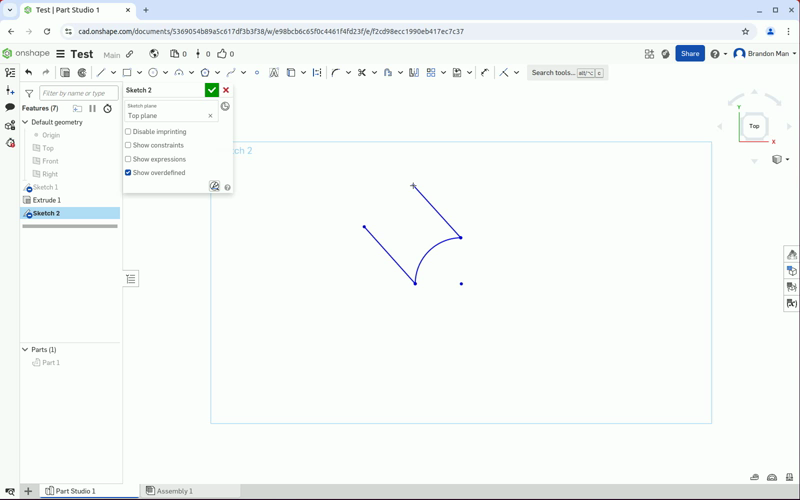
mouse_move(413, 185)
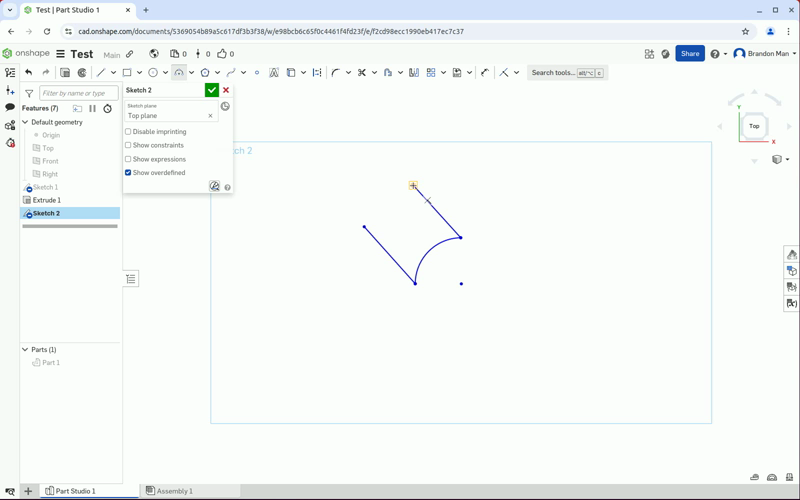
click(413, 185)
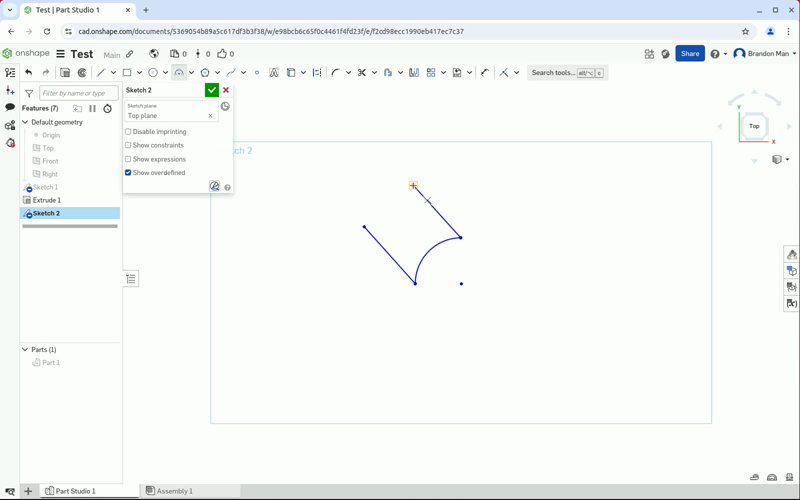
mouse_move(364, 226)
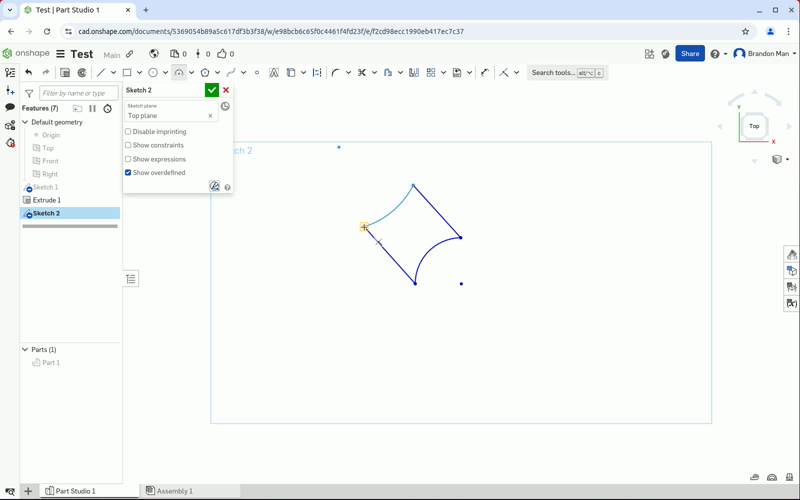
click(364, 226)
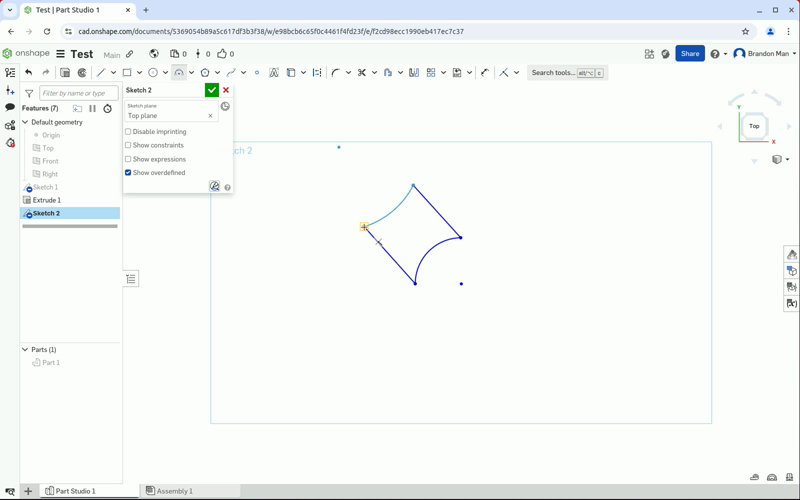
key_down(shift)
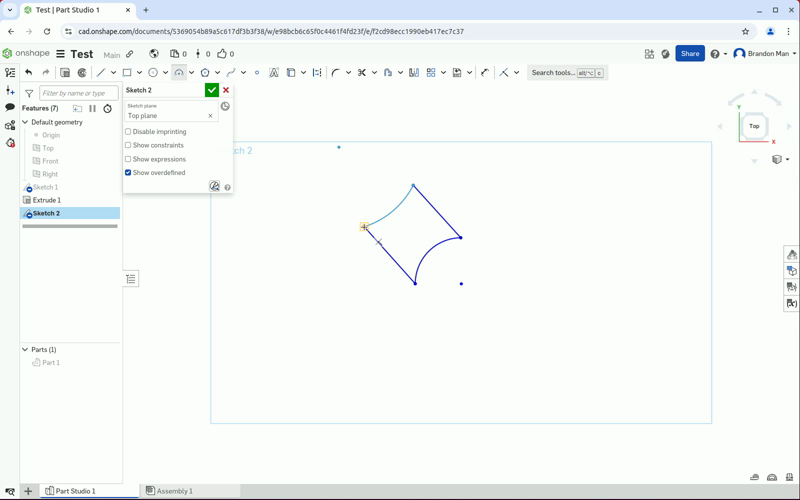
mouse_move(365, 178)
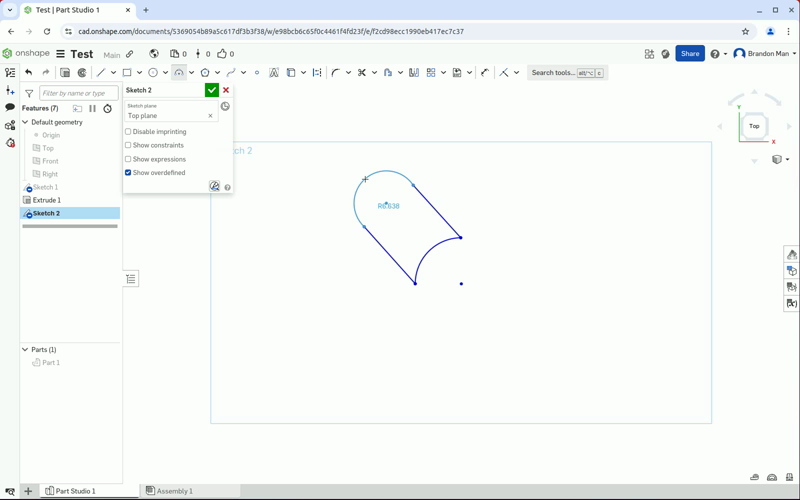
click(365, 178)
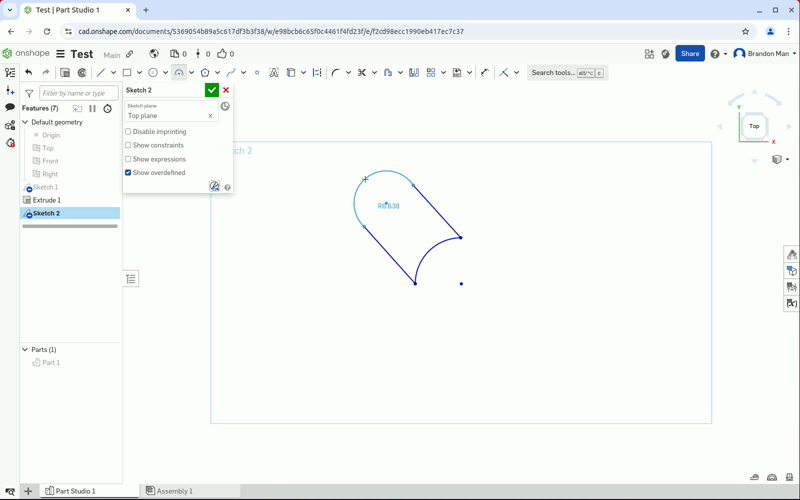
key_up(shift)
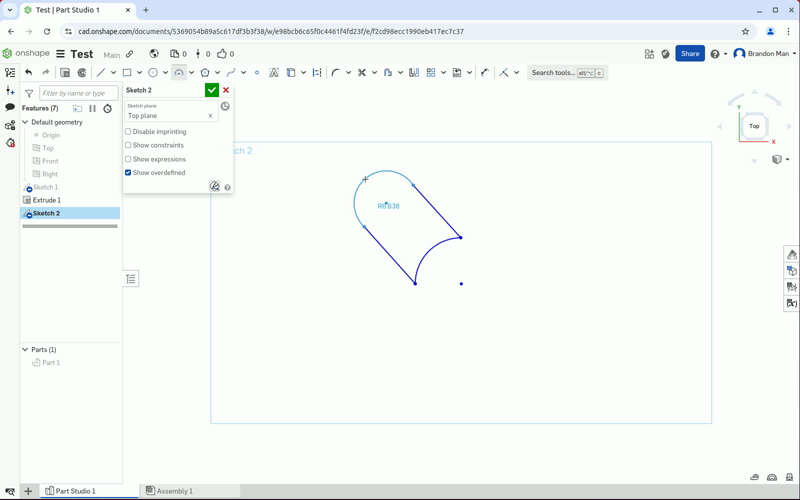
key(esc)
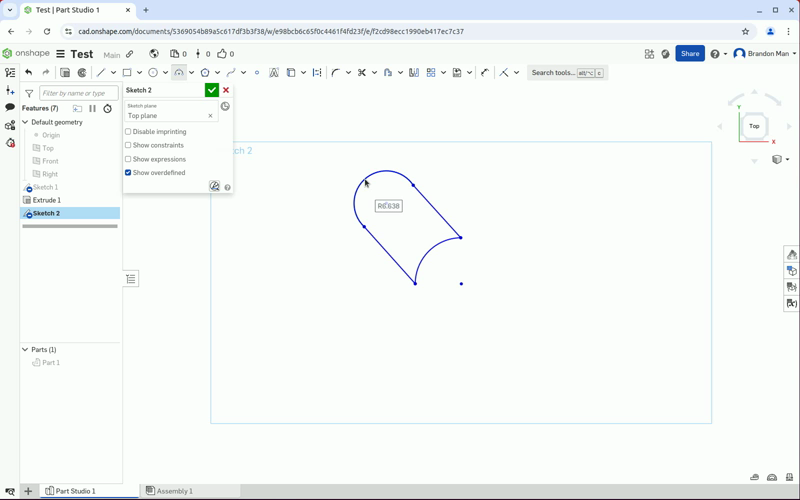
key(c)
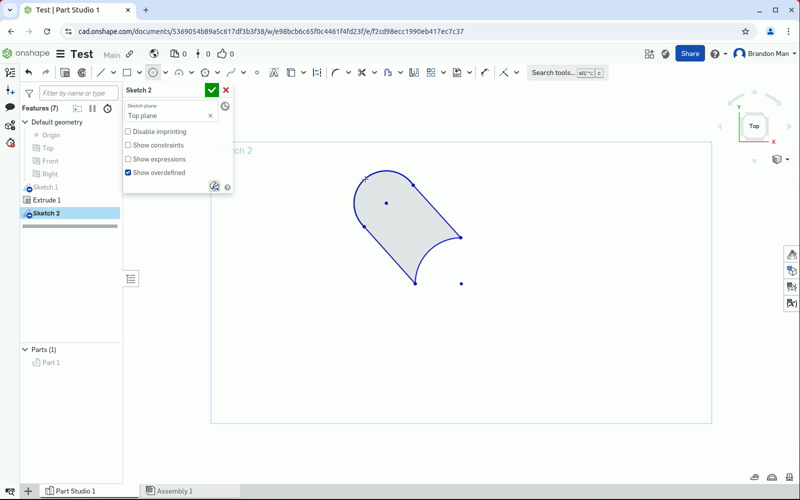
key_down(shift)
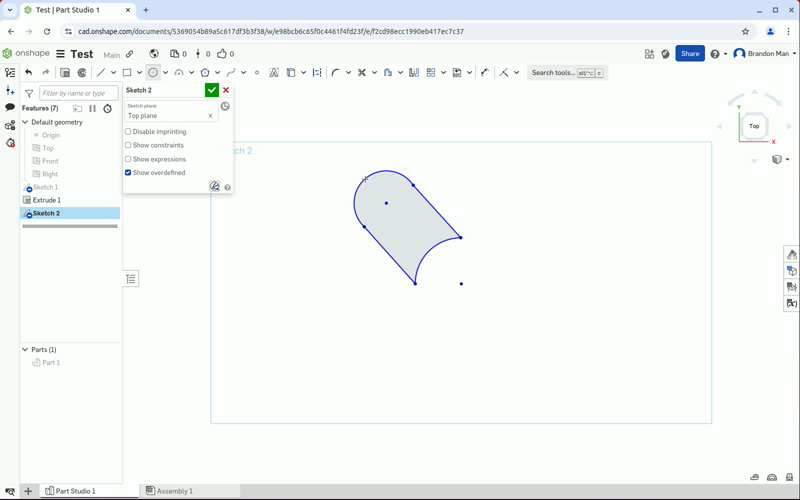
mouse_move(386, 202)
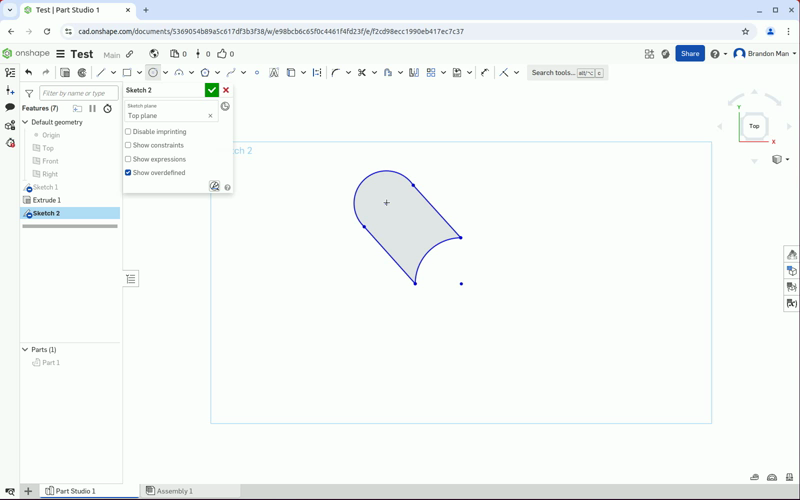
scroll(6)
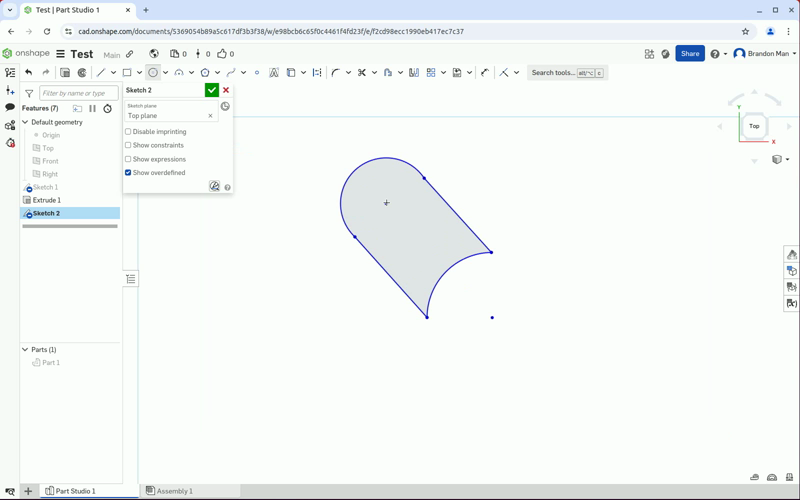
scroll(6)
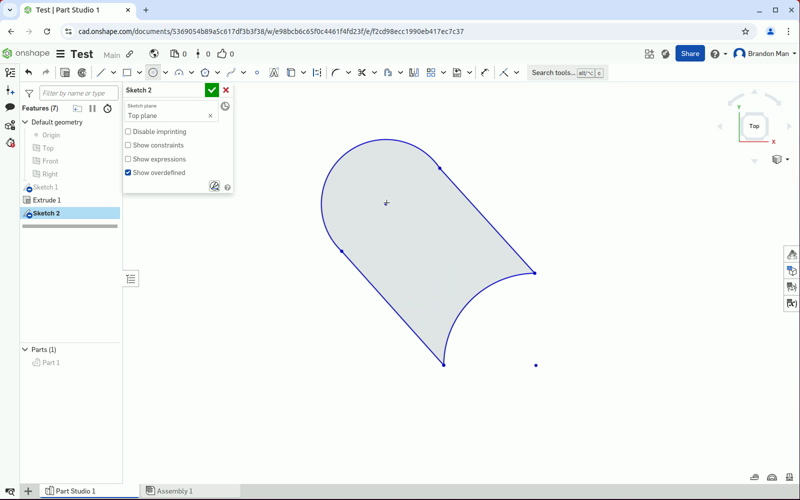
scroll(6)
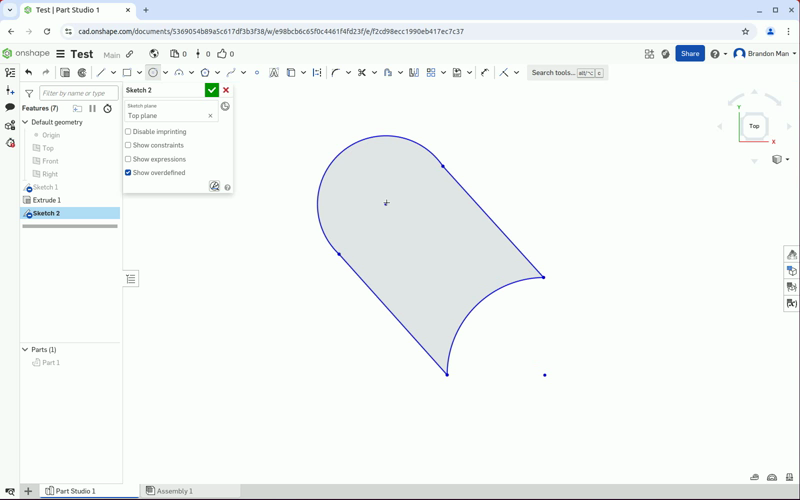
scroll(6)
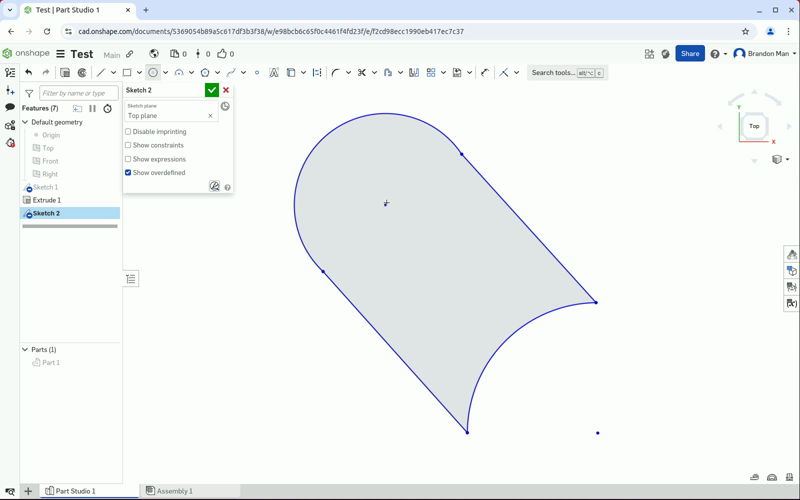
scroll(6)
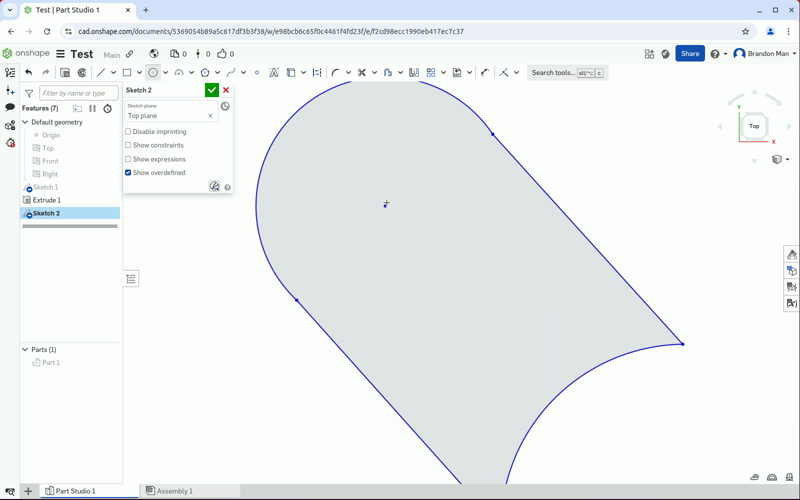
scroll(6)
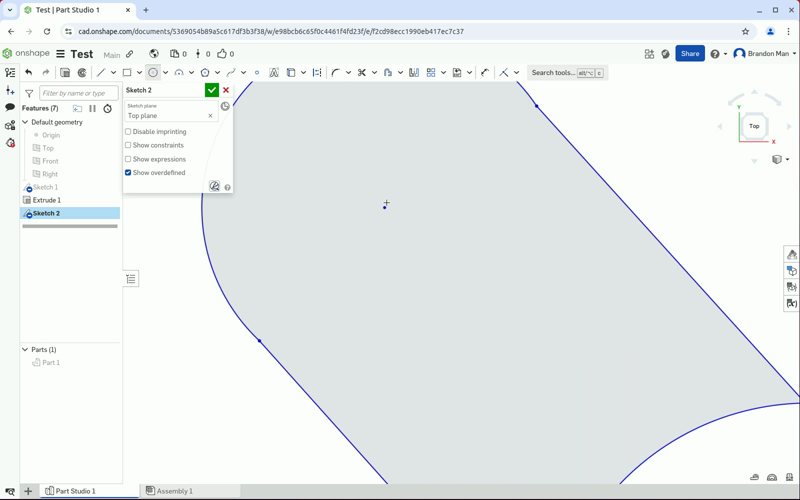
scroll(6)
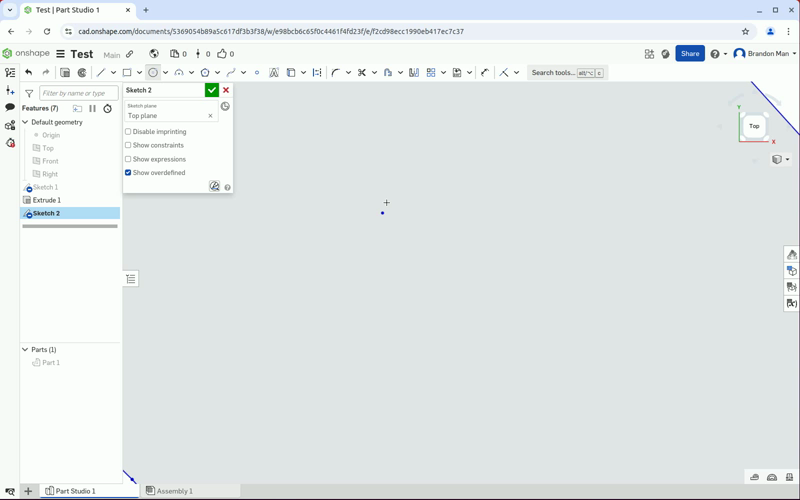
click(386, 202)
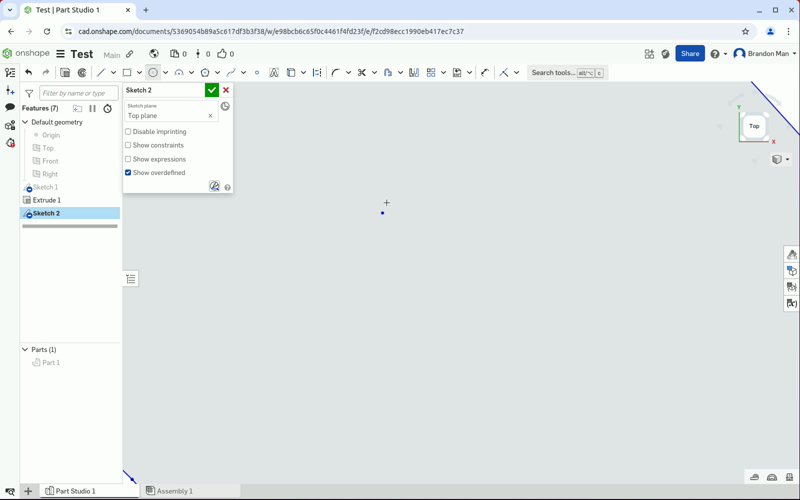
scroll(-6)
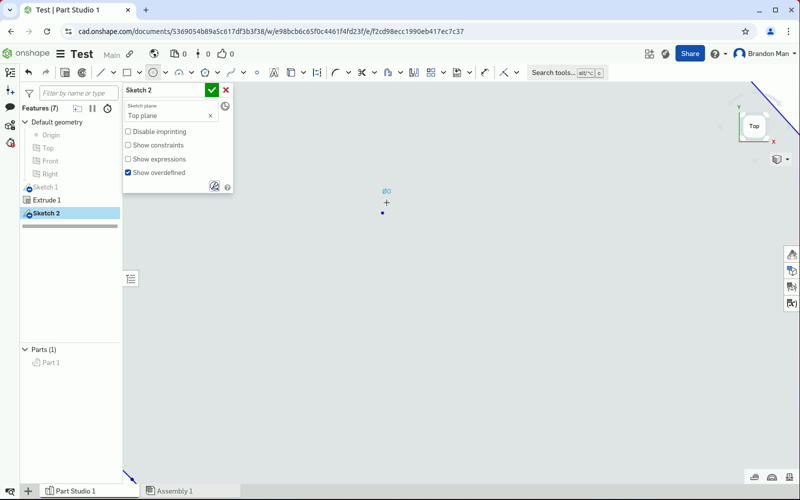
scroll(-6)
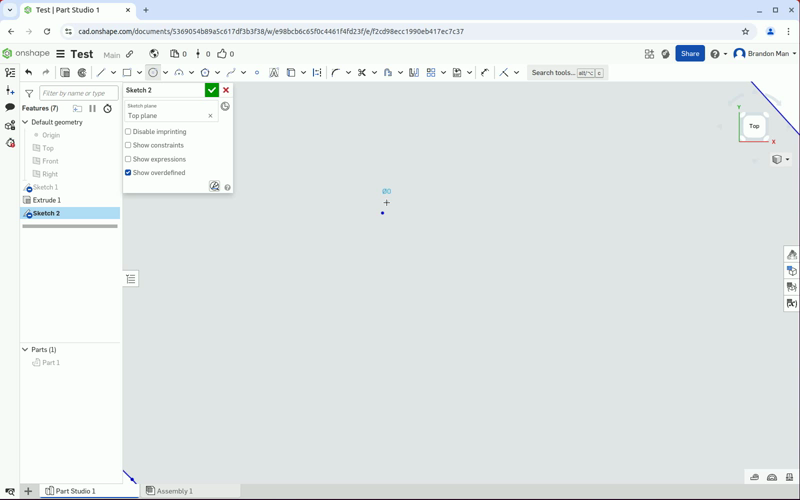
scroll(-6)
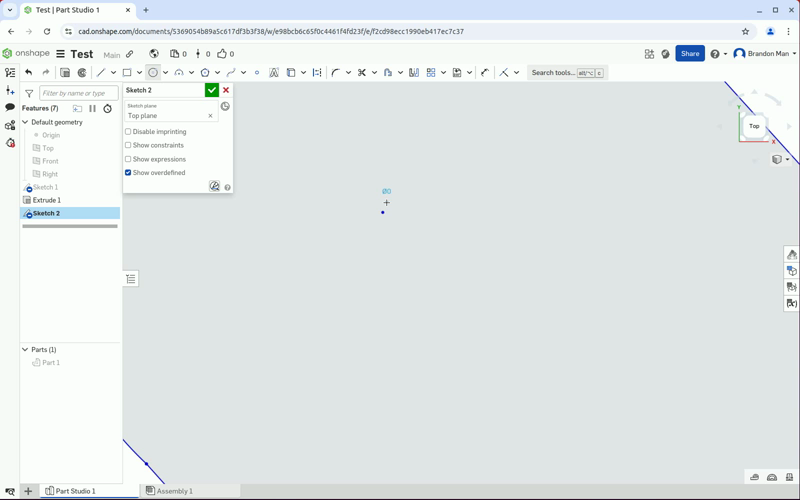
scroll(-6)
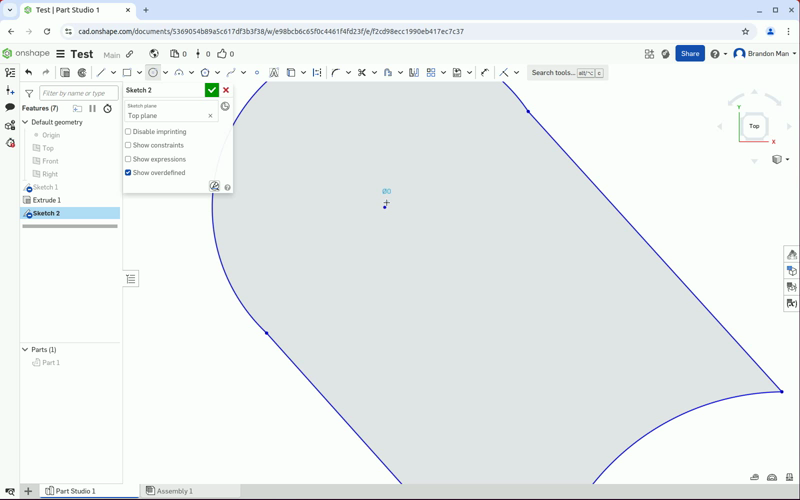
scroll(-6)
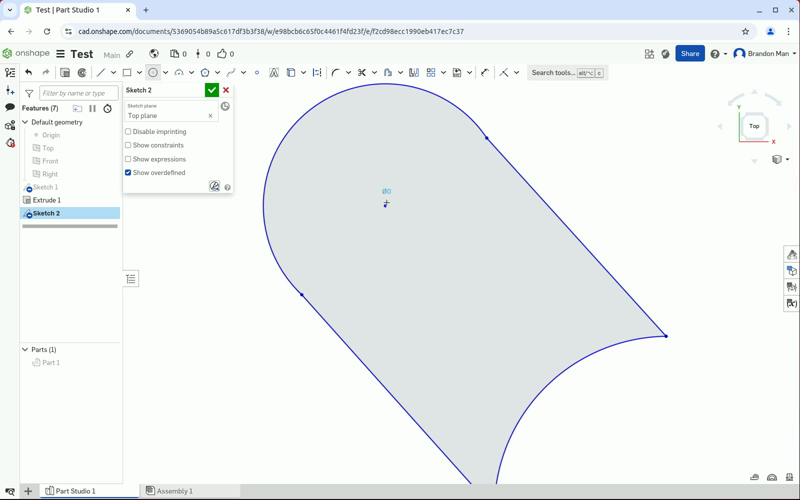
scroll(-6)
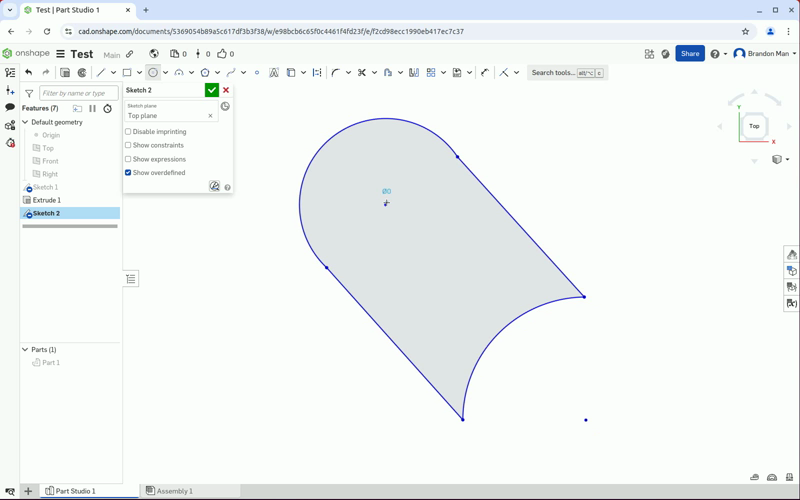
scroll(-6)
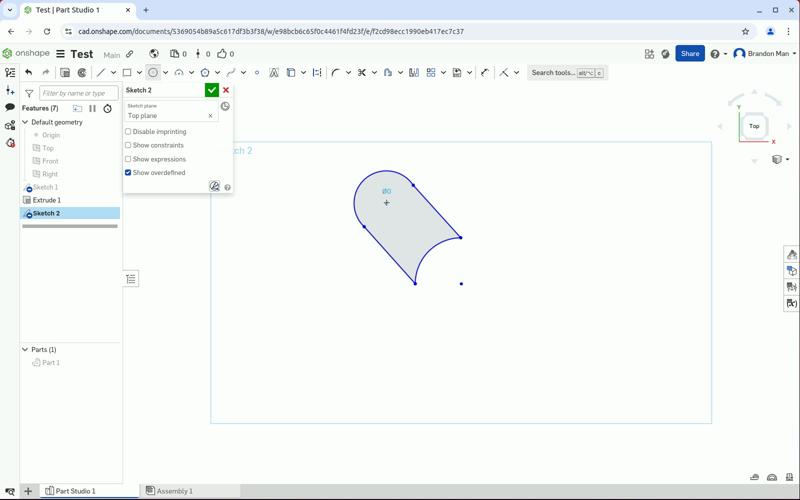
key_up(shift)
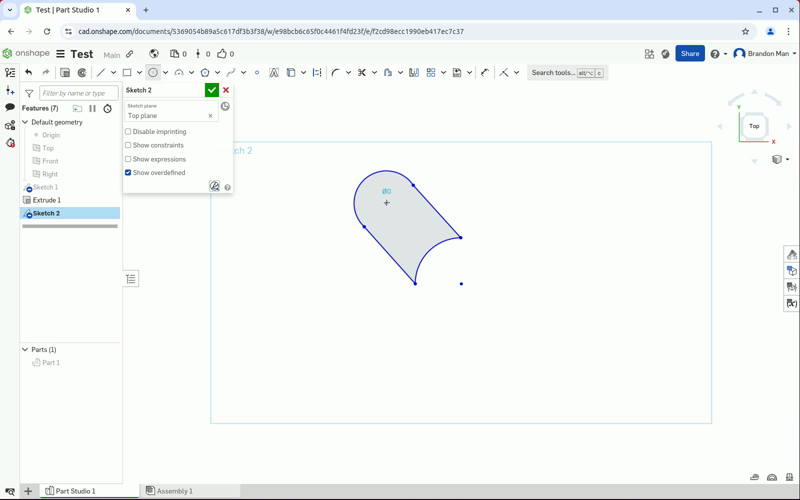
mouse_move(412, 202)
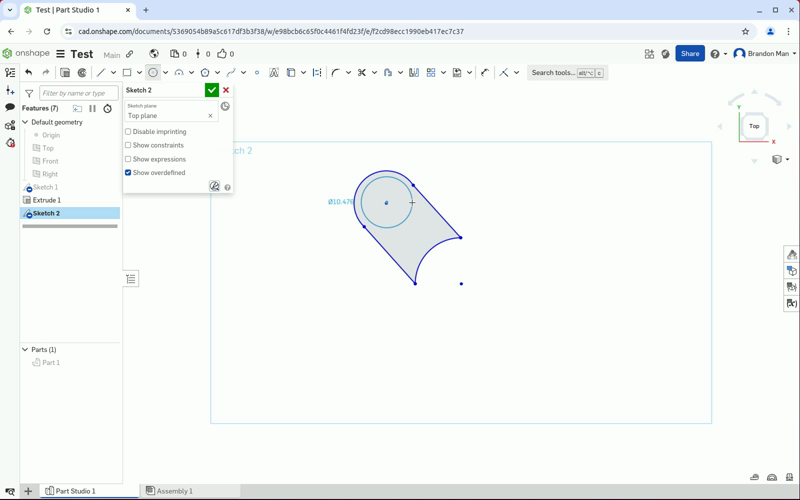
click(412, 202)
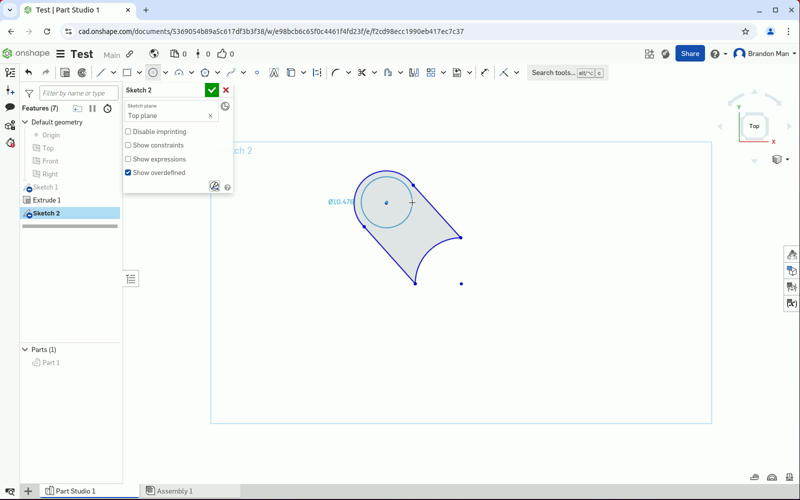
key(esc)
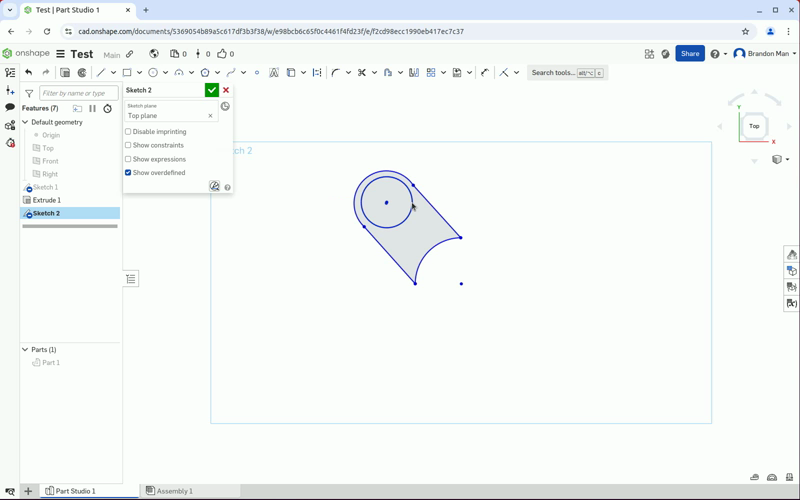
mouse_move(390, 244)
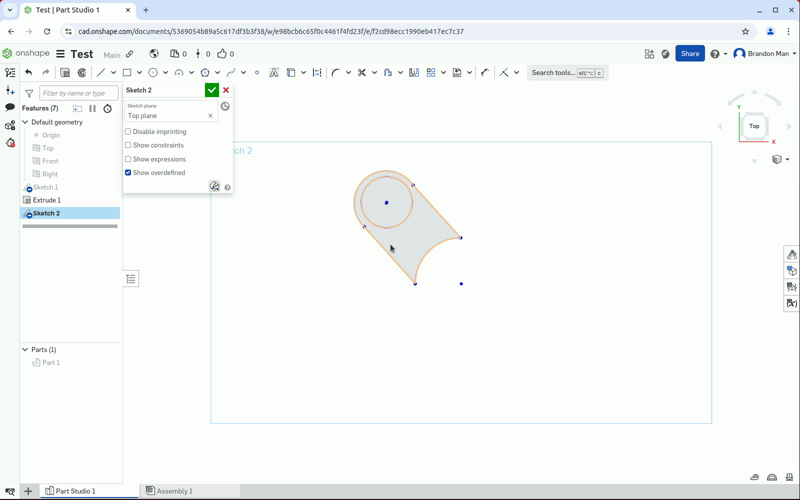
click(390, 244)
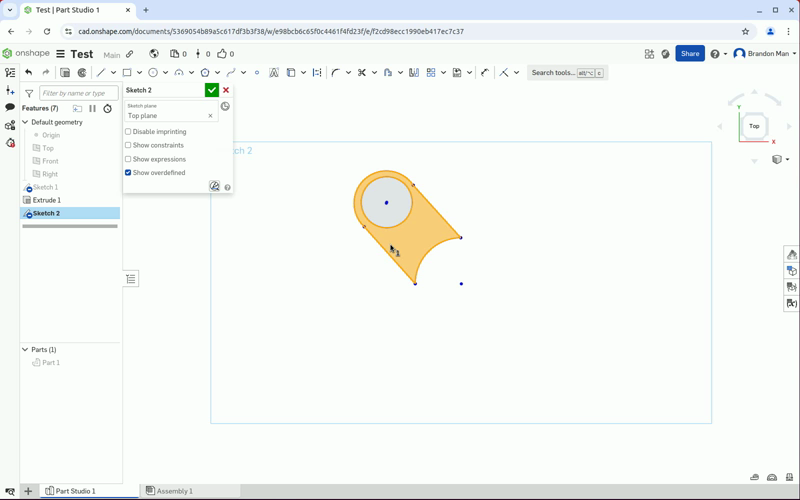
mouse_move(73, 352)
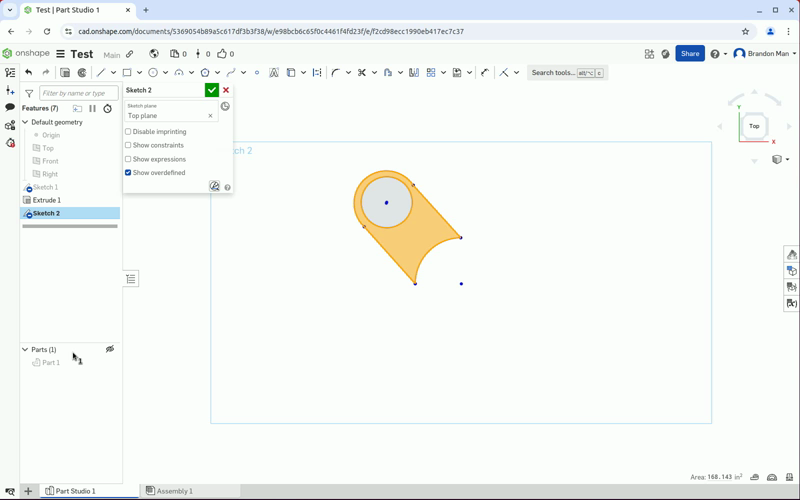
key(shift+y)
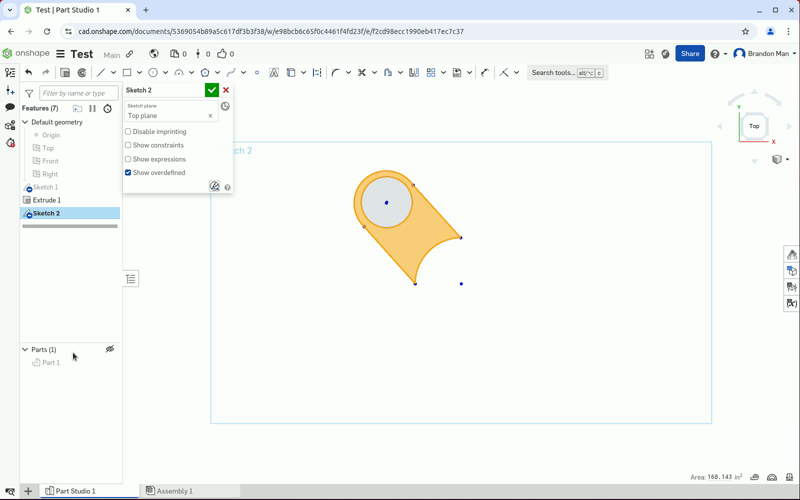
key(shift+e)
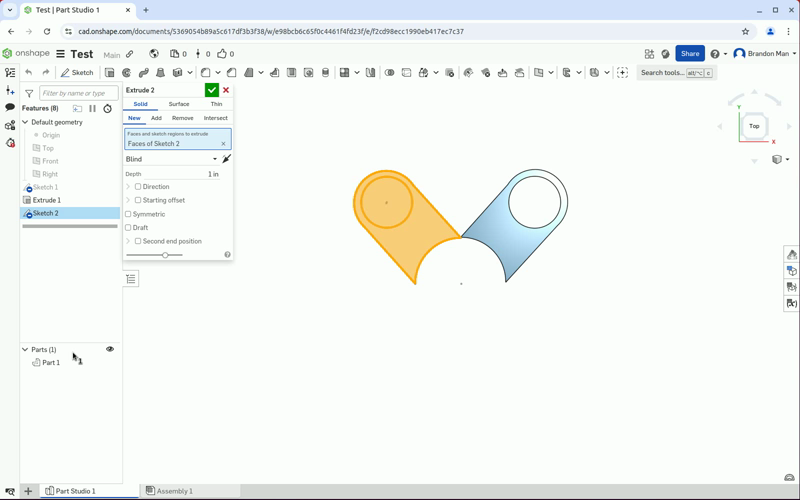
mouse_move(143, 106)
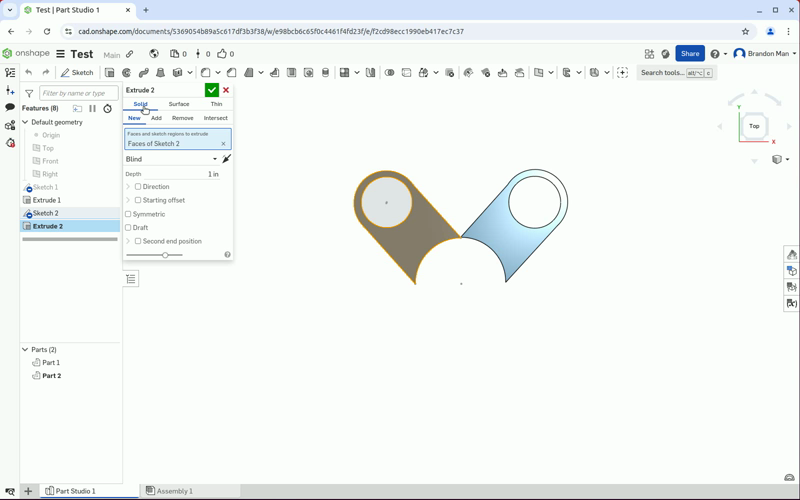
click(143, 106)
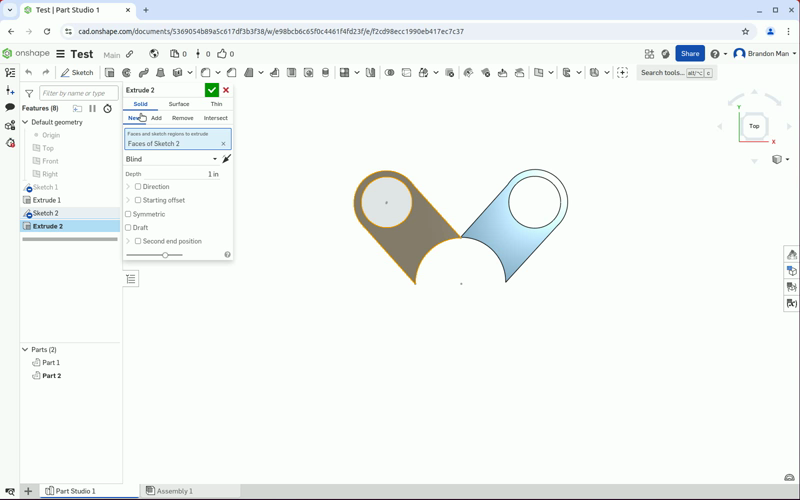
mouse_move(137, 120)
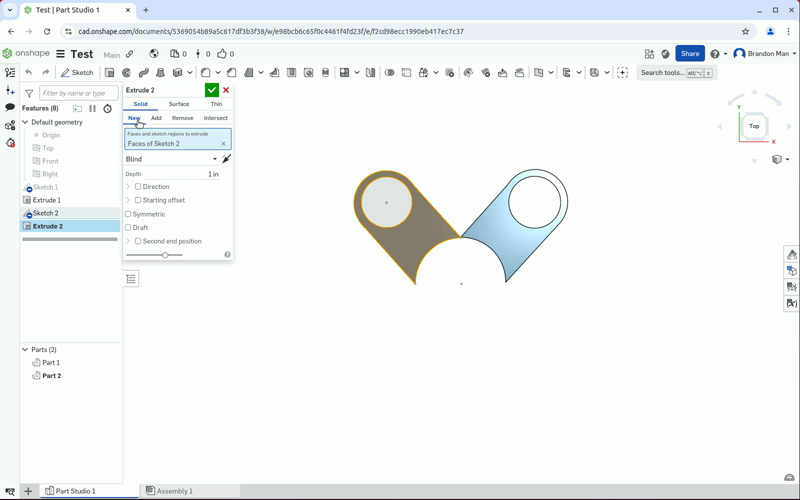
click(137, 120)
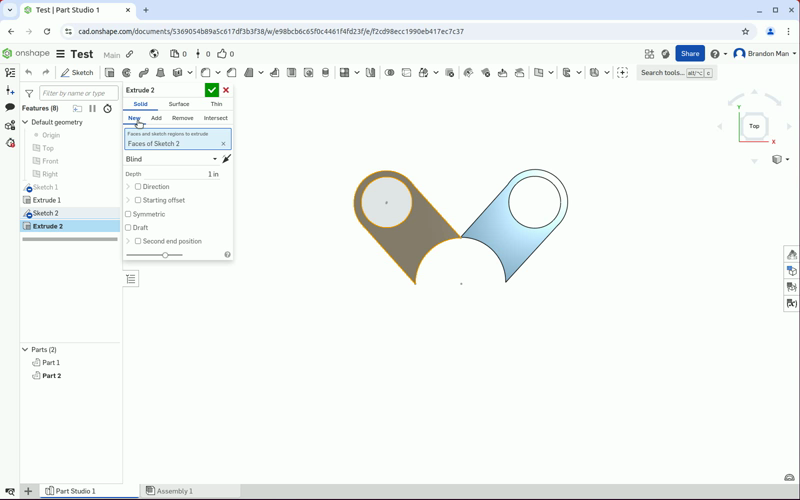
key(tab, 4)
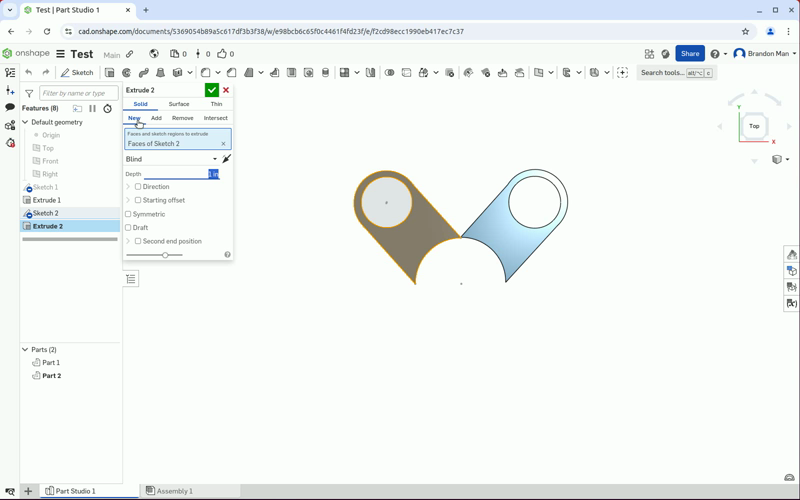
text(3.37)
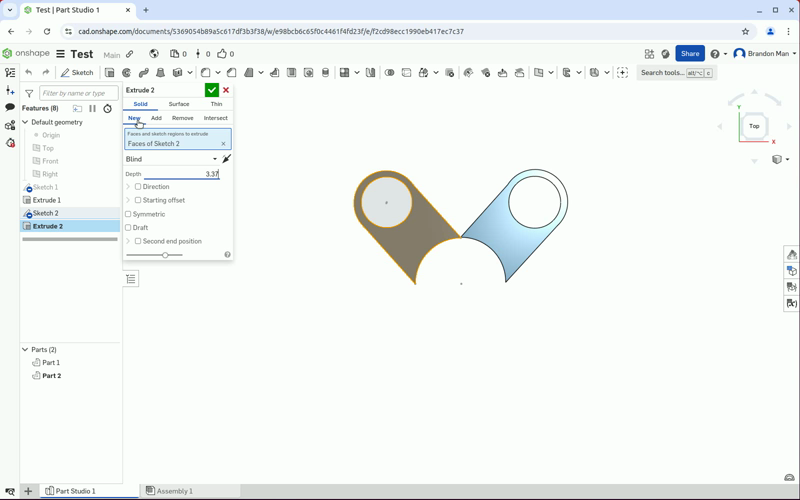
key(enter)
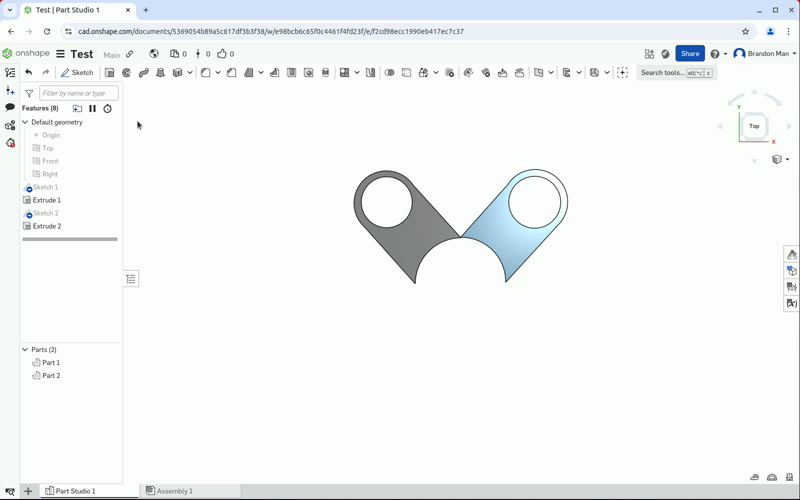
key(shift+h)
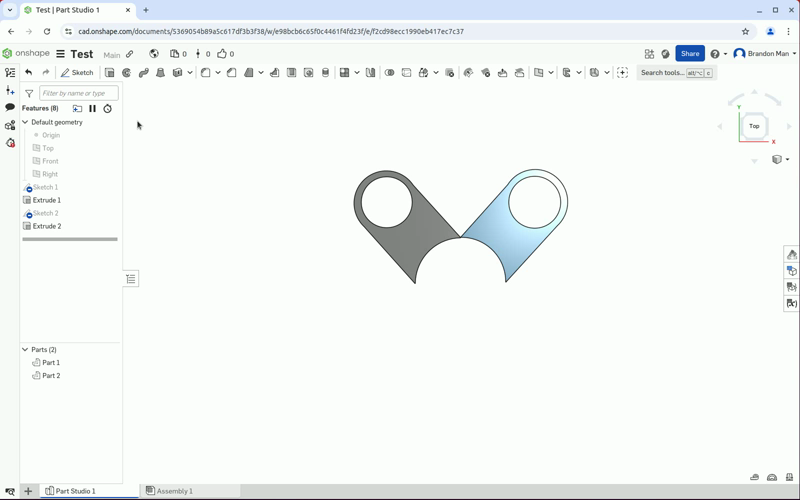
key(shift+h)
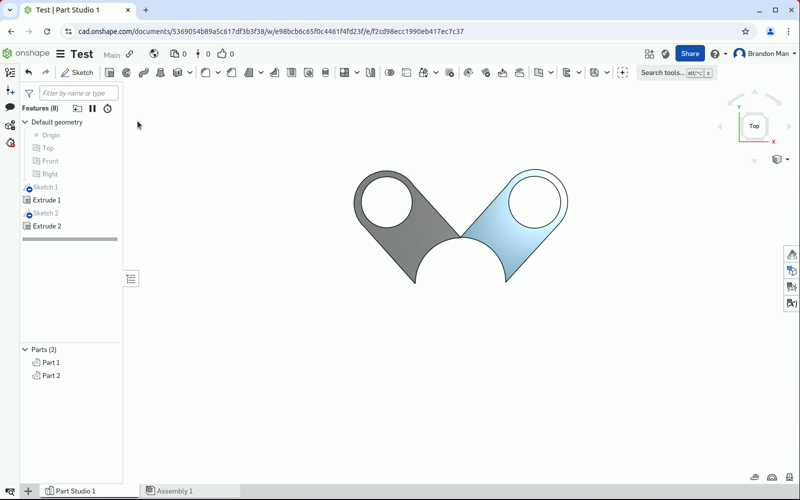
mouse_move(73, 189)
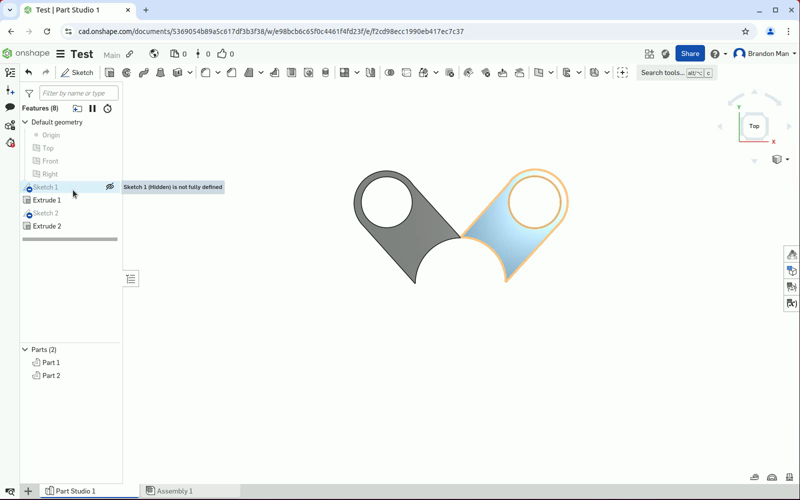
click(73, 189)
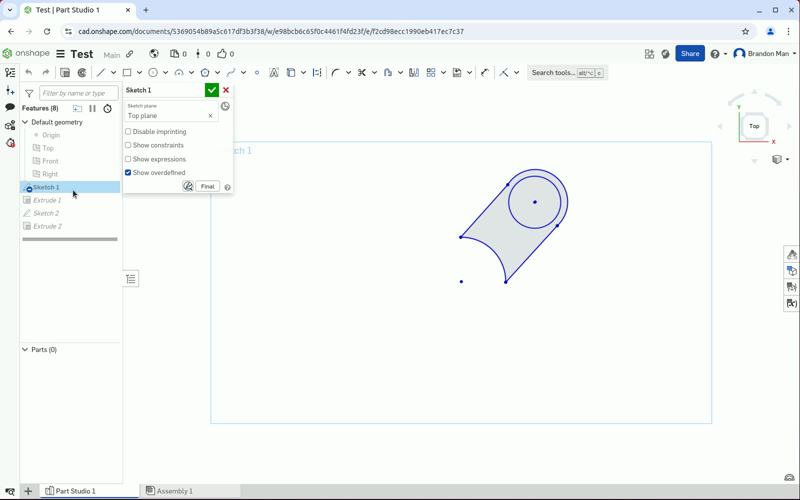
mouse_move(229, 92)
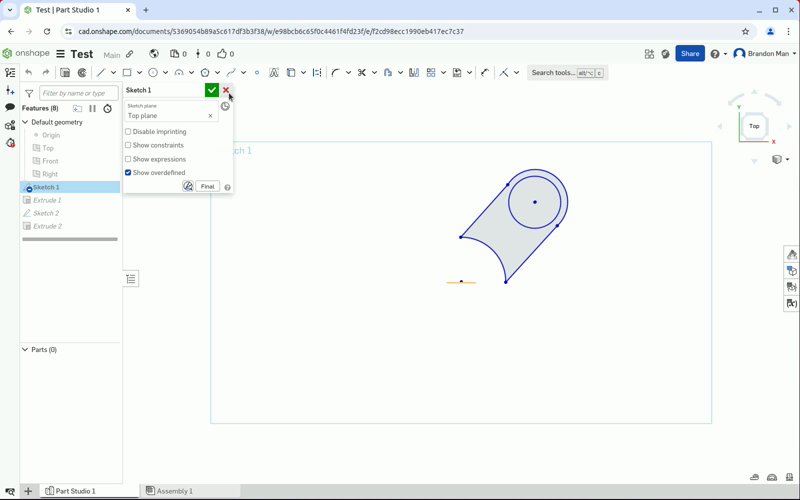
click(229, 92)
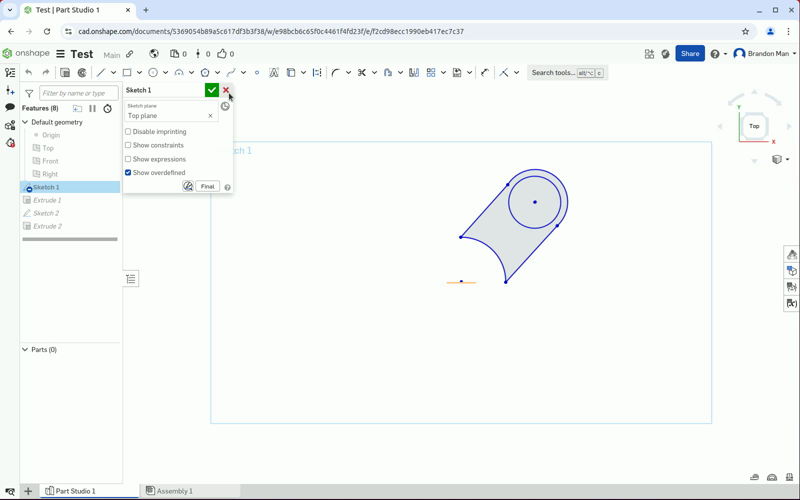
key(shift+s)
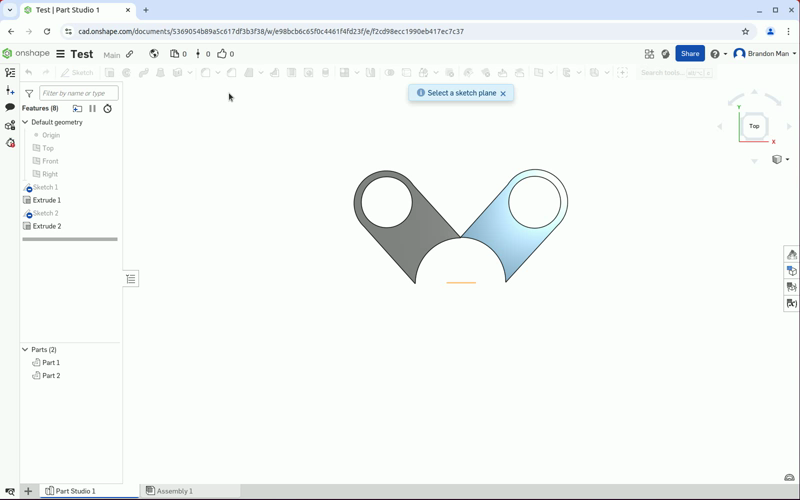
mouse_move(73, 150)
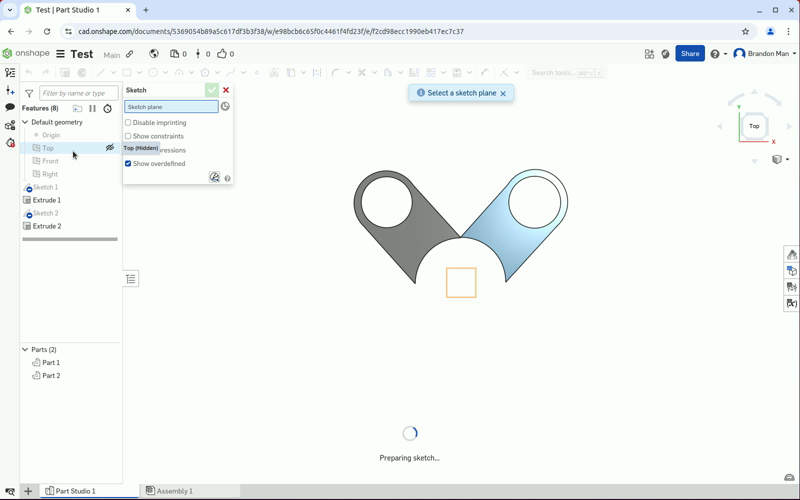
click(73, 150)
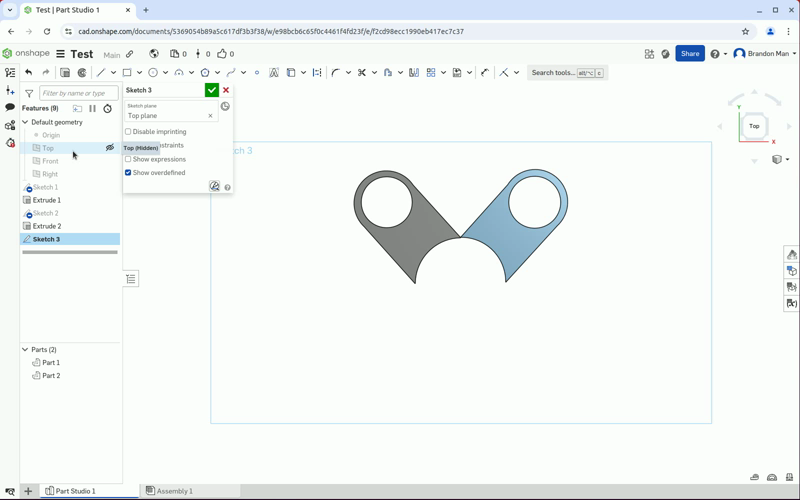
mouse_move(73, 352)
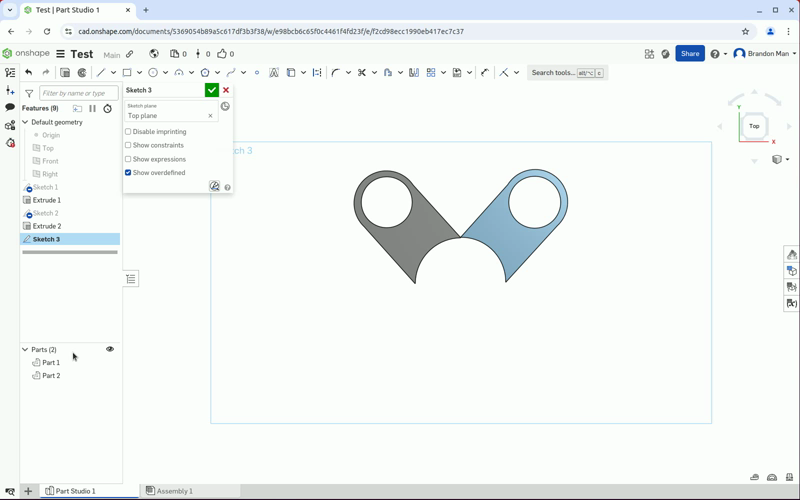
key(y)
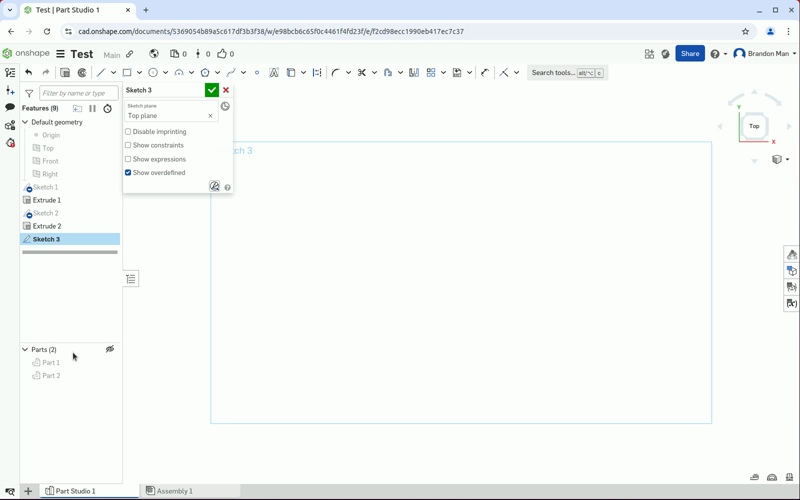
key(a)
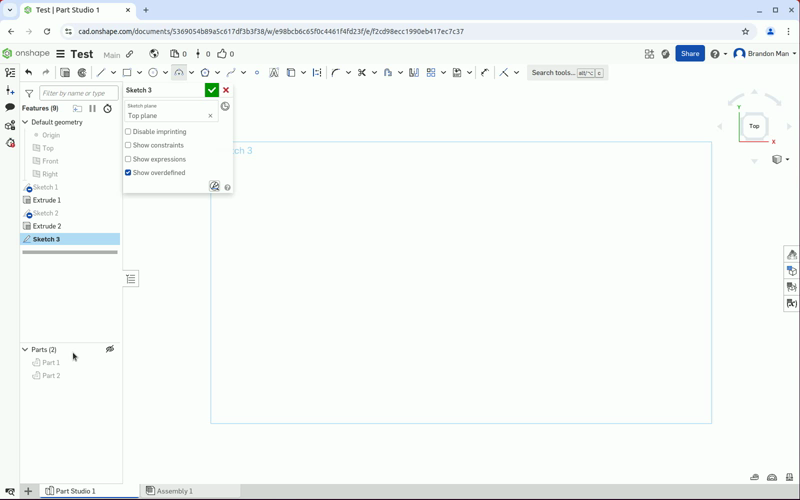
key_down(shift)
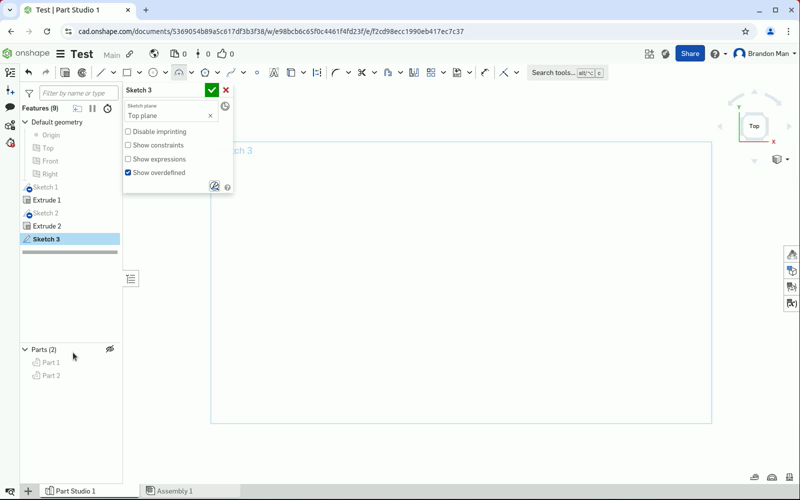
mouse_move(364, 339)
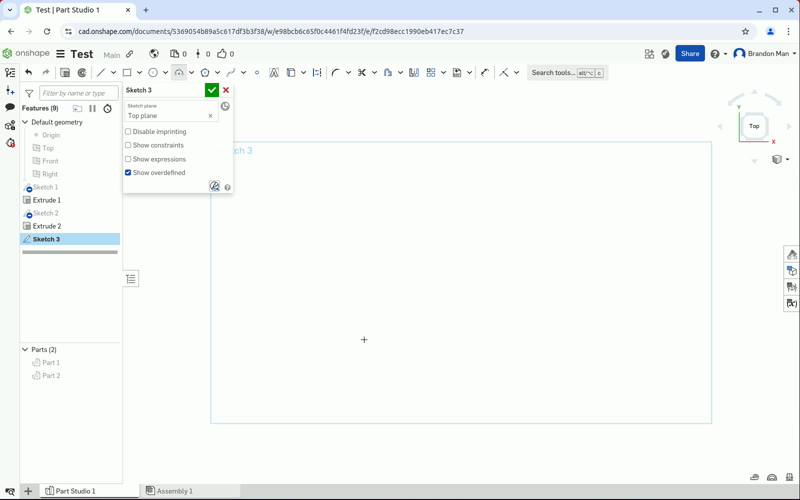
click(364, 339)
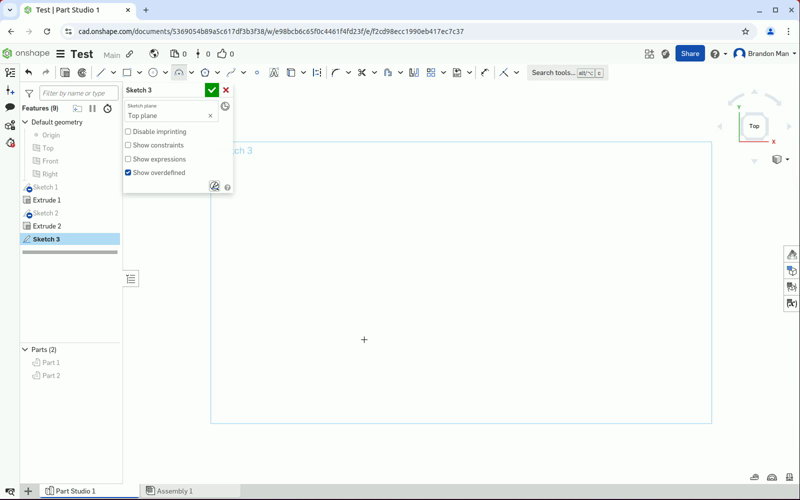
key_up(shift)
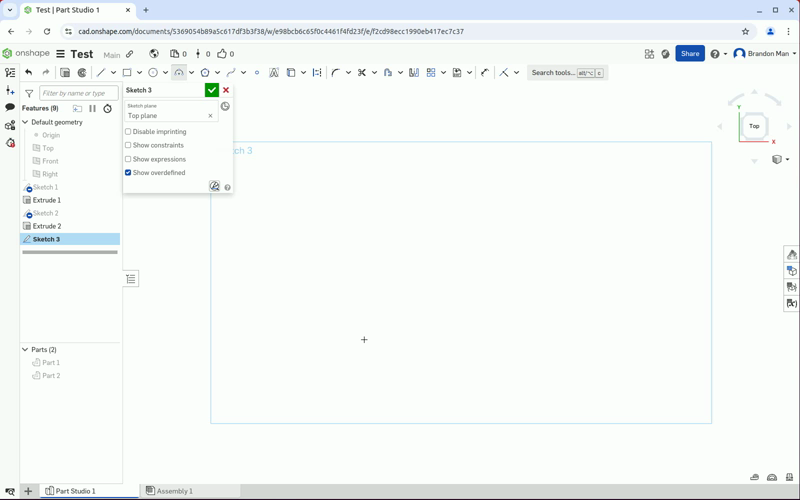
key_down(shift)
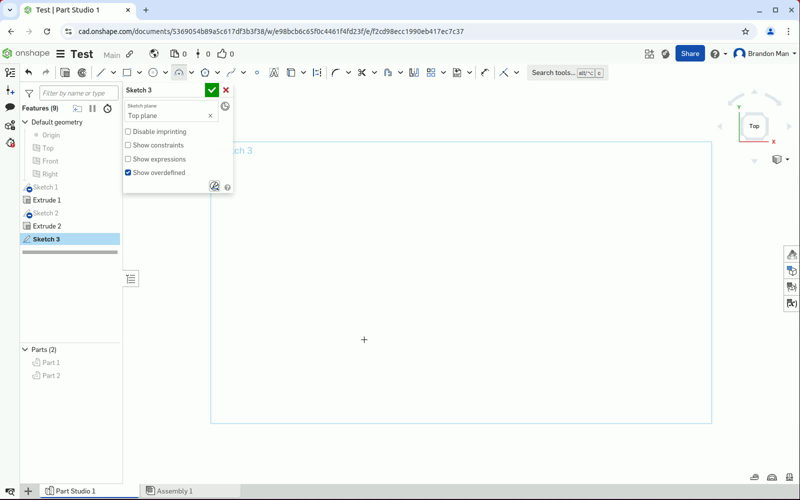
mouse_move(413, 380)
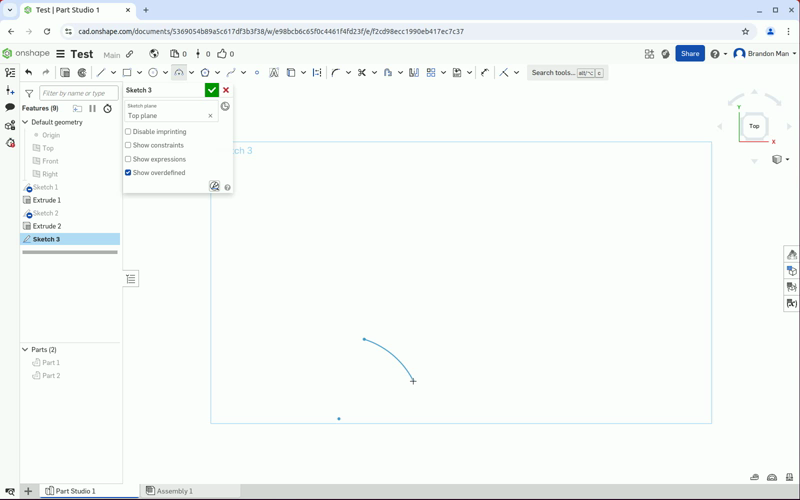
click(413, 380)
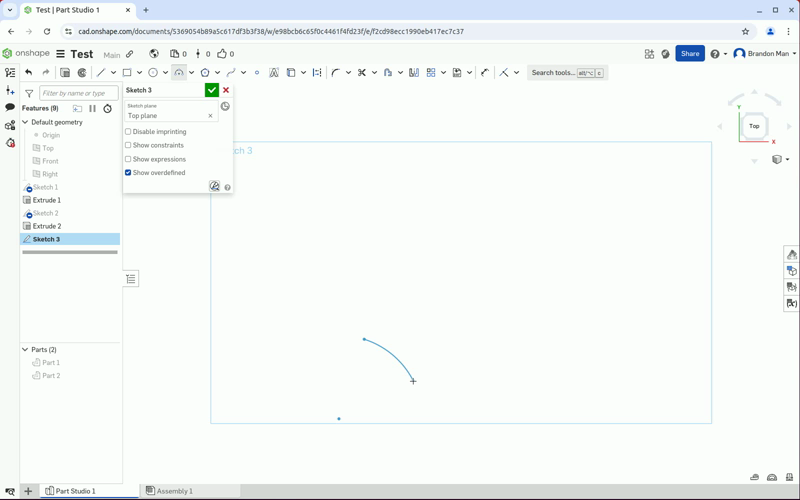
mouse_move(365, 387)
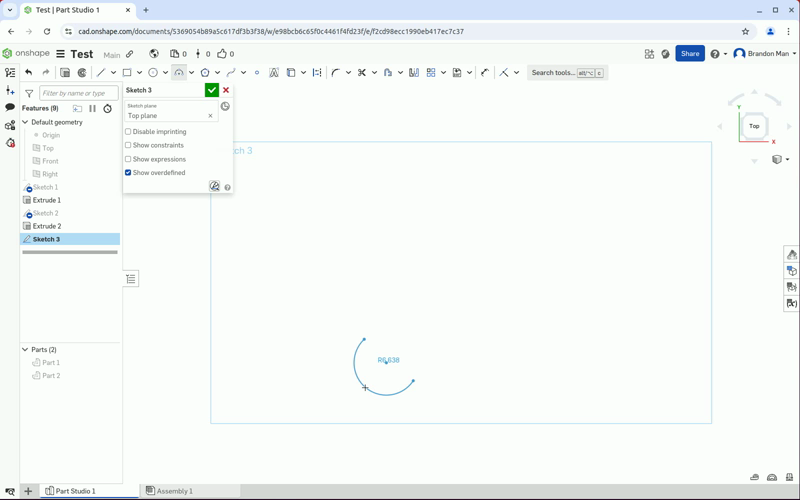
click(365, 387)
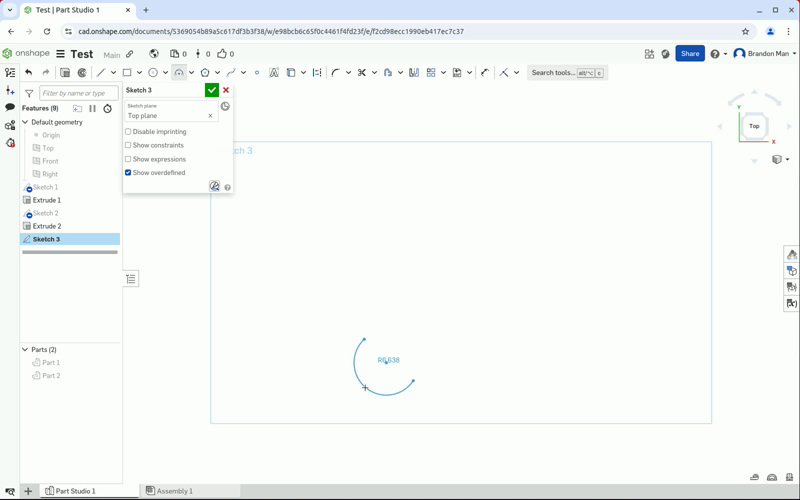
key_up(shift)
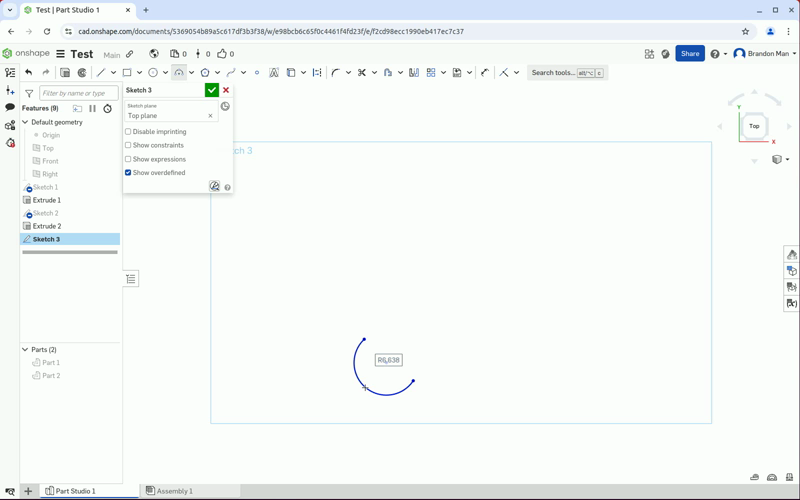
key(esc)
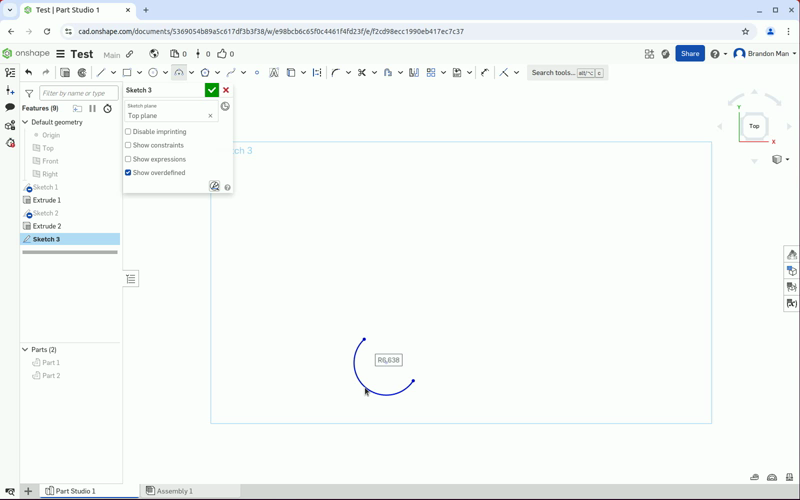
key(l)
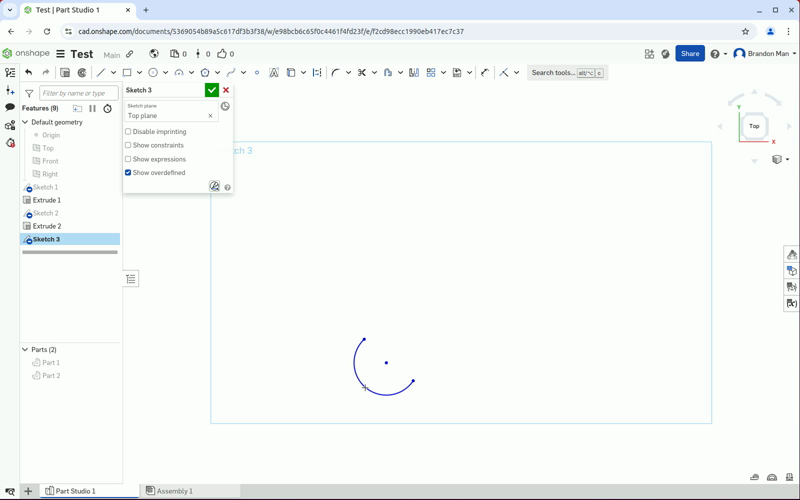
mouse_move(413, 380)
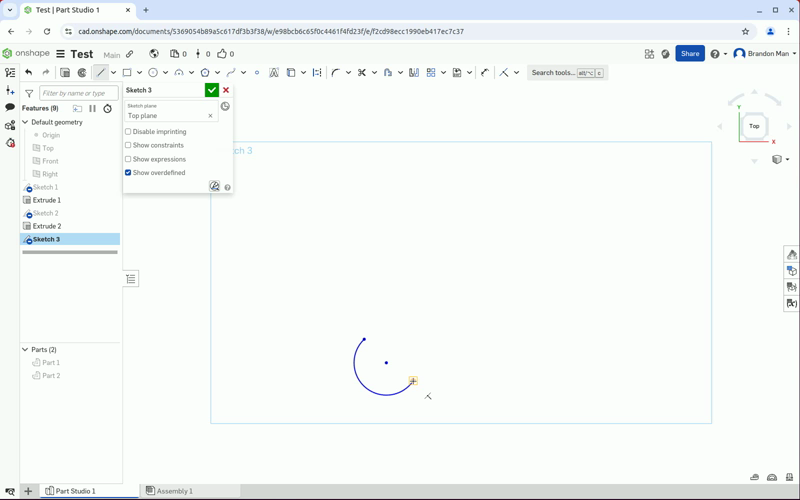
click(413, 380)
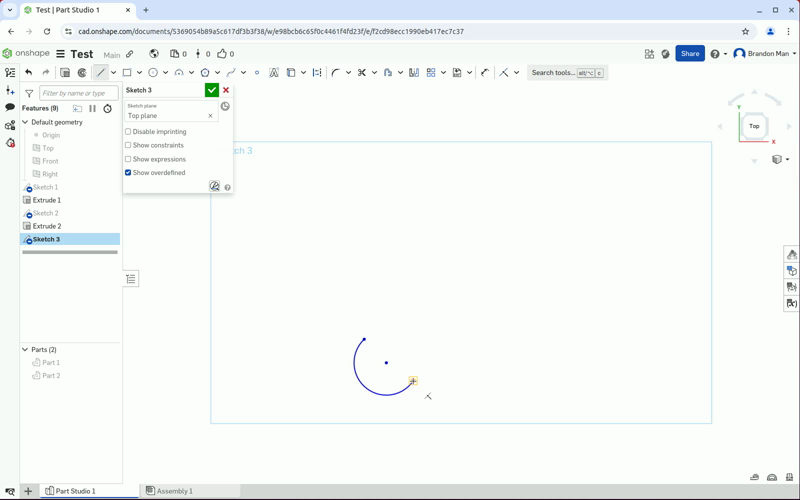
key_down(shift)
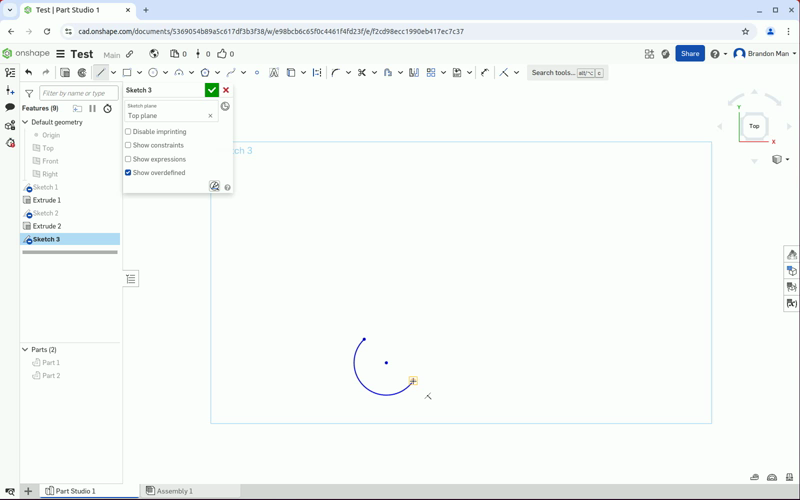
mouse_move(460, 327)
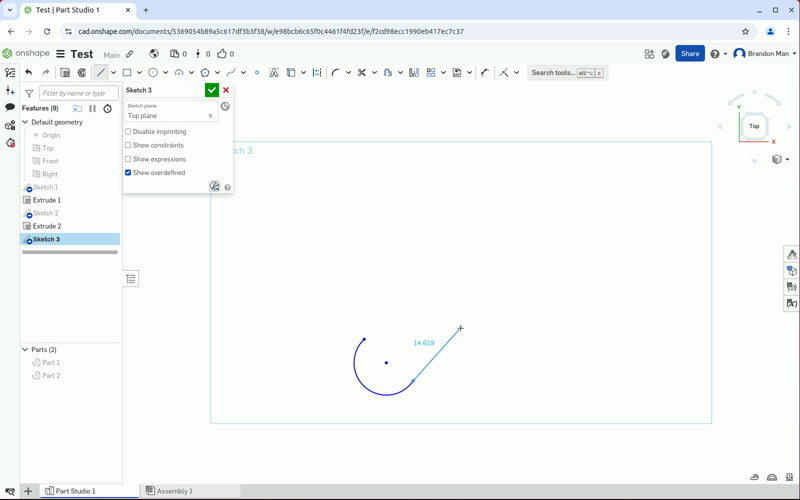
click(460, 327)
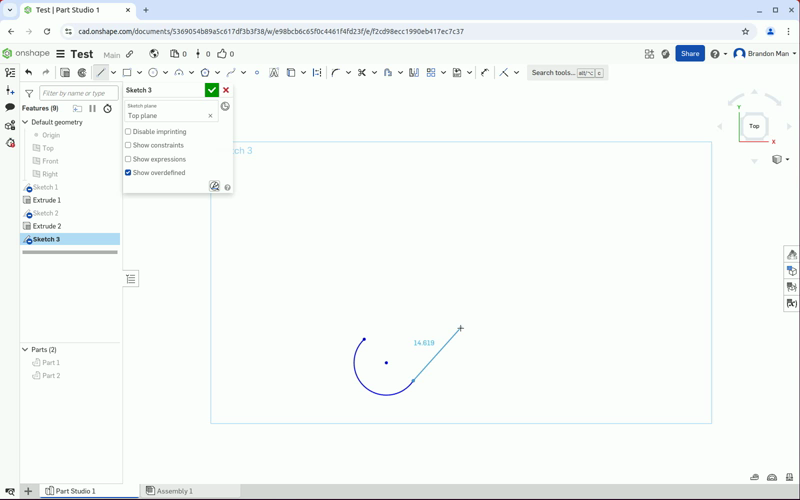
key_up(shift)
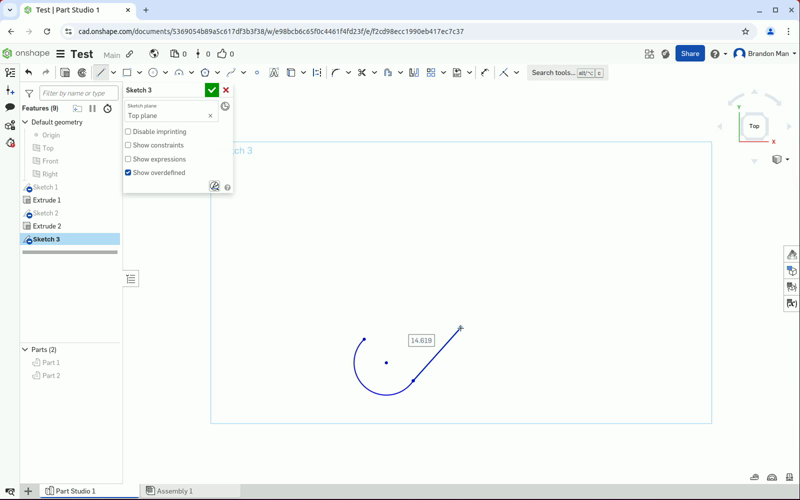
key(esc)
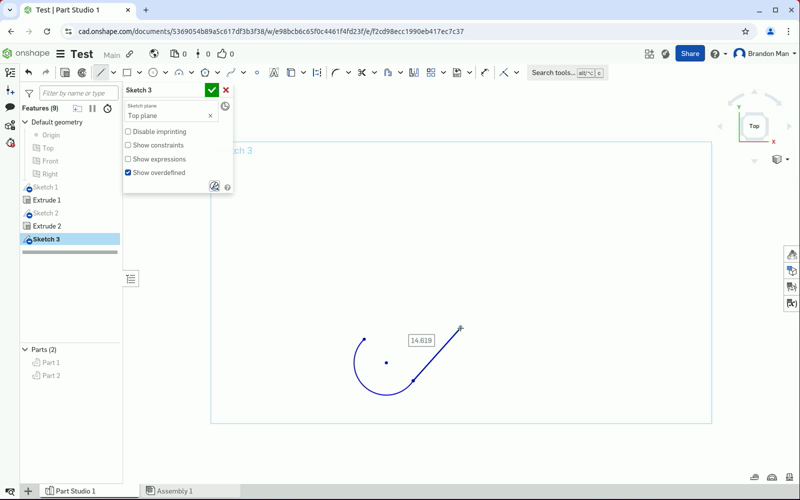
key(a)
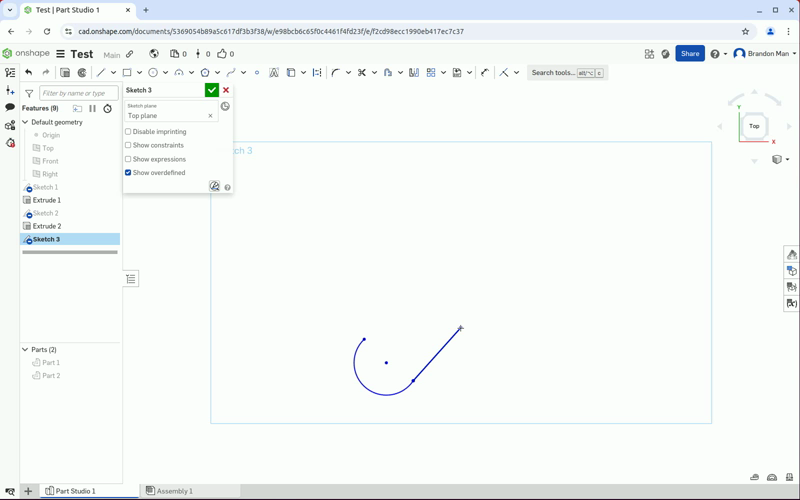
mouse_move(460, 327)
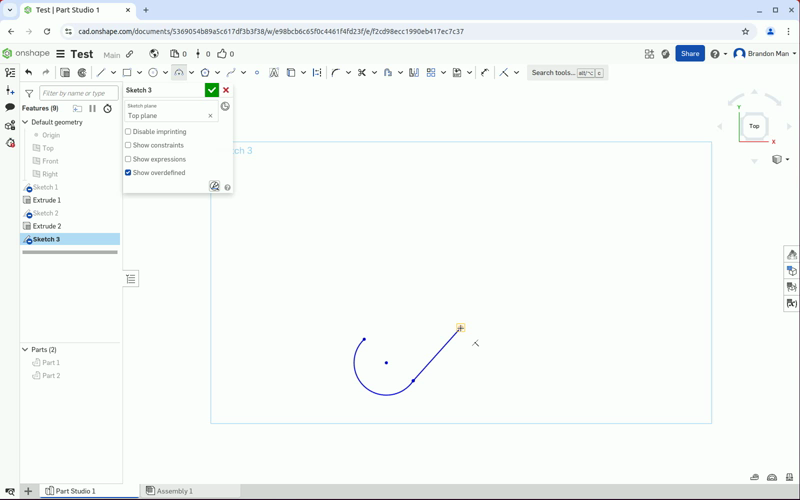
click(460, 327)
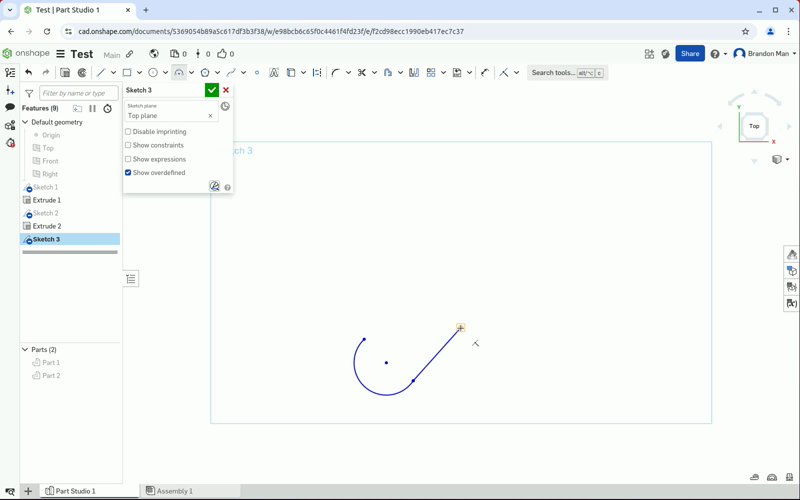
key_down(shift)
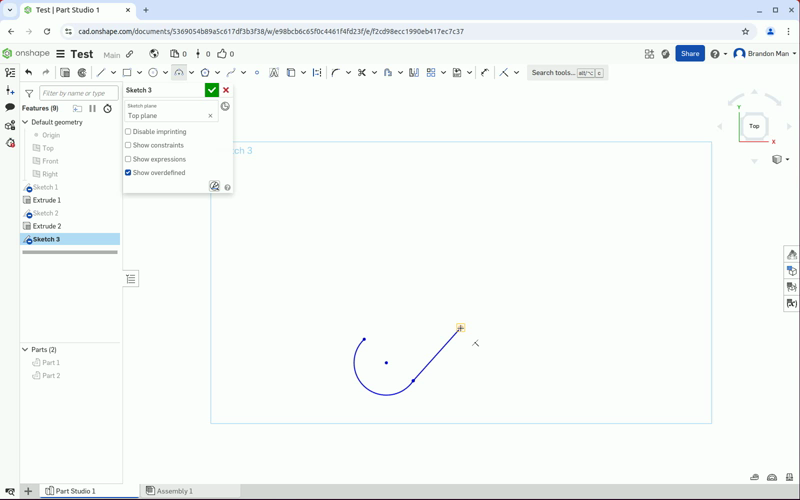
mouse_move(415, 282)
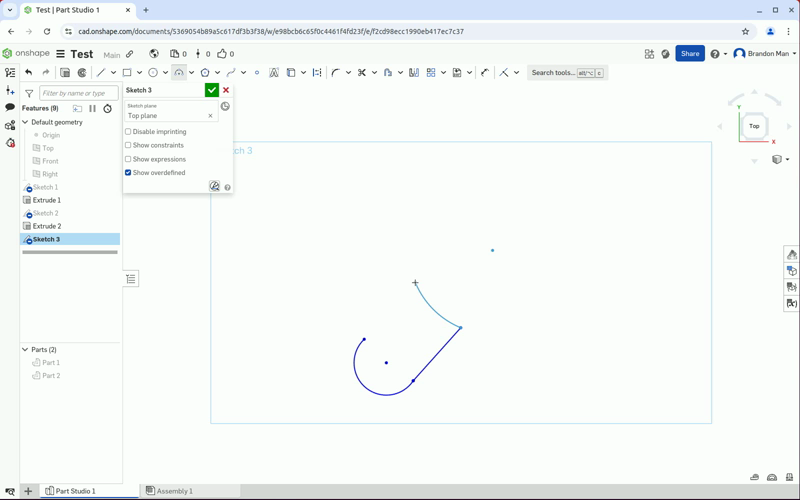
click(415, 282)
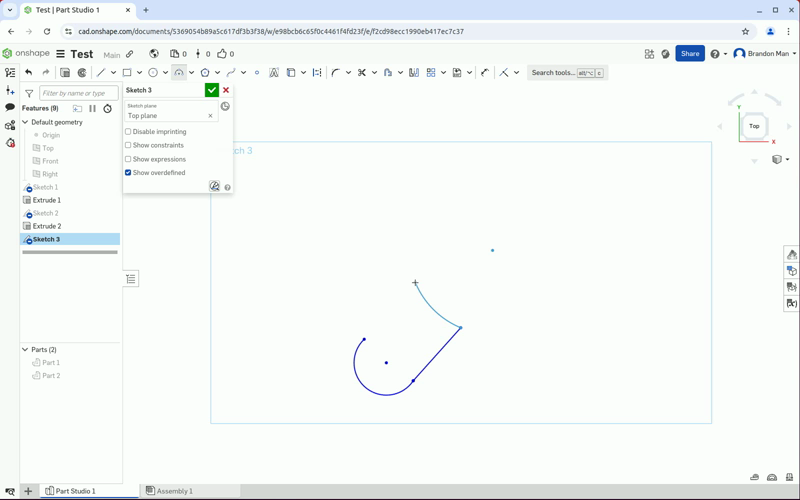
mouse_move(428, 314)
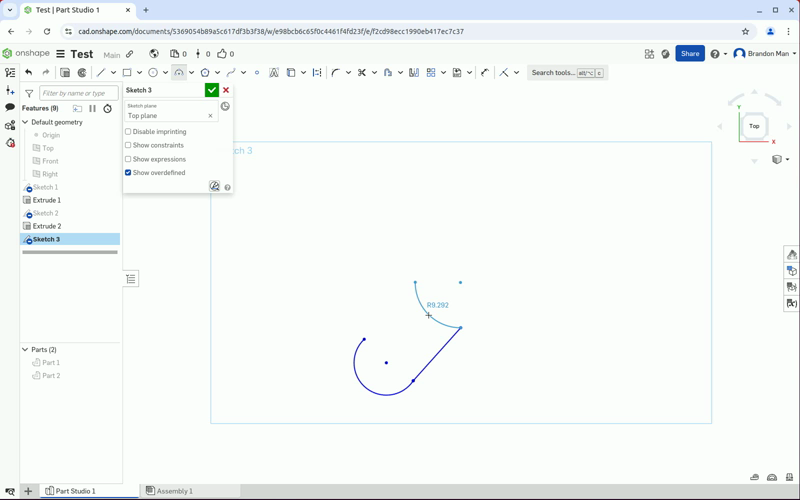
click(428, 314)
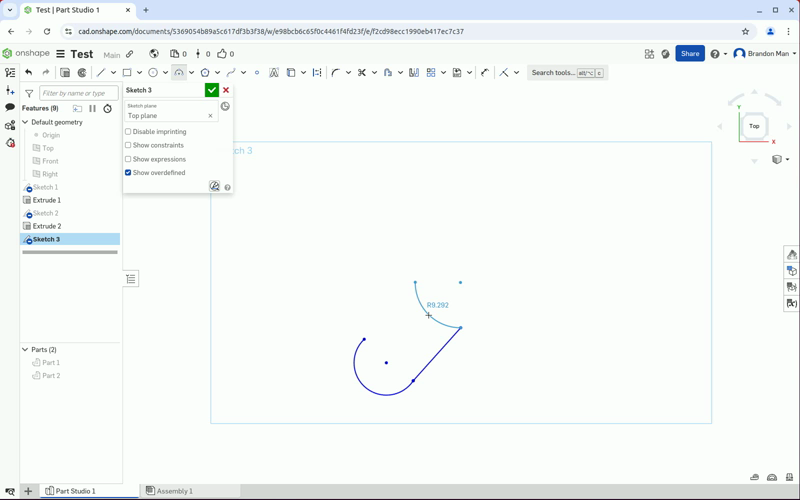
key_up(shift)
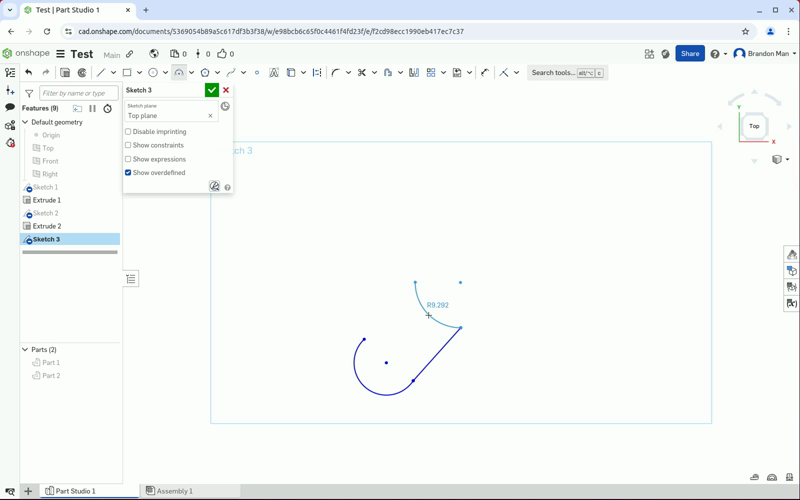
key(esc)
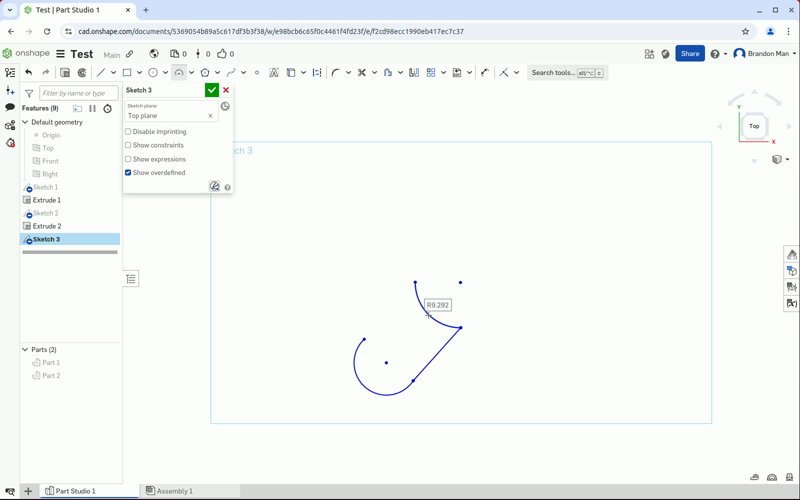
key(l)
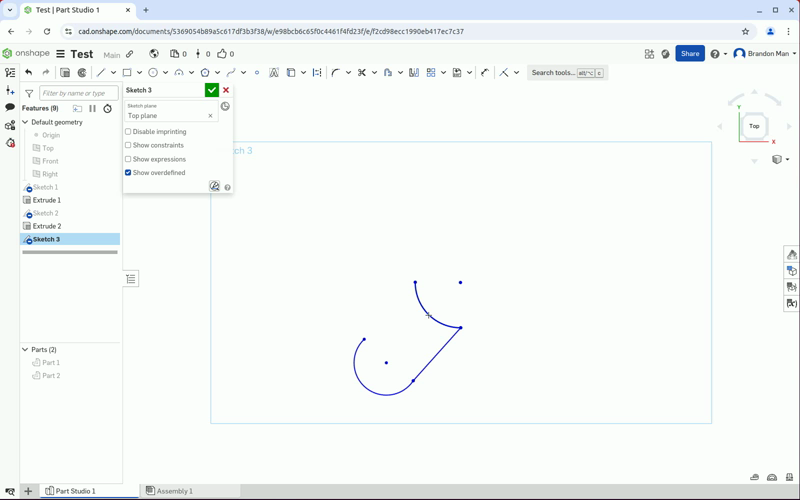
mouse_move(415, 282)
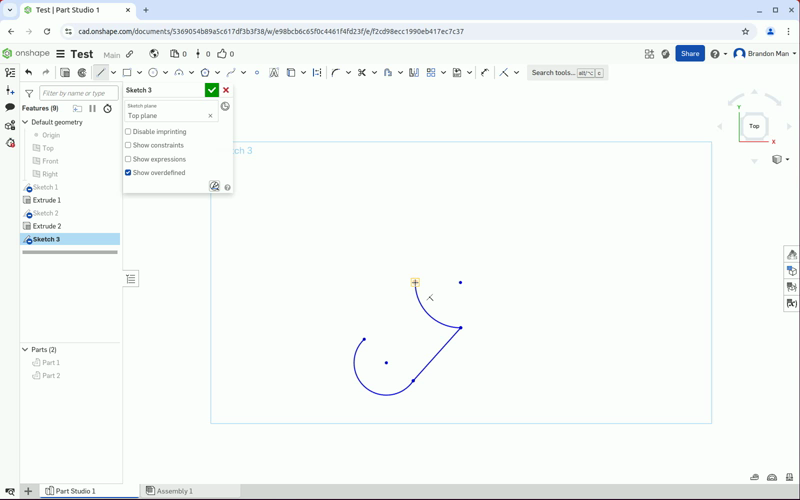
click(415, 282)
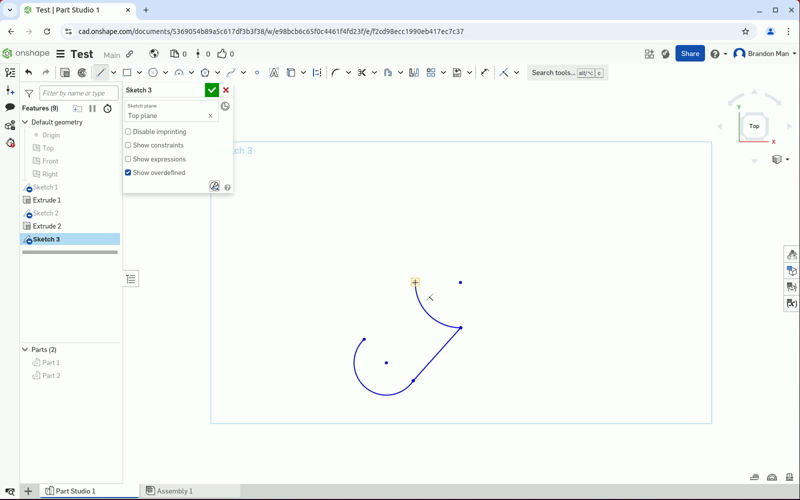
key_down(shift)
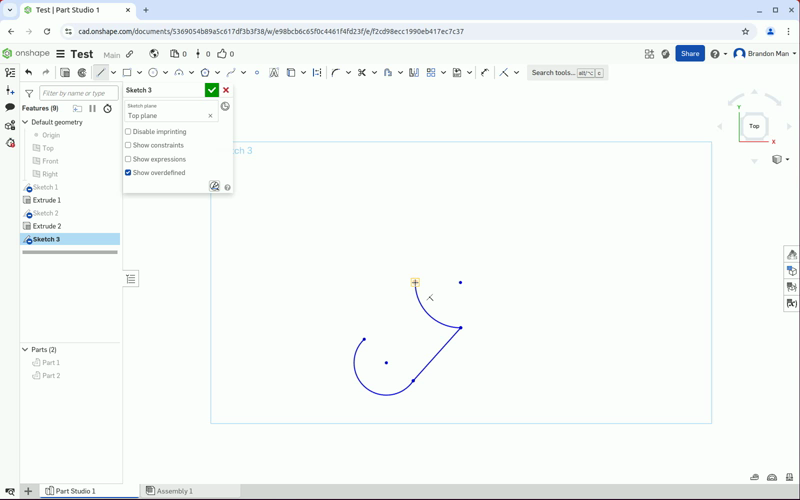
mouse_move(364, 339)
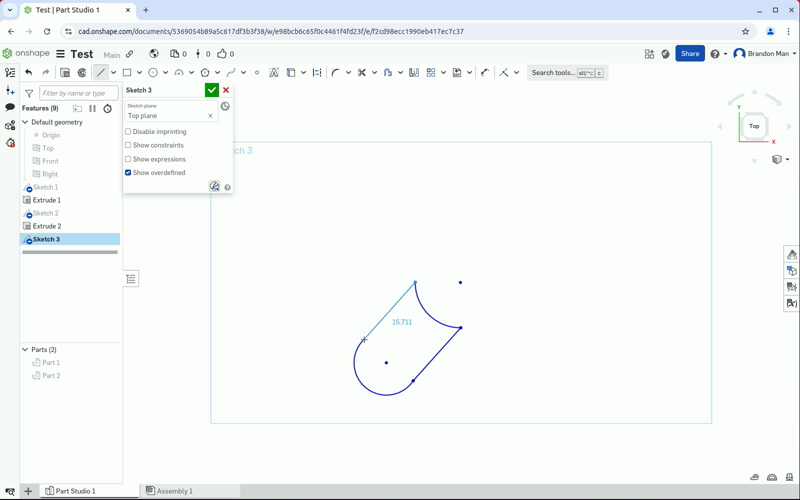
key_up(shift)
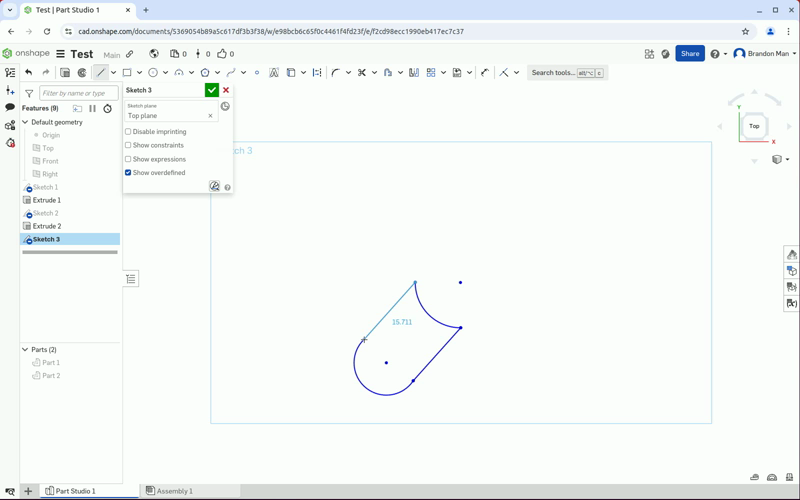
click(364, 339)
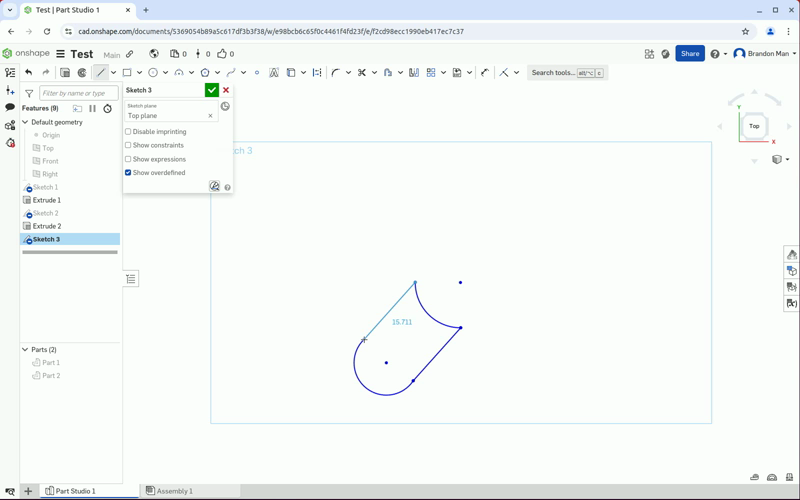
key(esc)
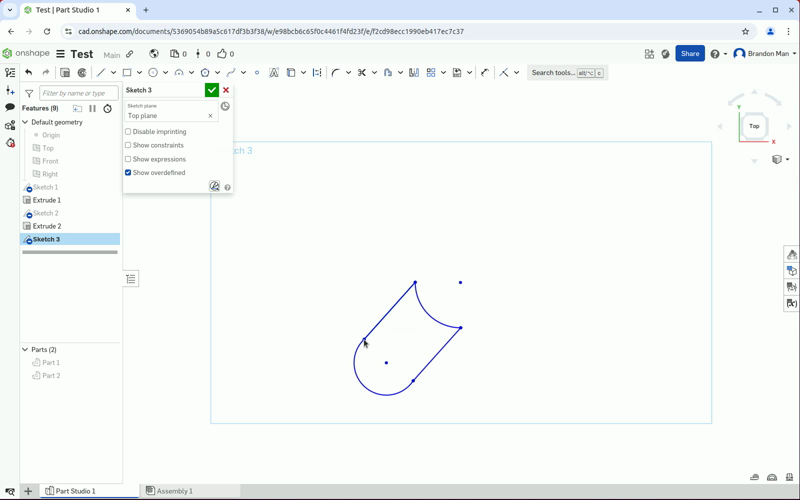
key(c)
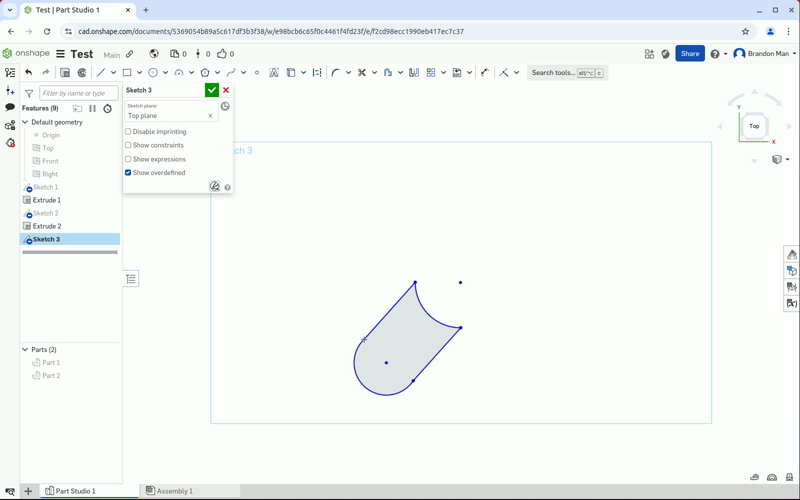
key_down(shift)
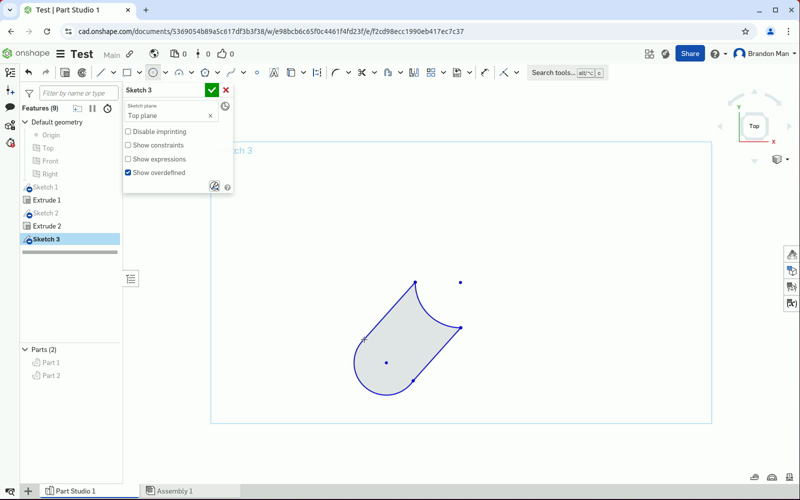
mouse_move(386, 363)
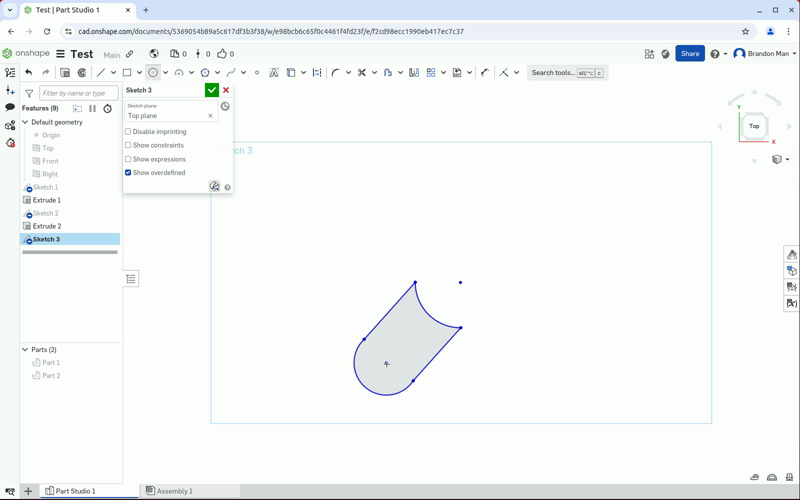
scroll(6)
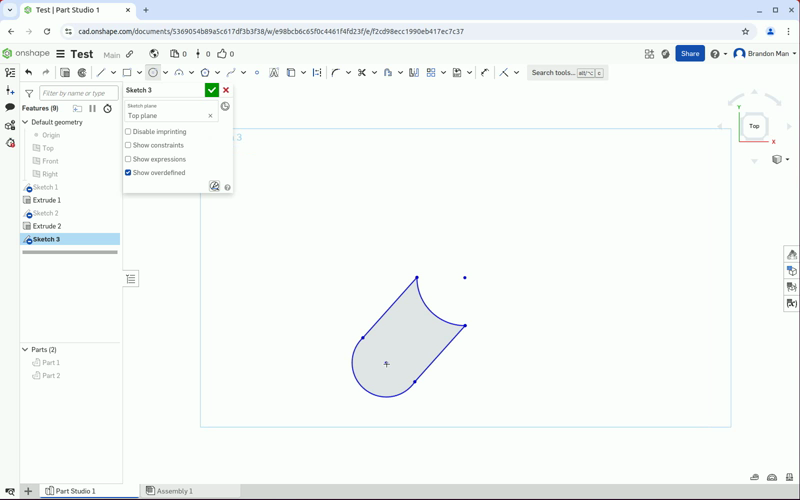
scroll(6)
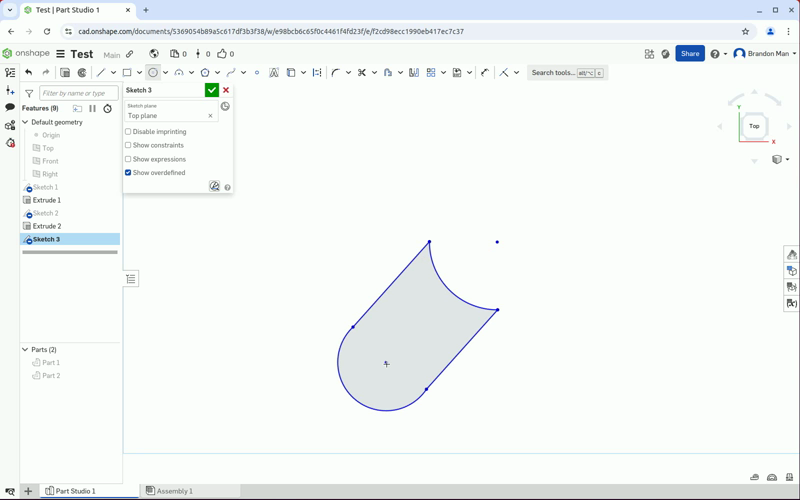
scroll(6)
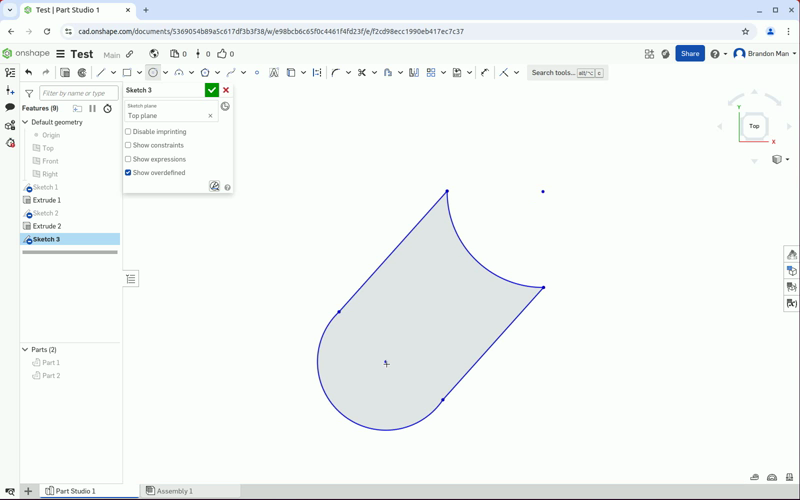
scroll(6)
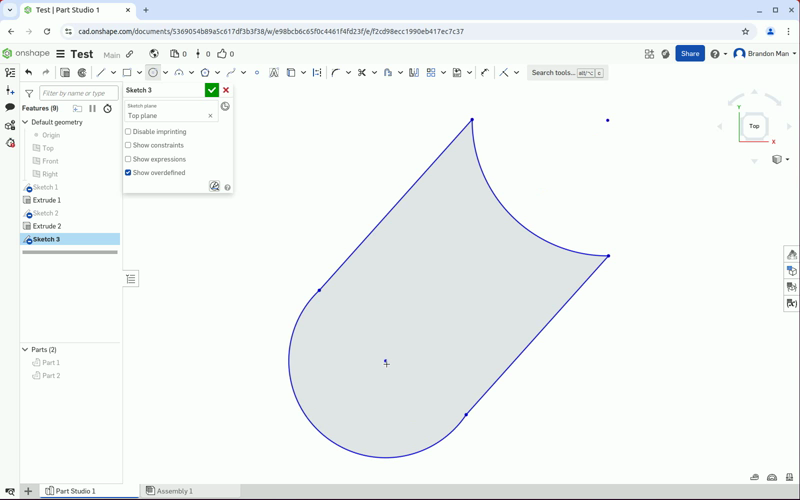
scroll(6)
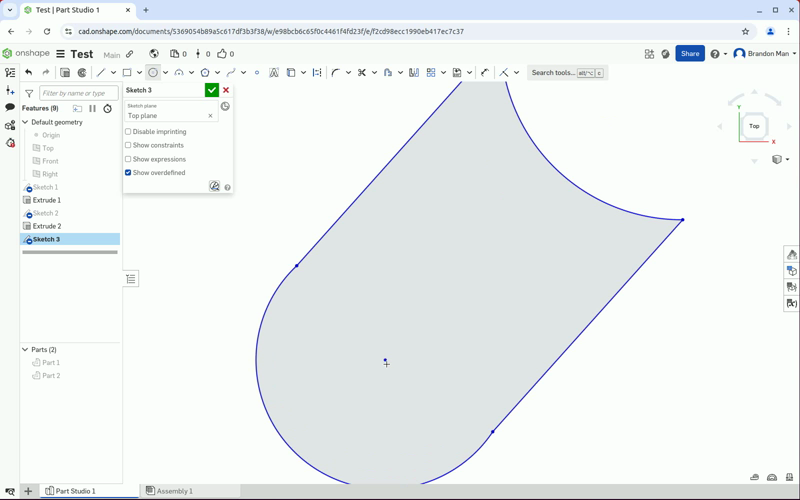
scroll(6)
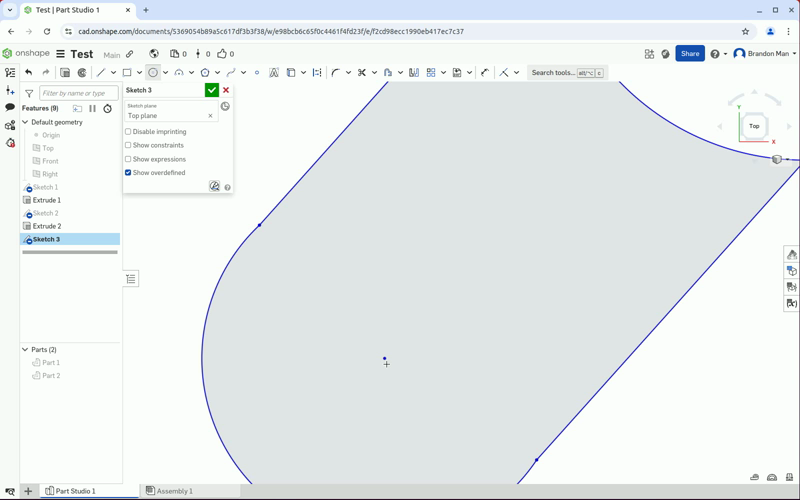
scroll(6)
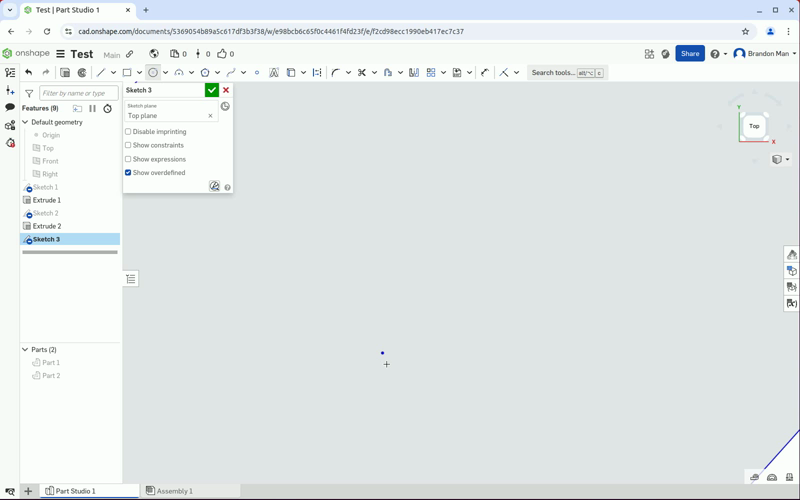
click(386, 363)
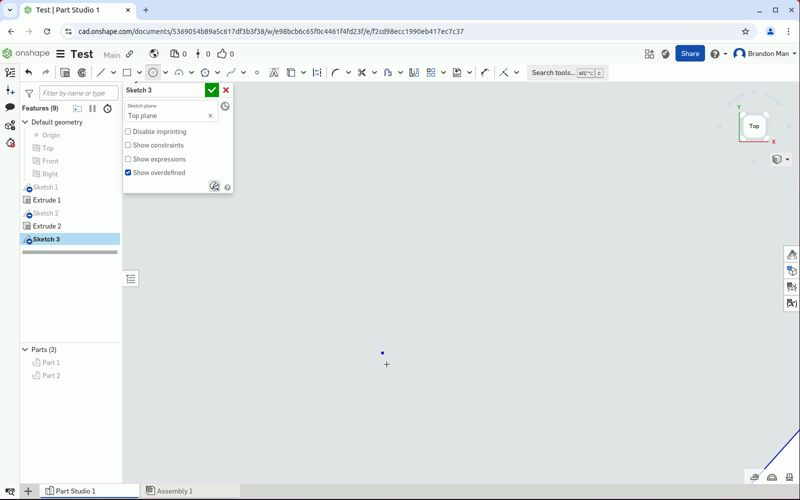
scroll(-6)
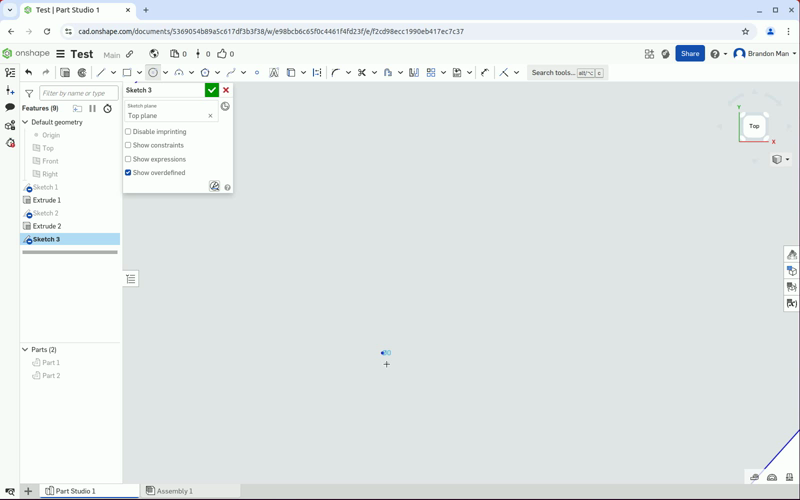
scroll(-6)
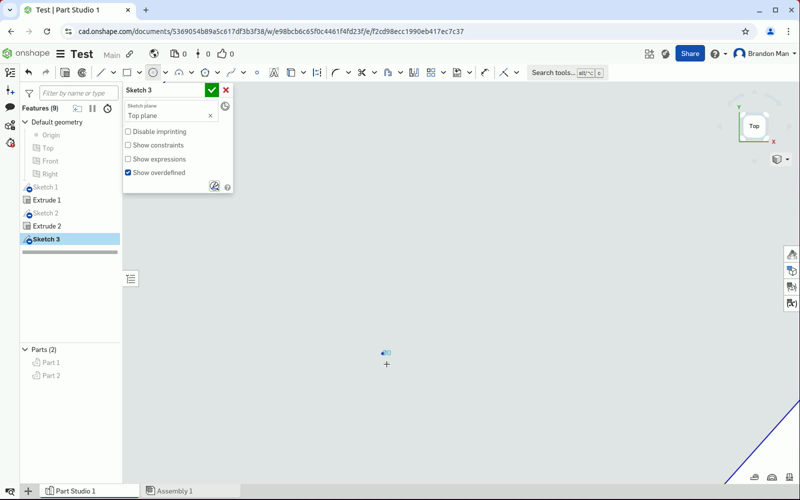
scroll(-6)
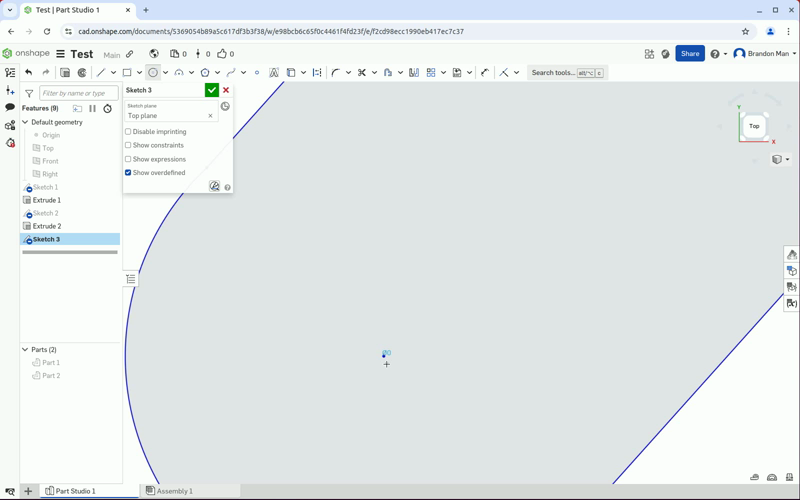
scroll(-6)
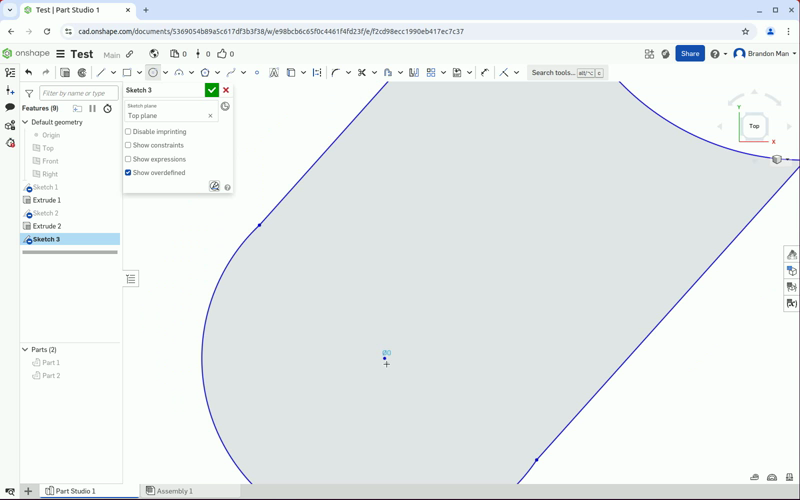
scroll(-6)
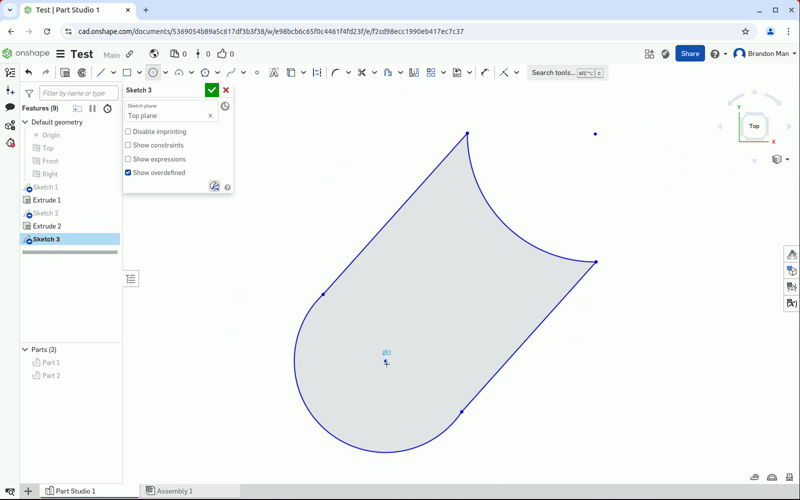
scroll(-6)
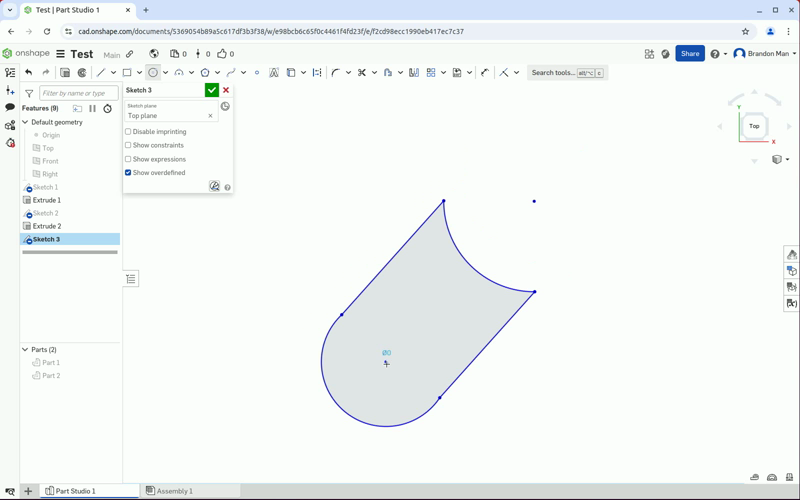
scroll(-6)
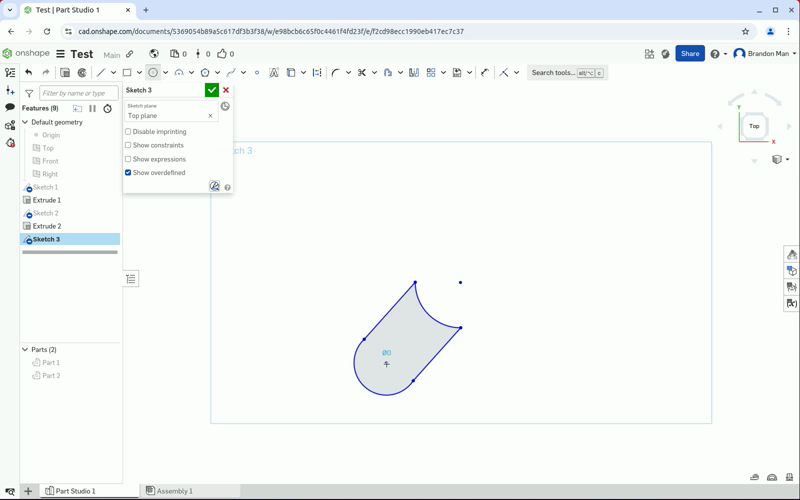
key_up(shift)
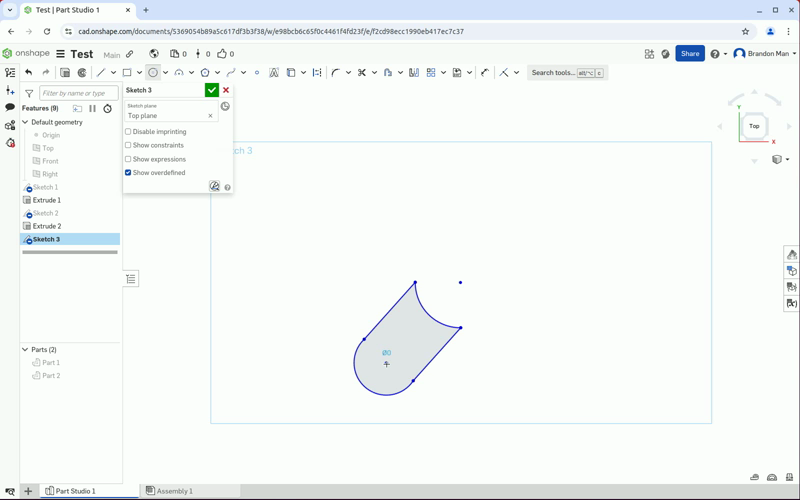
mouse_move(412, 363)
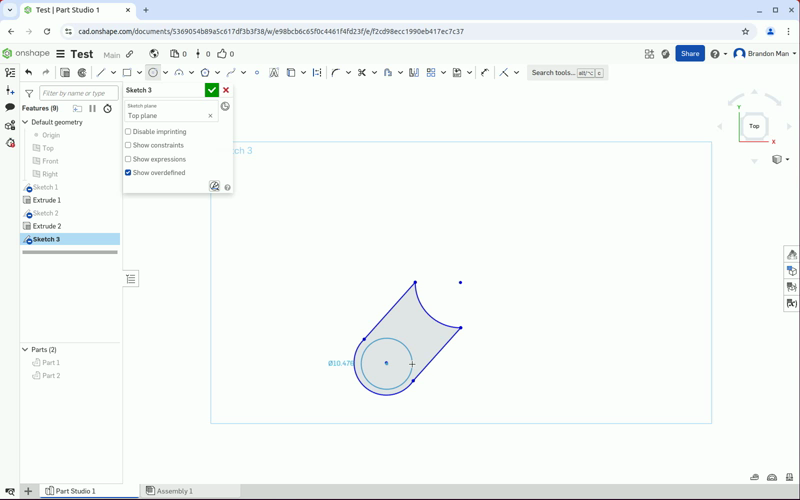
click(412, 363)
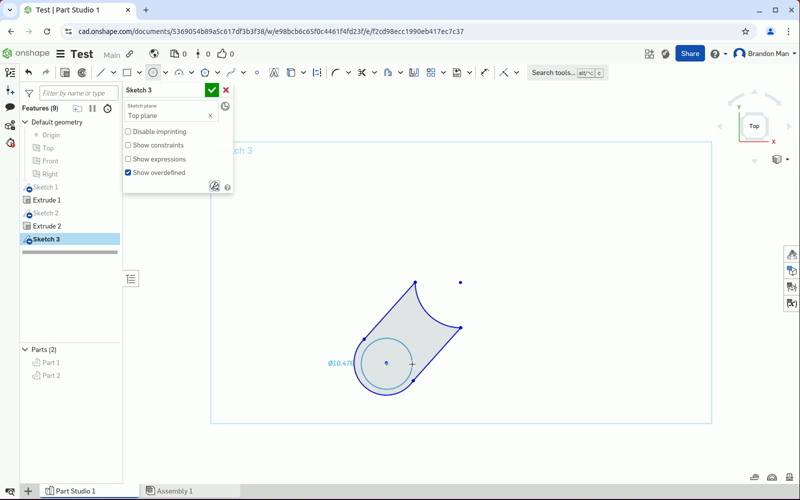
key(esc)
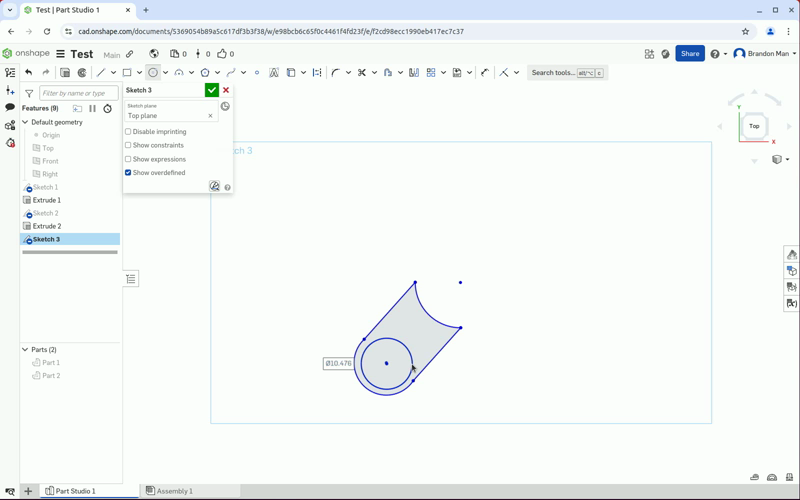
mouse_move(422, 342)
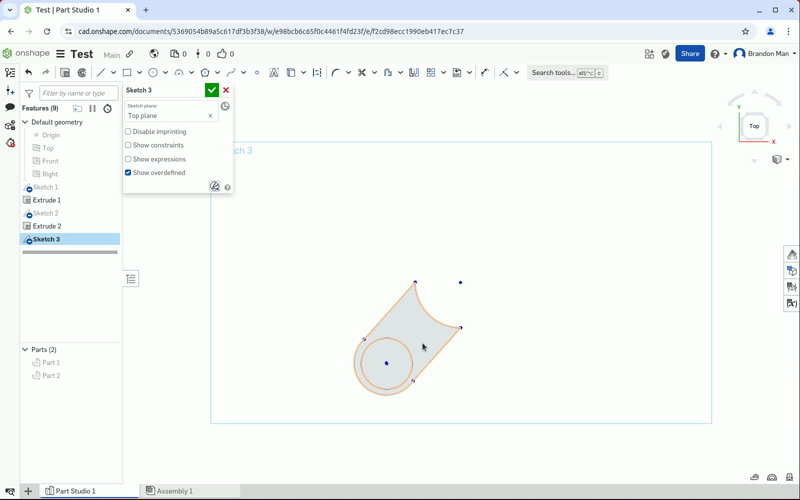
click(422, 342)
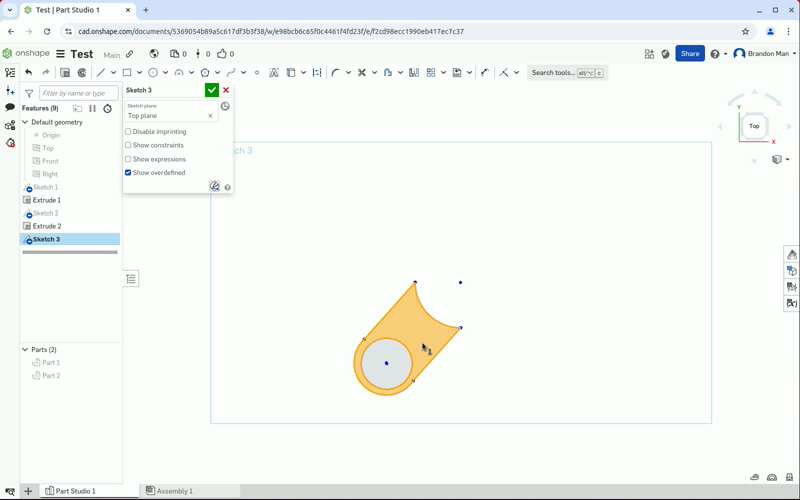
mouse_move(73, 352)
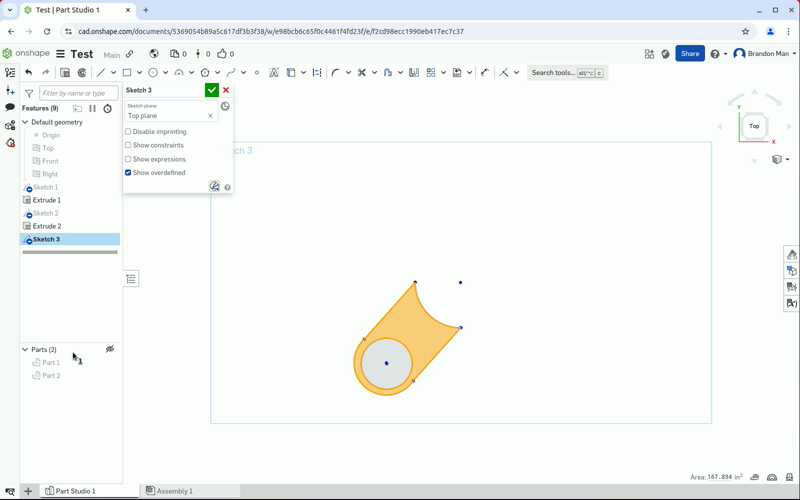
key(shift+y)
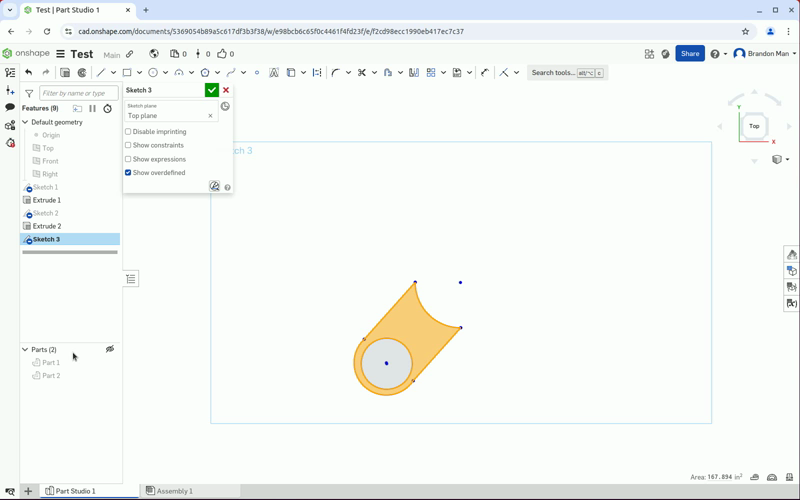
key(shift+e)
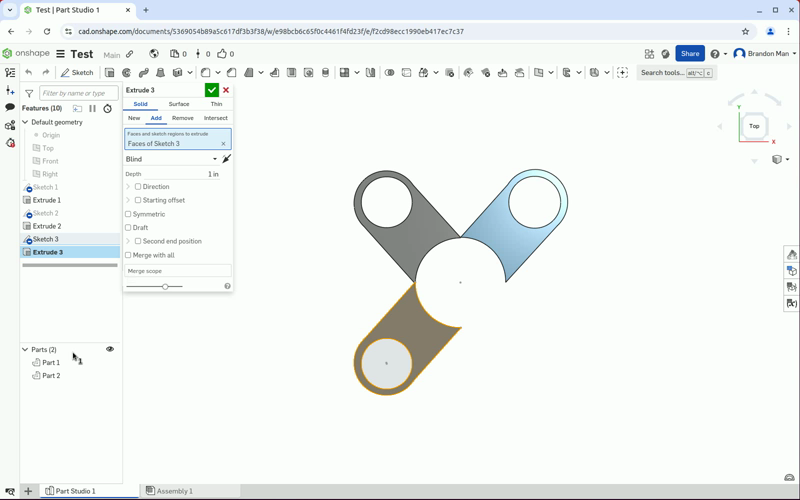
mouse_move(143, 106)
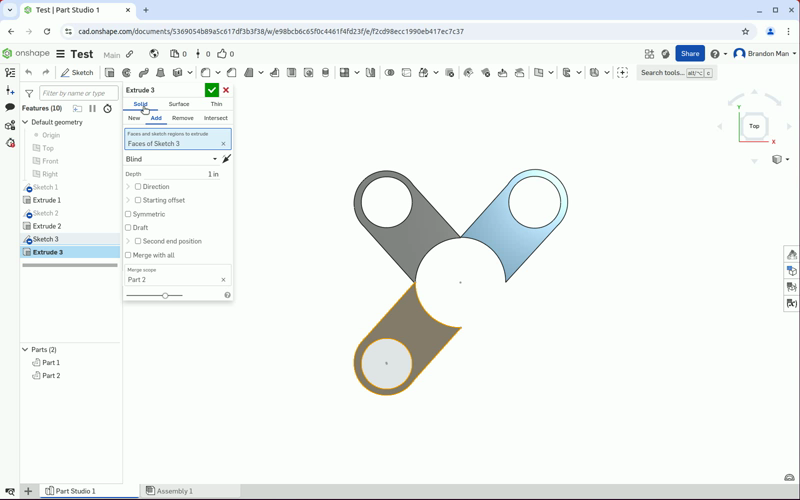
click(143, 106)
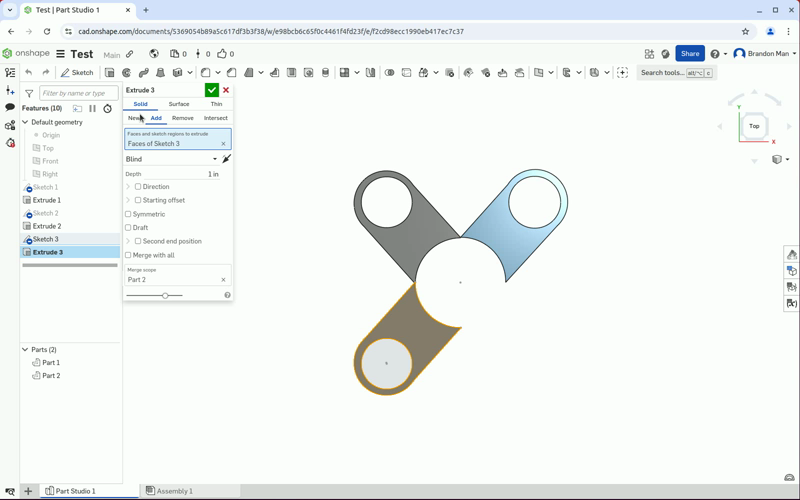
mouse_move(137, 120)
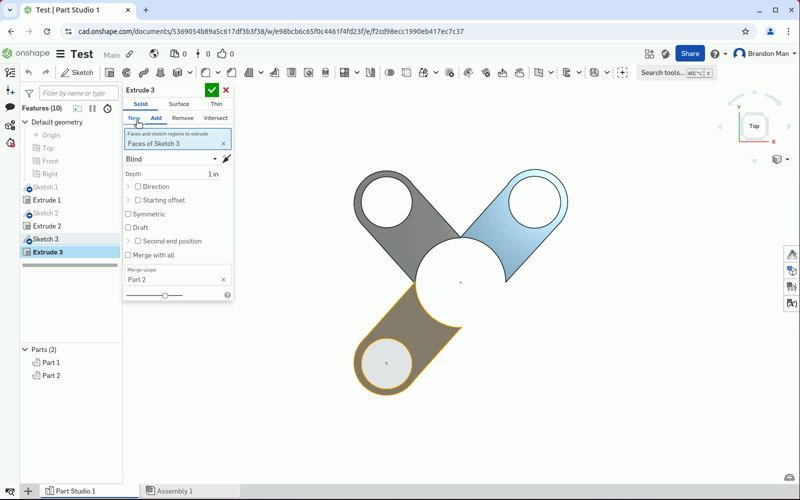
click(137, 120)
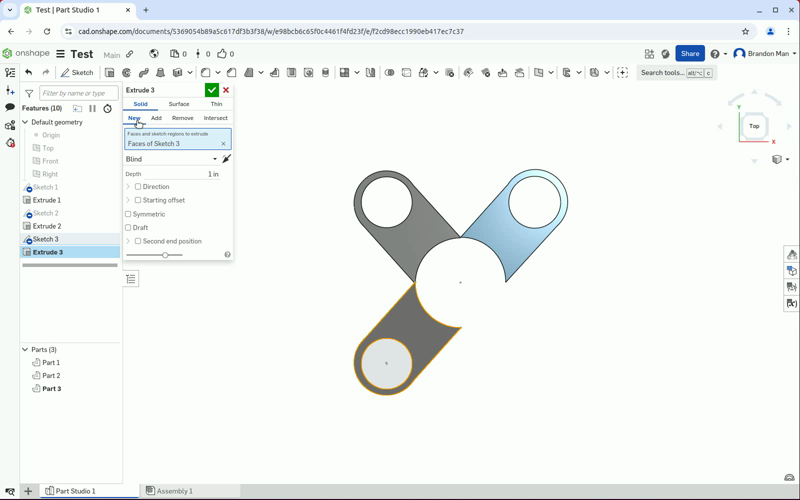
key(tab, 4)
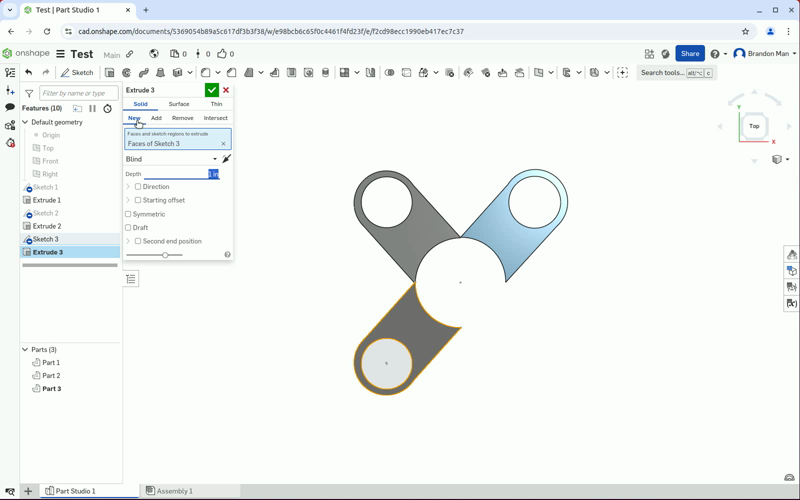
text(3.37)
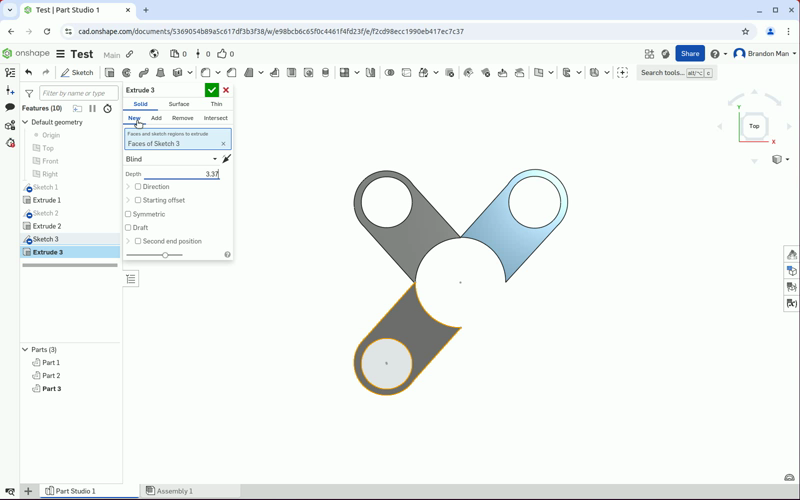
key(enter)
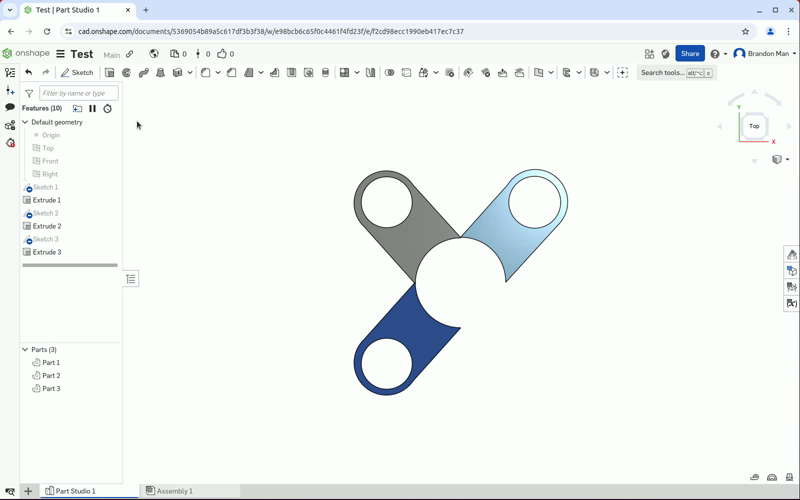
key(shift+h)
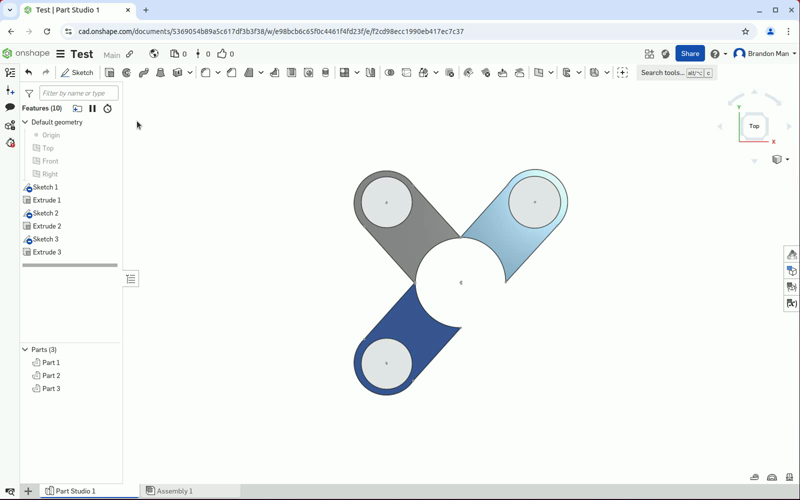
key(shift+h)
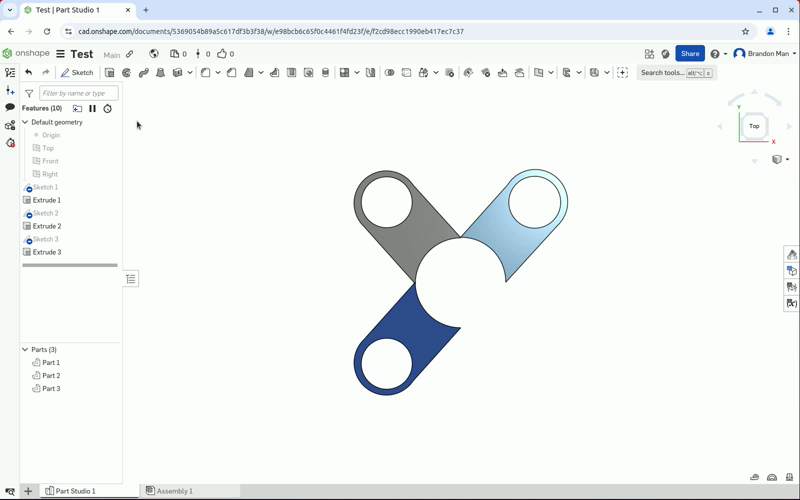
mouse_move(73, 189)
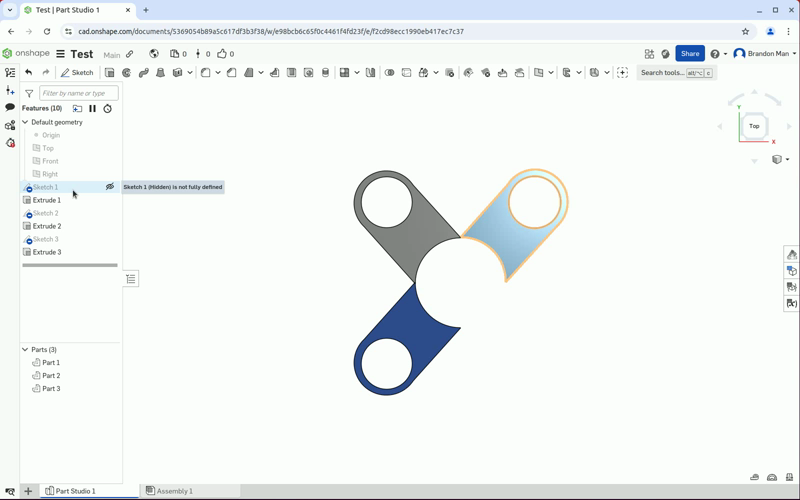
click(73, 189)
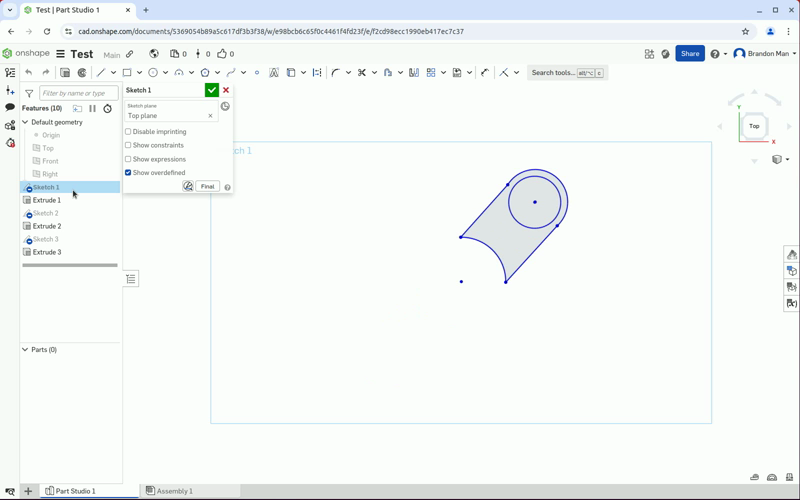
mouse_move(229, 92)
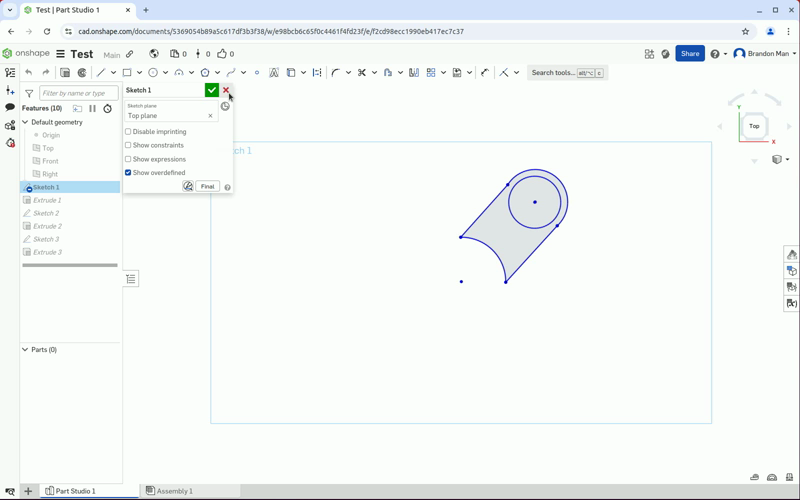
click(229, 92)
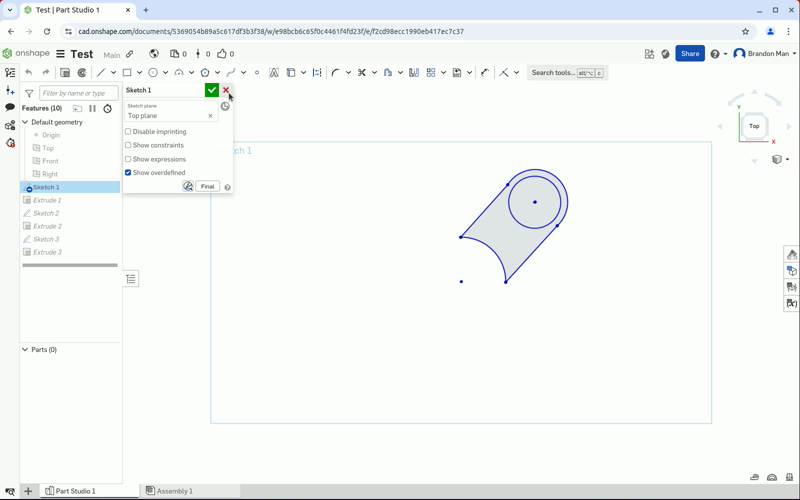
key(shift+s)
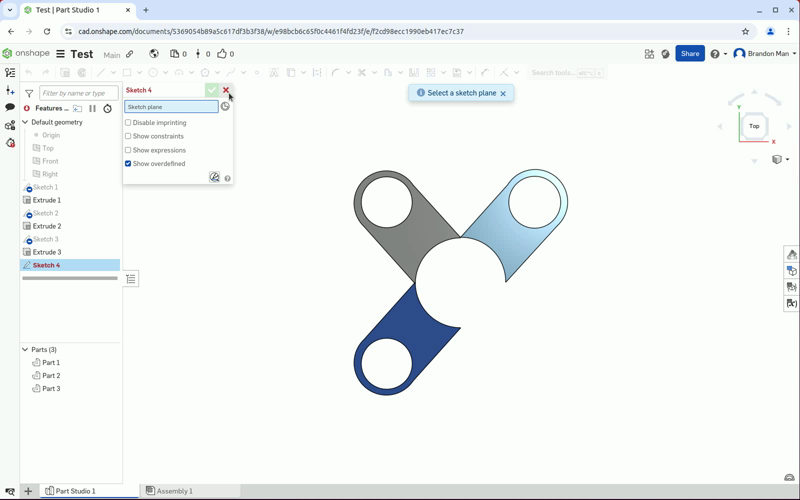
mouse_move(73, 150)
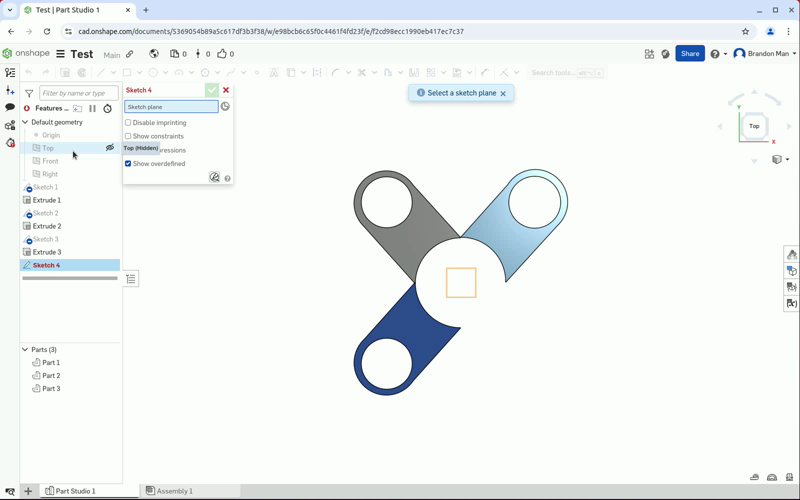
click(73, 150)
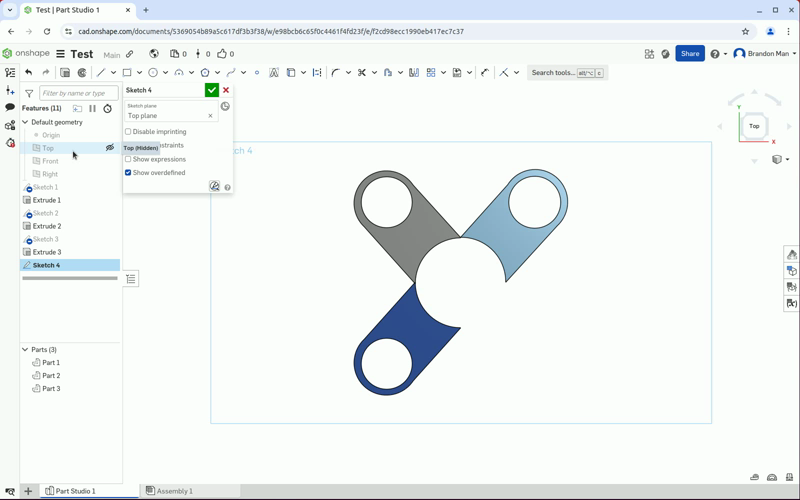
mouse_move(73, 352)
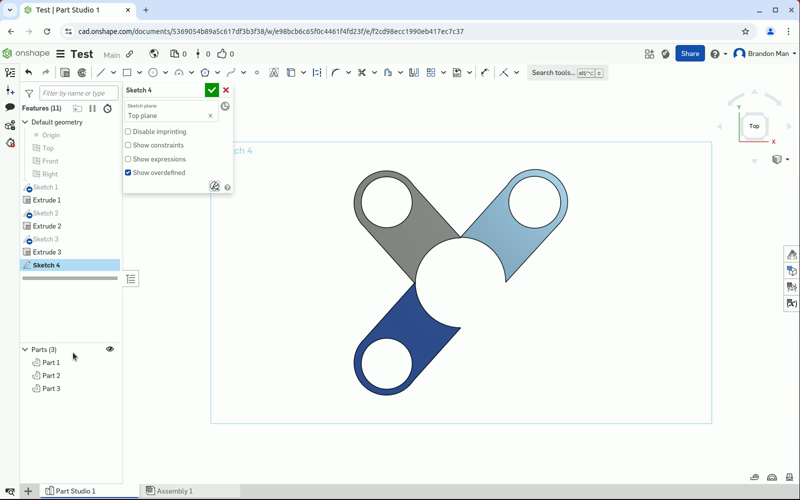
key(y)
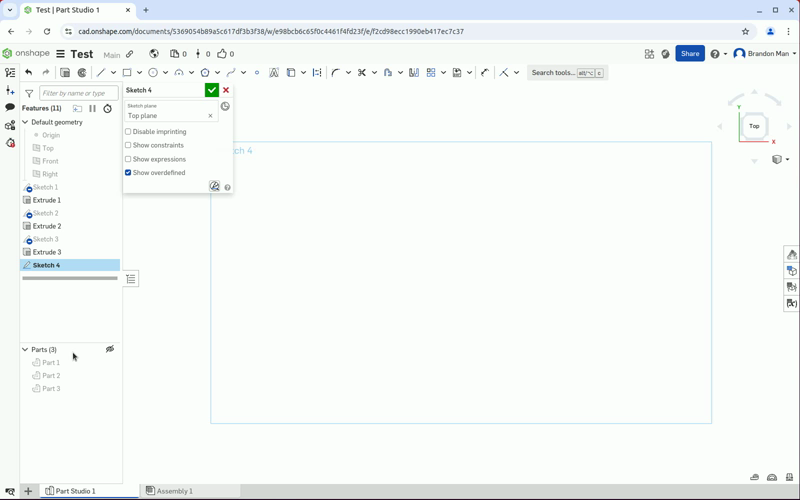
key(l)
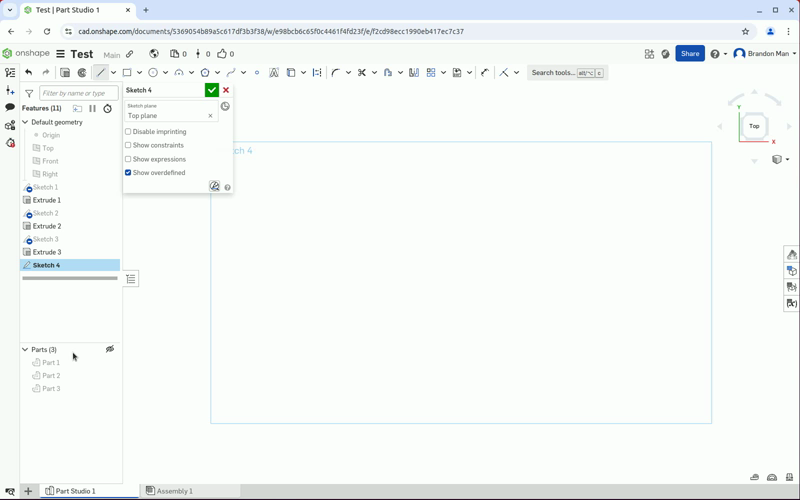
key_down(shift)
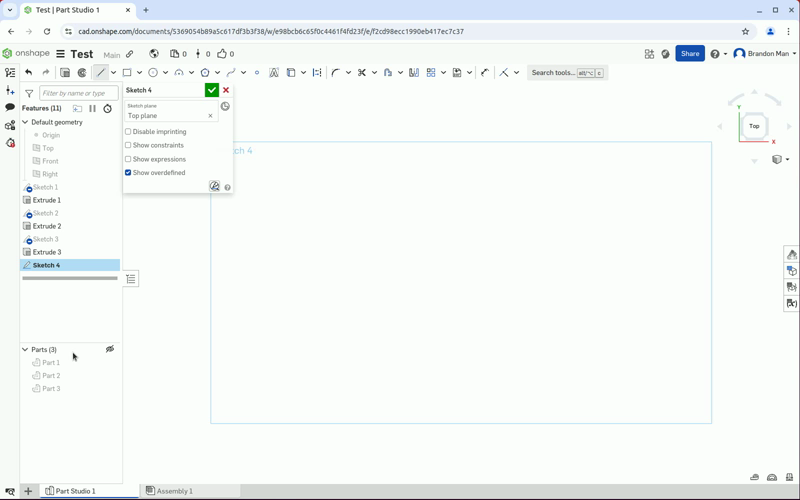
mouse_move(460, 328)
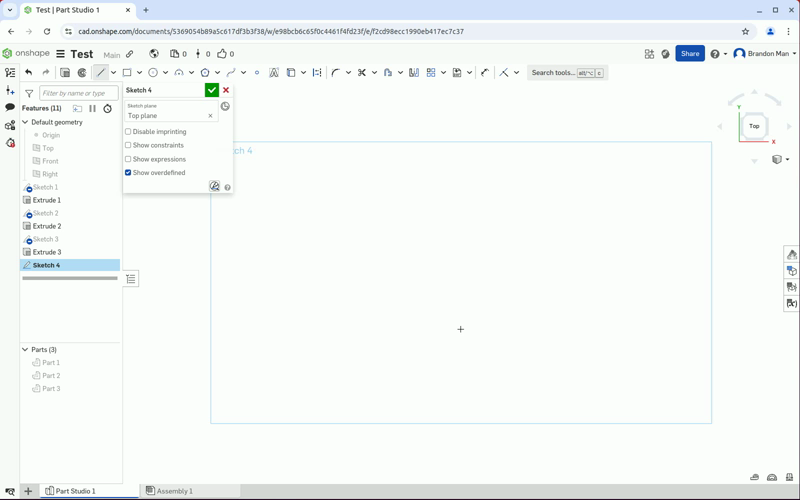
click(460, 328)
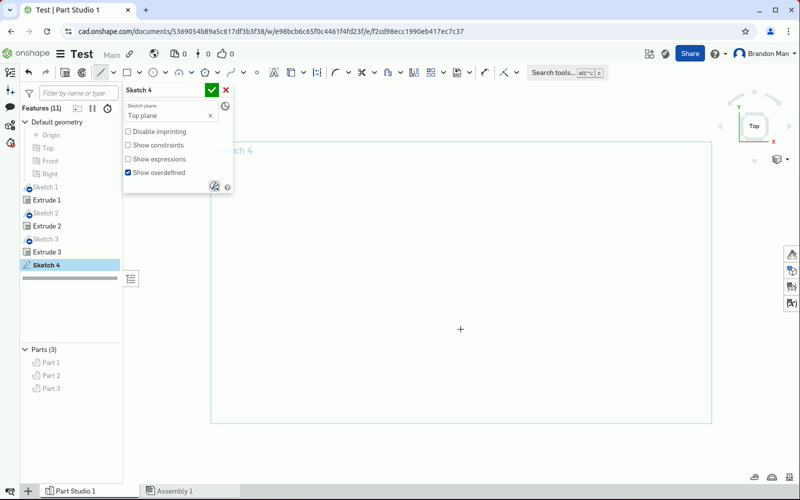
key_up(shift)
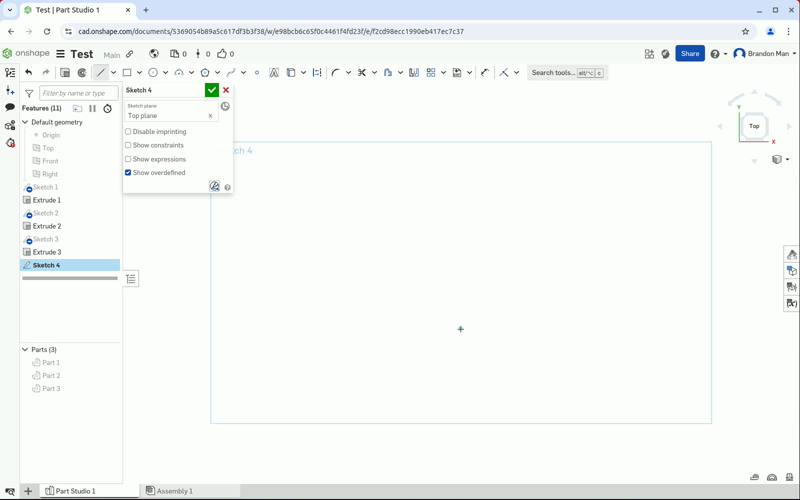
key_down(shift)
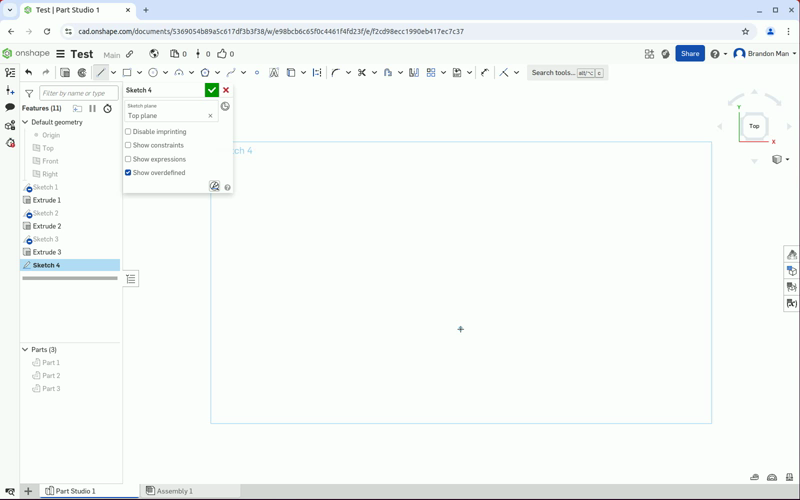
mouse_move(507, 381)
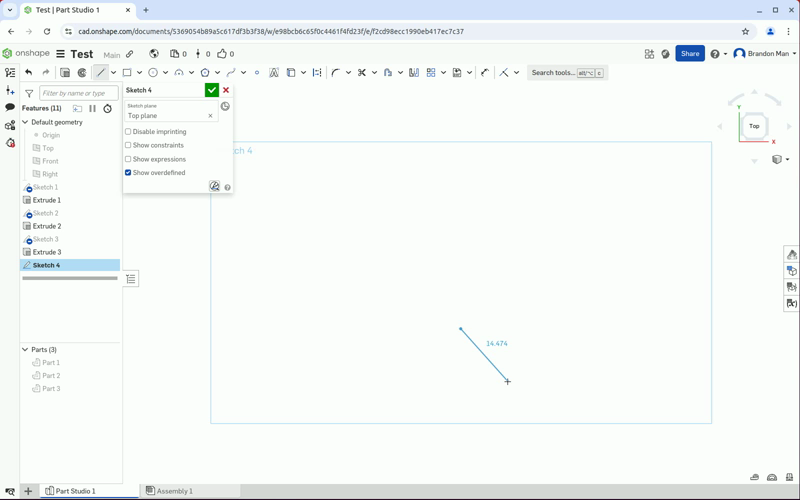
click(507, 381)
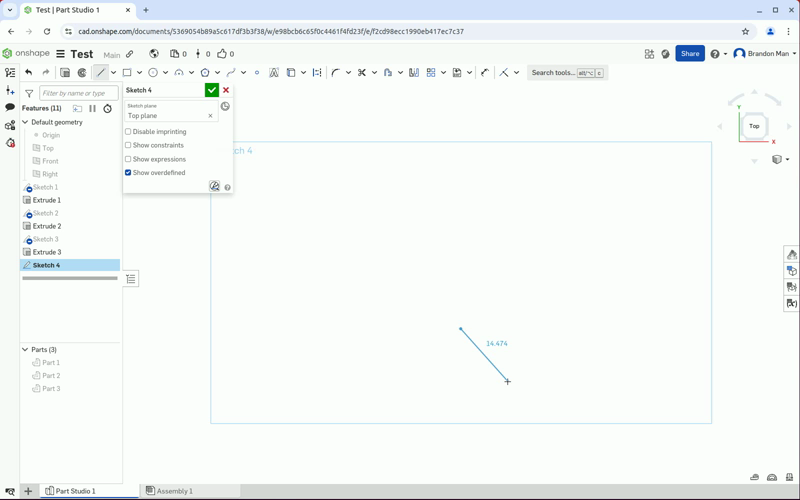
key_up(shift)
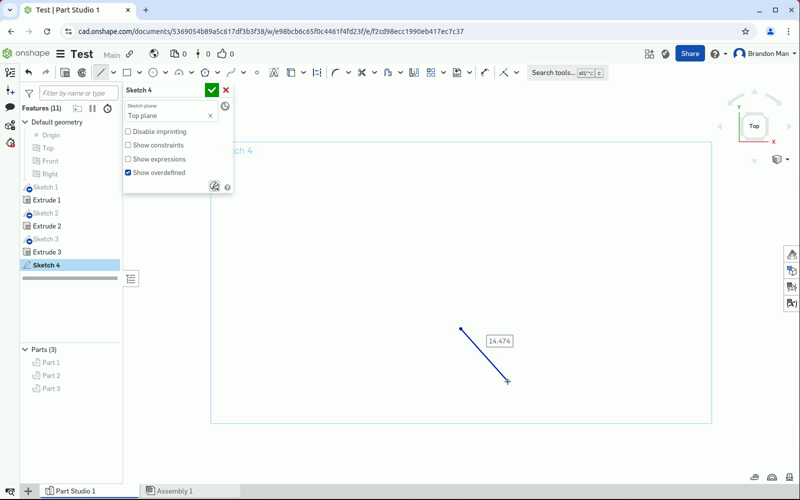
key(esc)
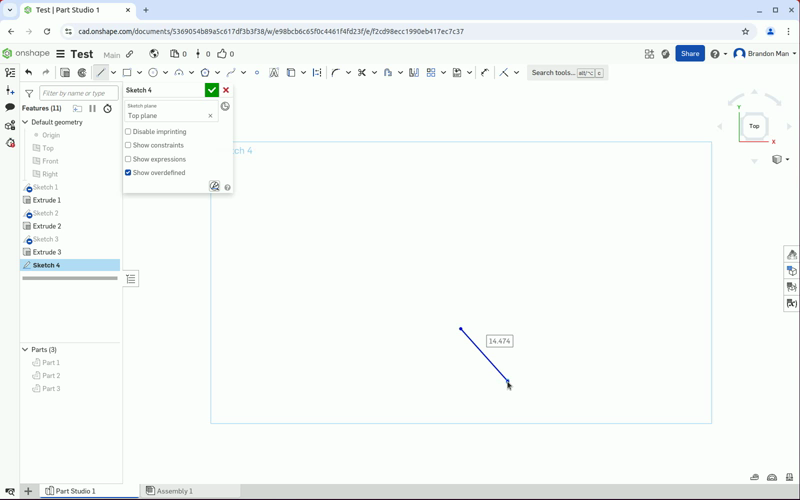
key(a)
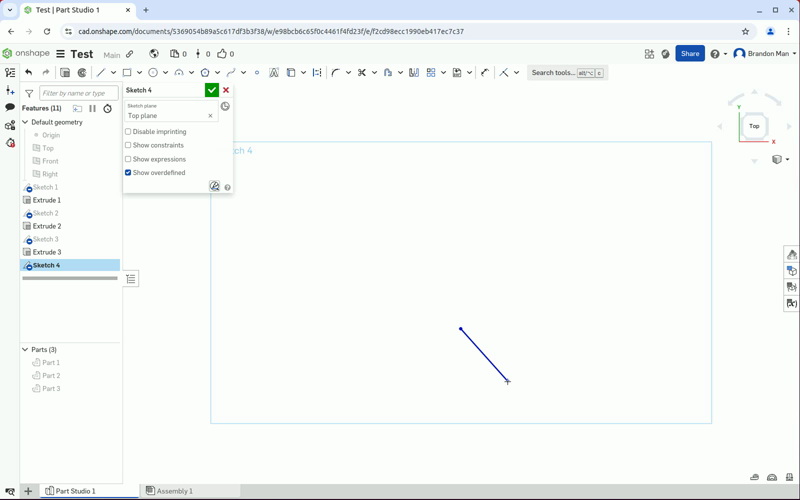
mouse_move(507, 381)
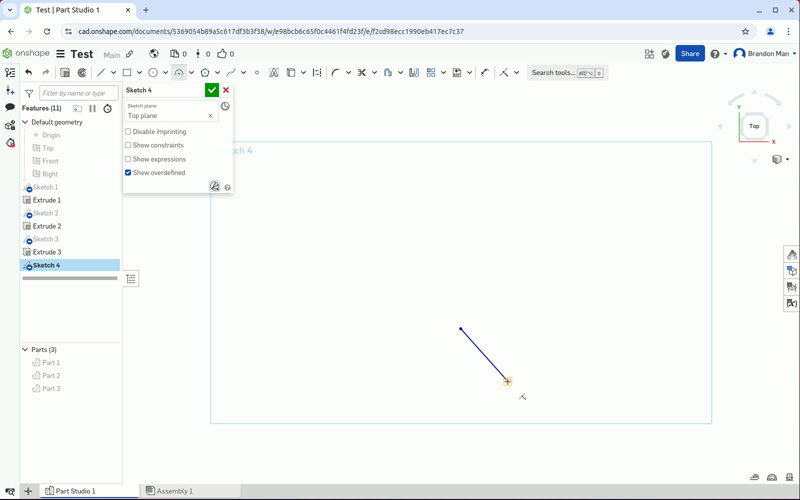
click(507, 381)
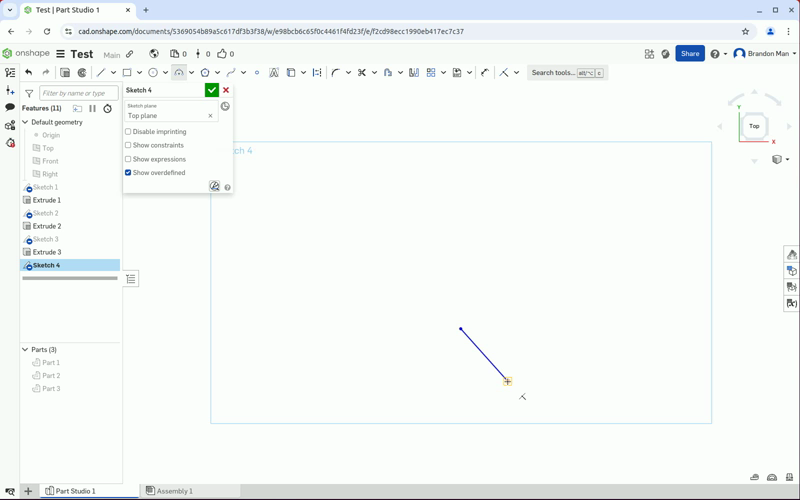
key_down(shift)
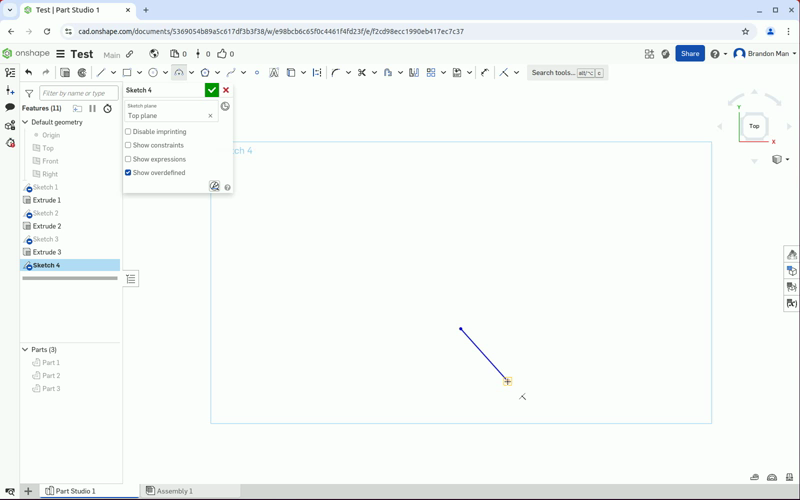
mouse_move(557, 339)
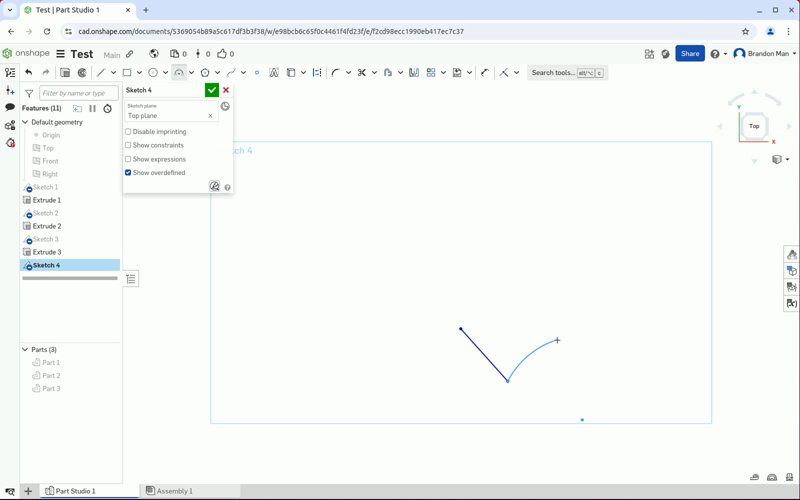
click(557, 339)
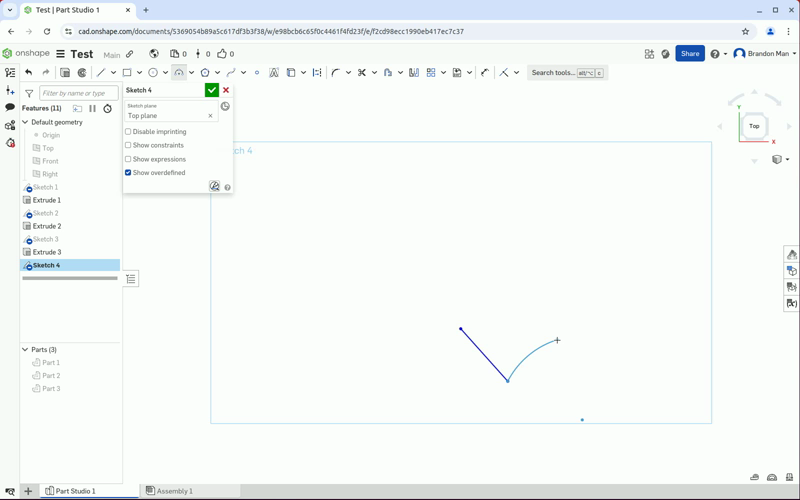
mouse_move(556, 388)
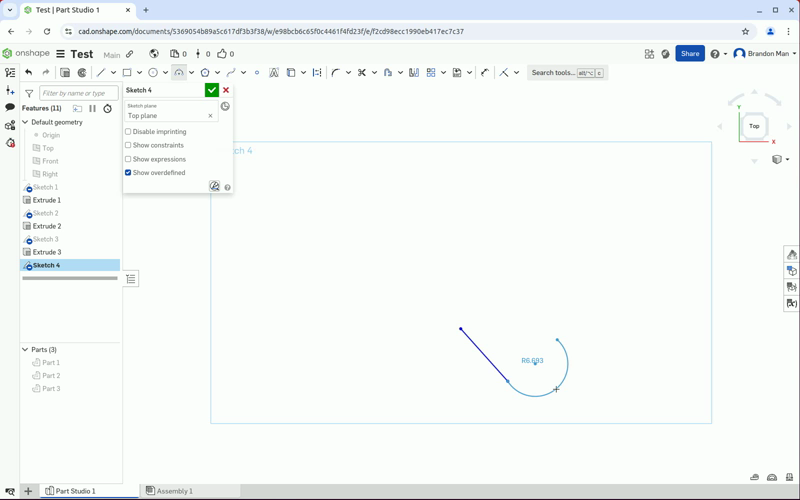
click(556, 388)
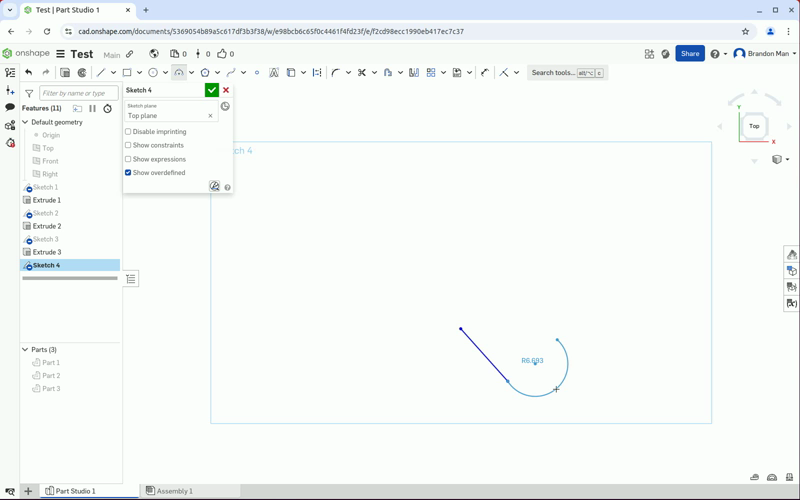
key_up(shift)
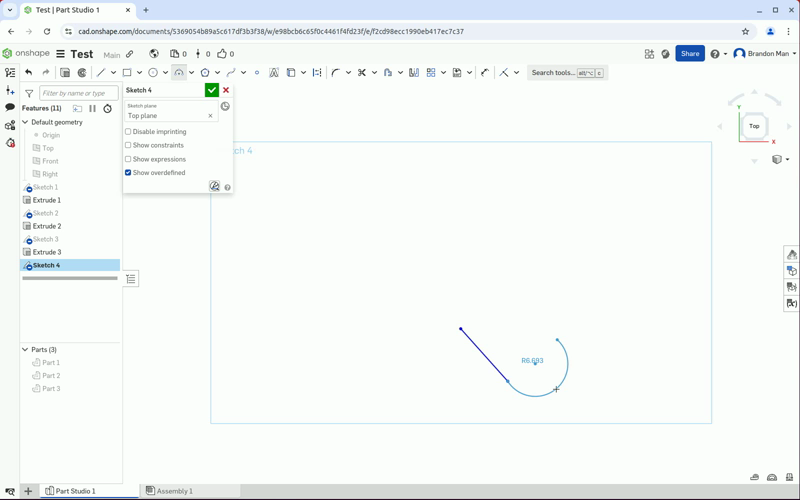
key(esc)
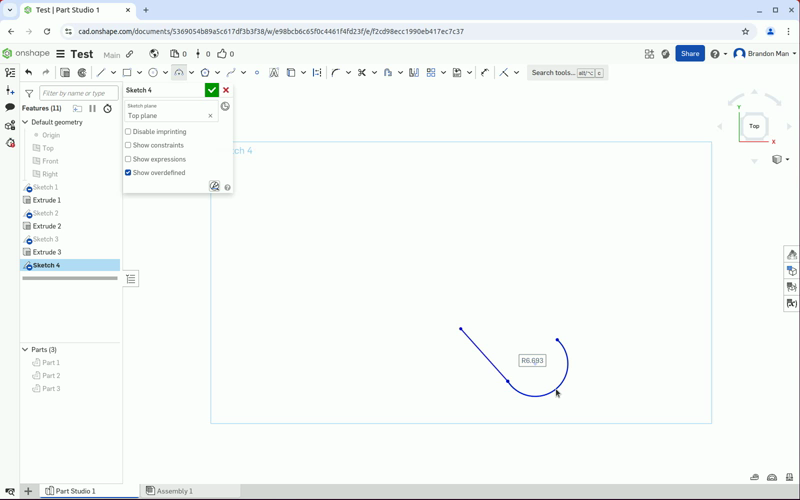
key(l)
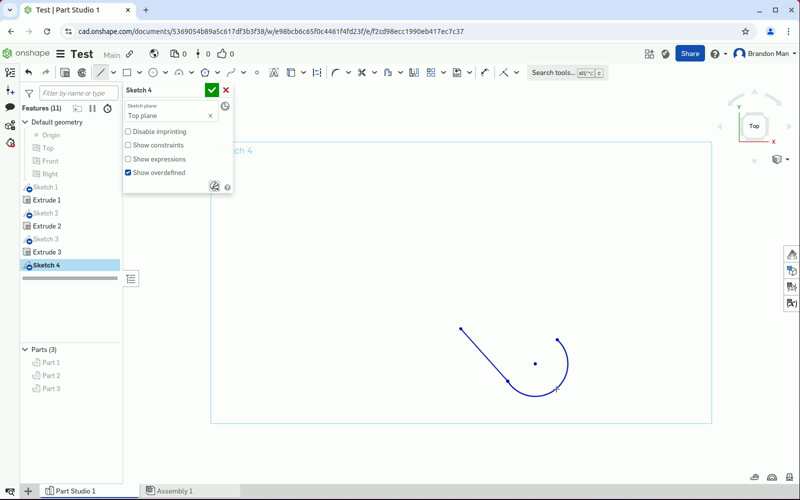
mouse_move(557, 339)
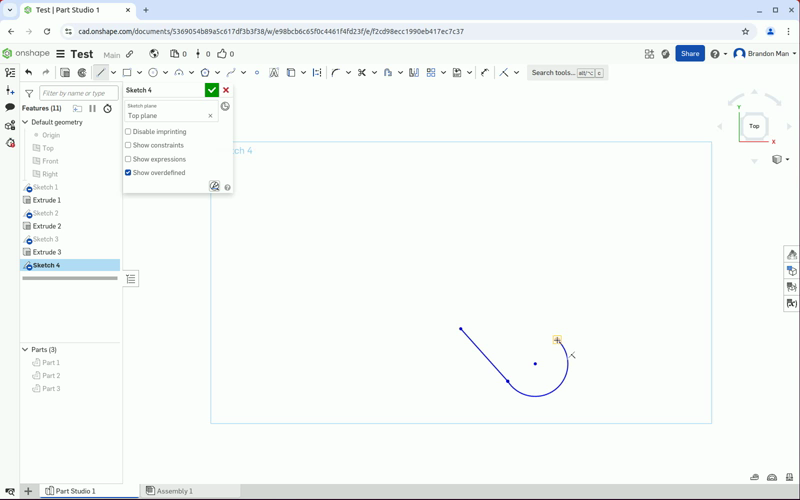
click(557, 339)
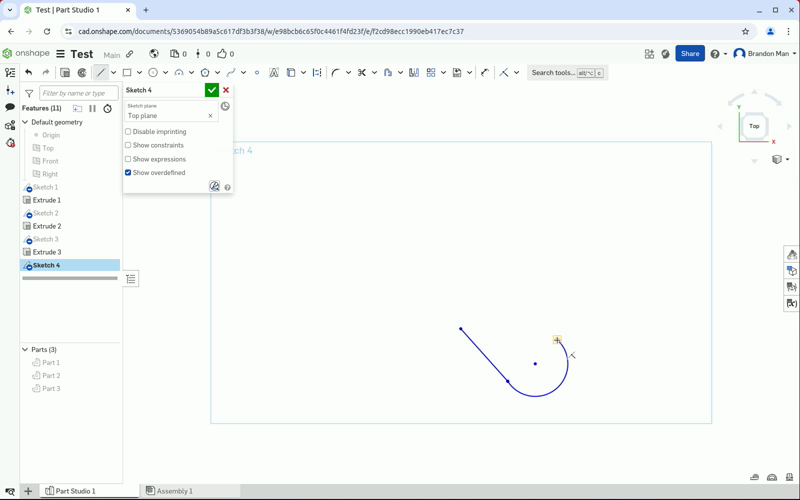
key_down(shift)
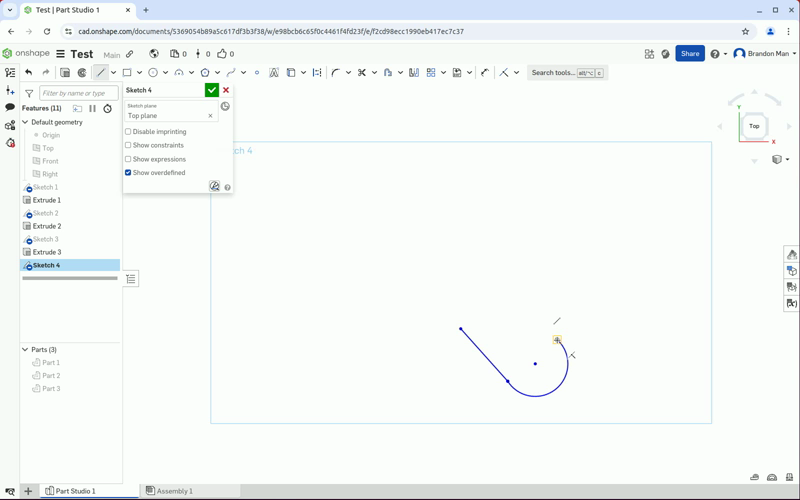
mouse_move(505, 283)
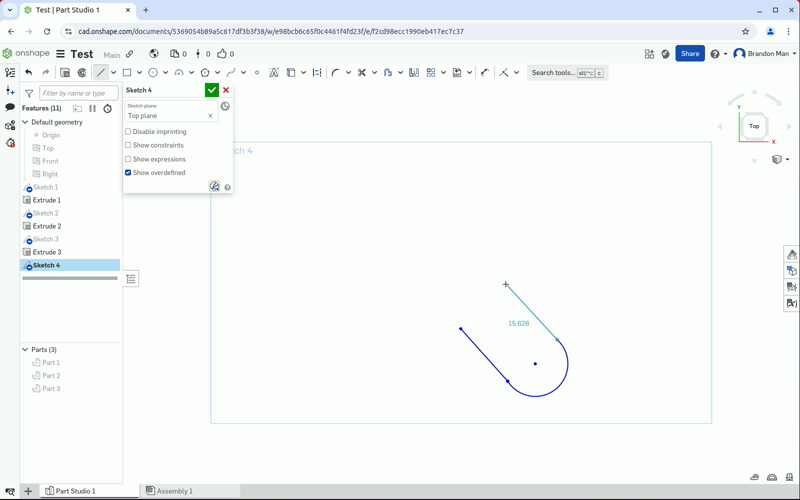
click(505, 283)
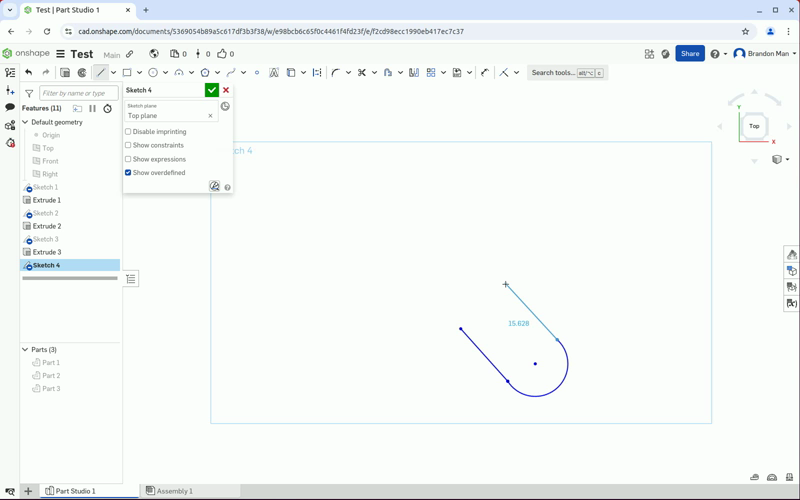
key_up(shift)
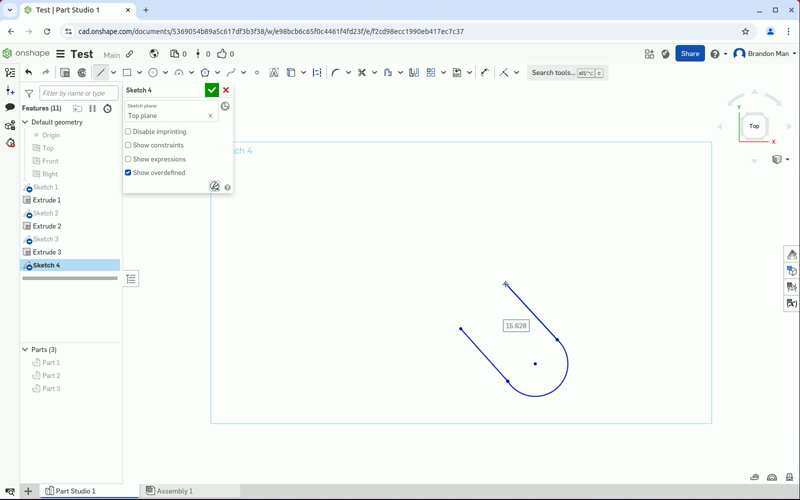
key(esc)
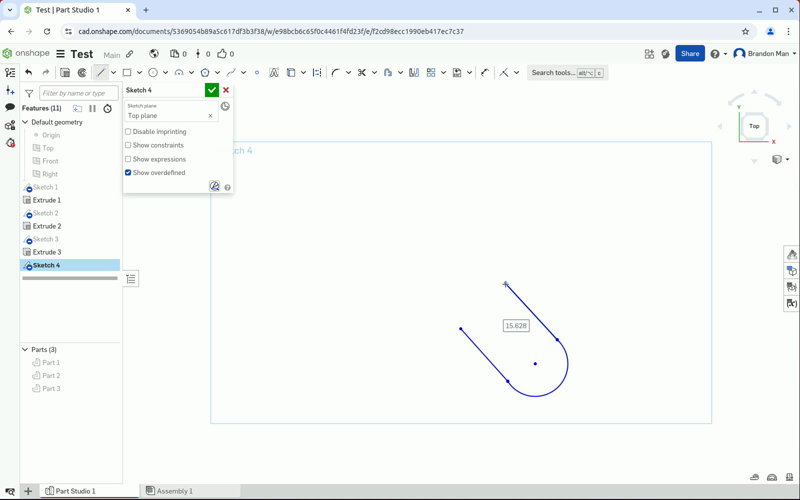
key(a)
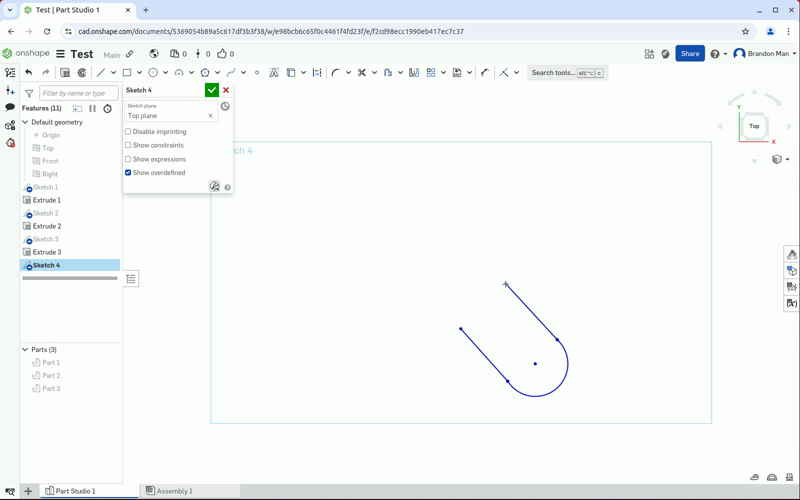
mouse_move(505, 283)
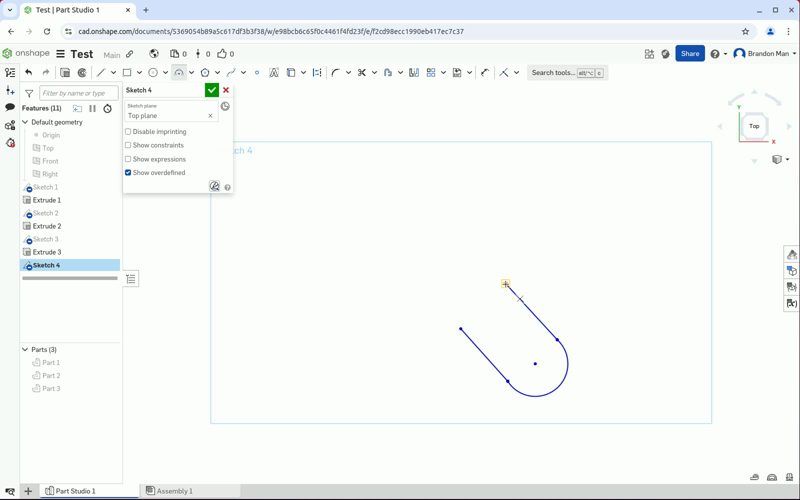
click(505, 283)
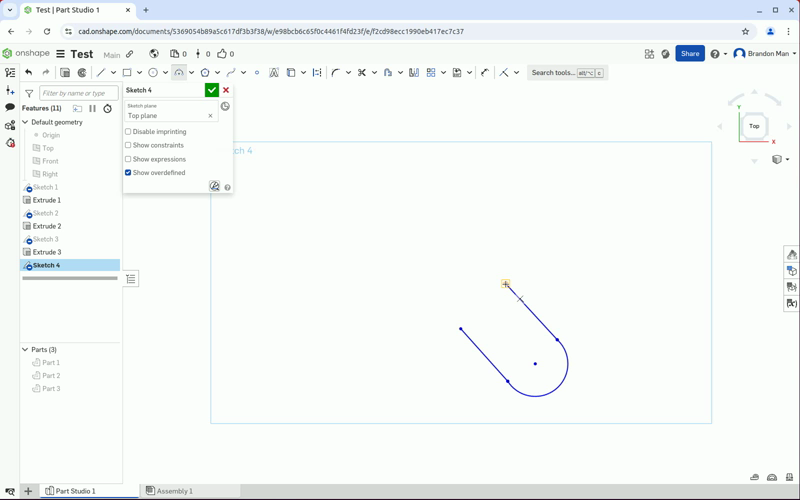
mouse_move(460, 328)
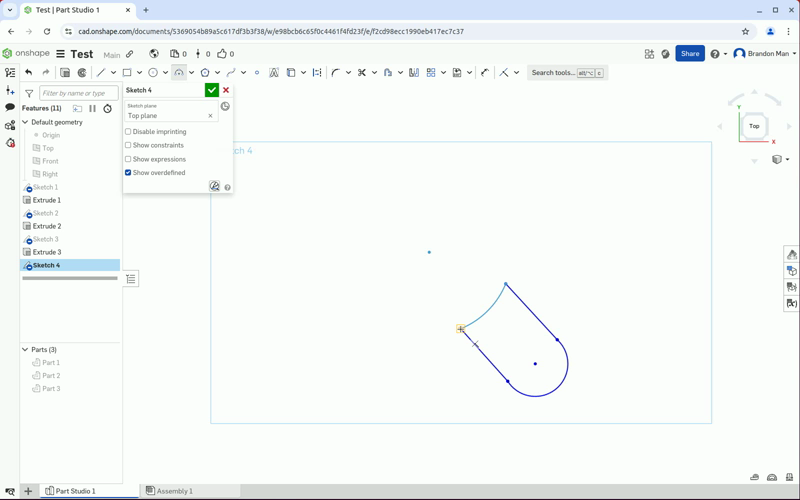
click(460, 328)
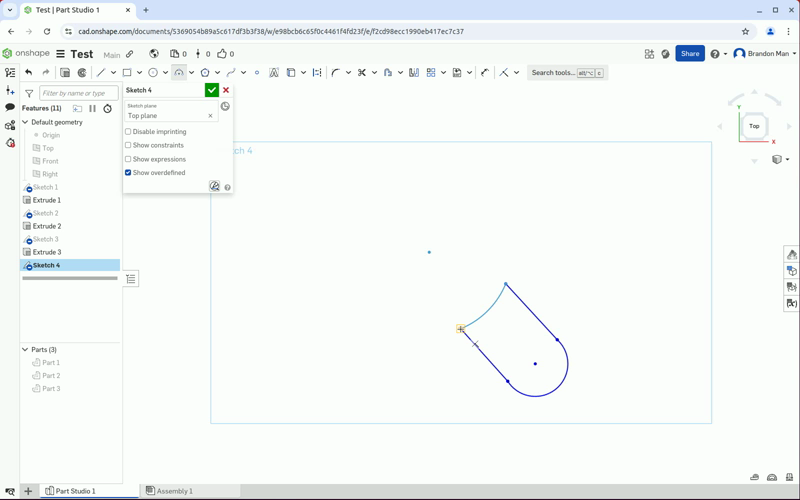
key_down(shift)
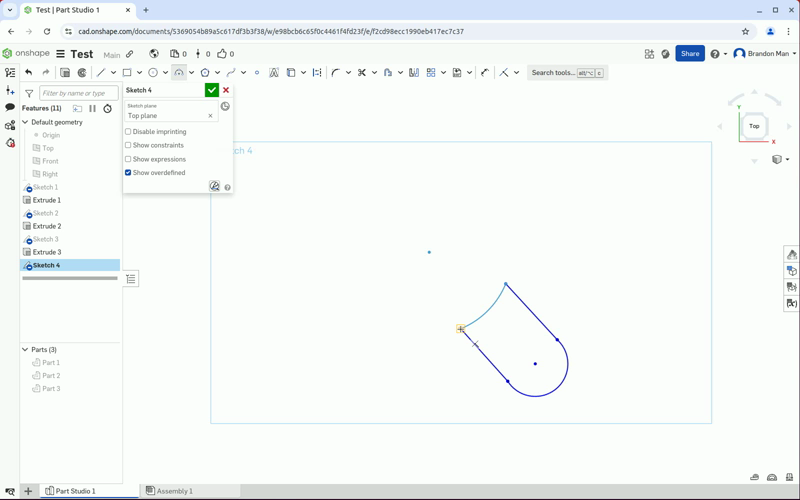
mouse_move(492, 315)
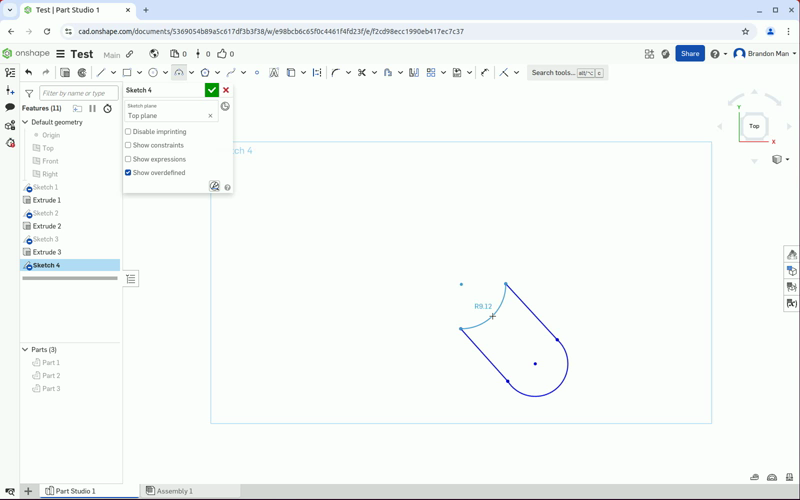
click(492, 315)
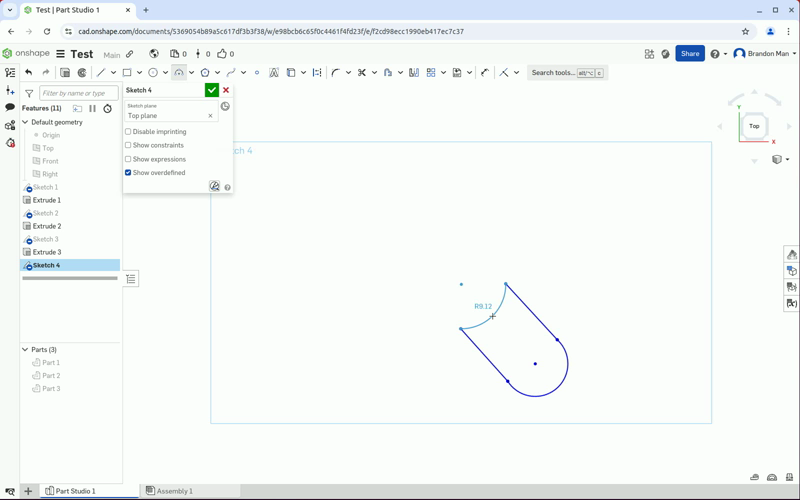
key_up(shift)
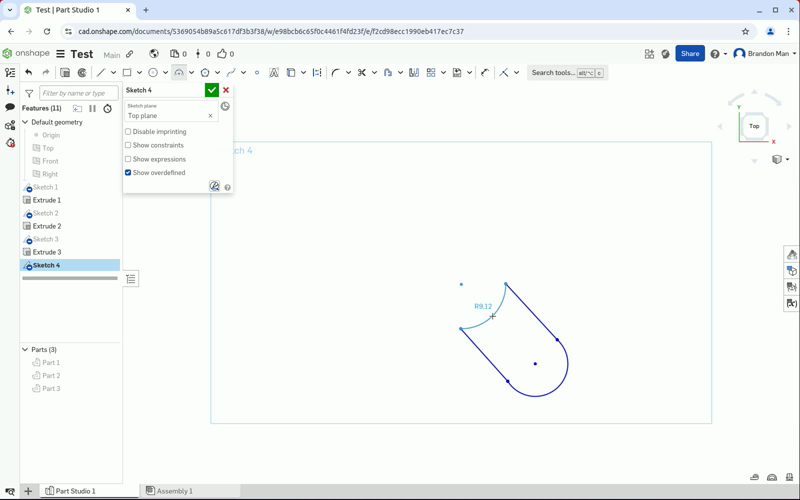
key(esc)
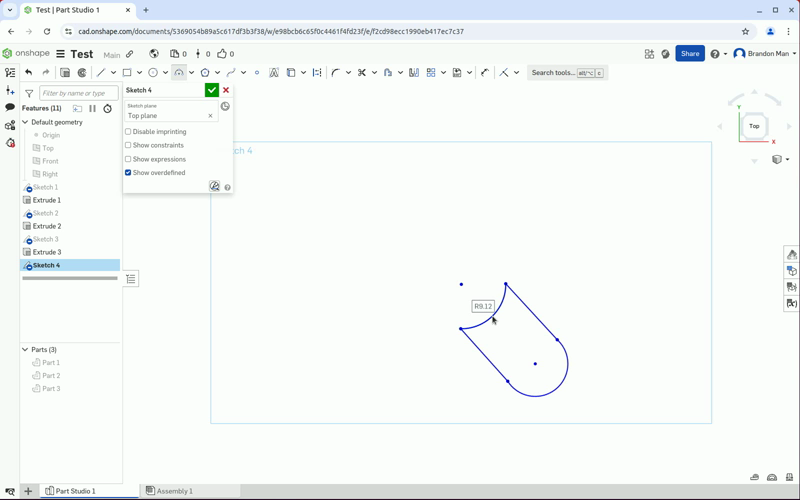
key(c)
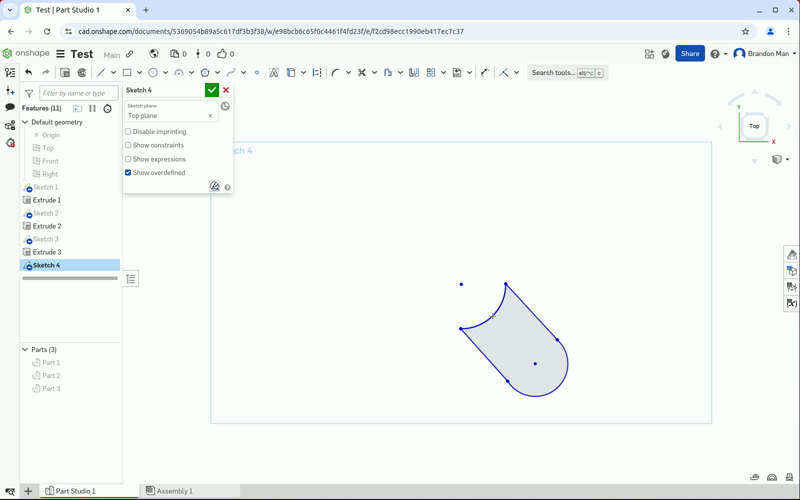
key_down(shift)
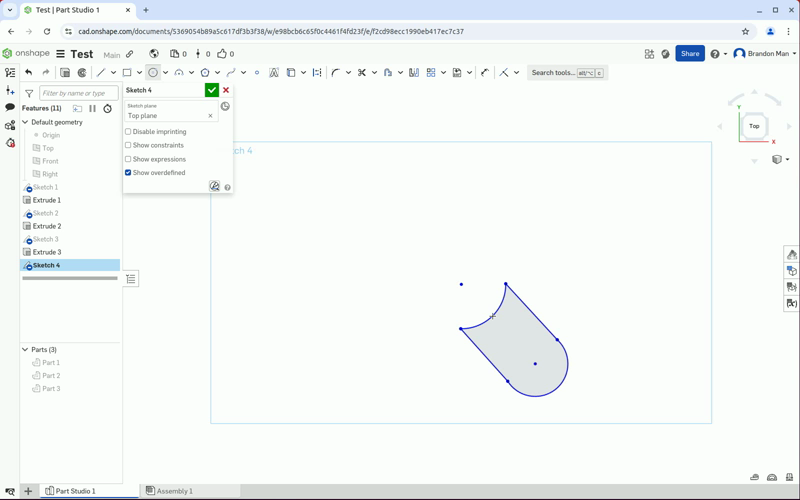
mouse_move(534, 363)
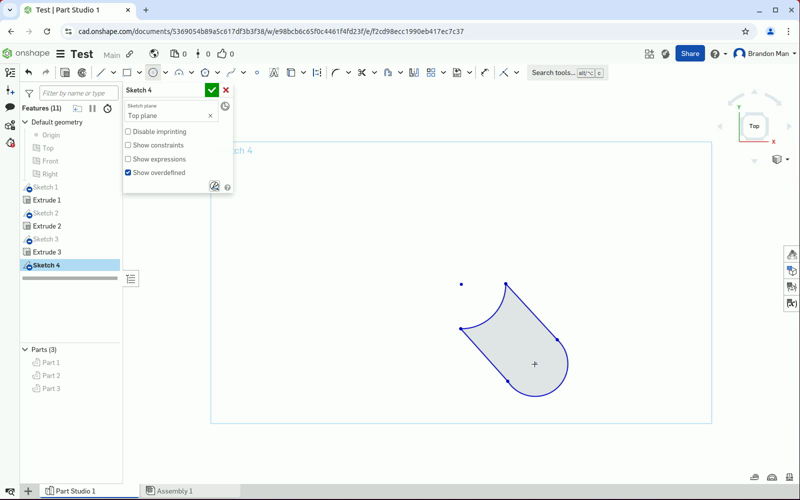
click(534, 363)
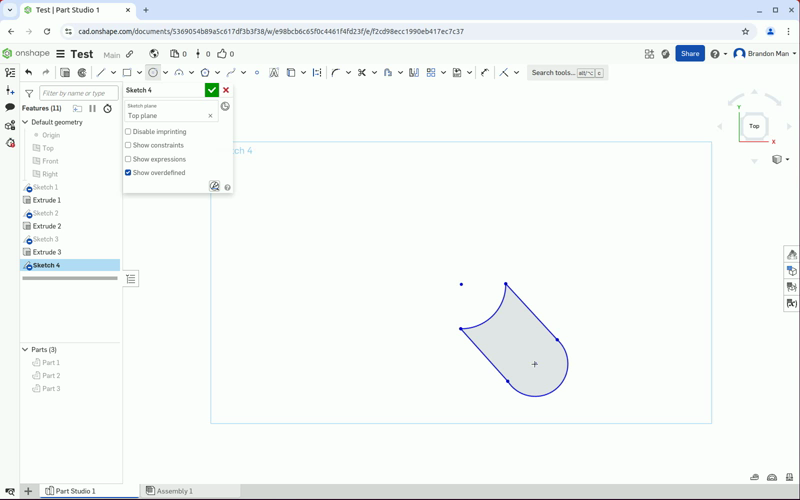
key_up(shift)
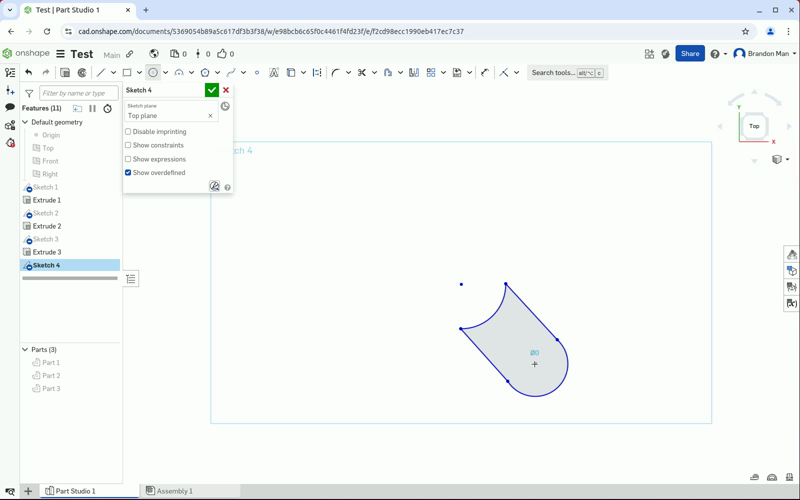
mouse_move(560, 363)
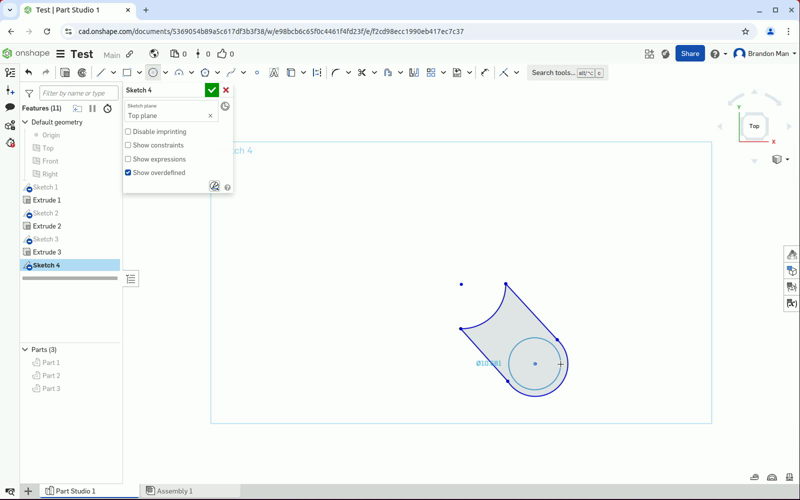
click(560, 363)
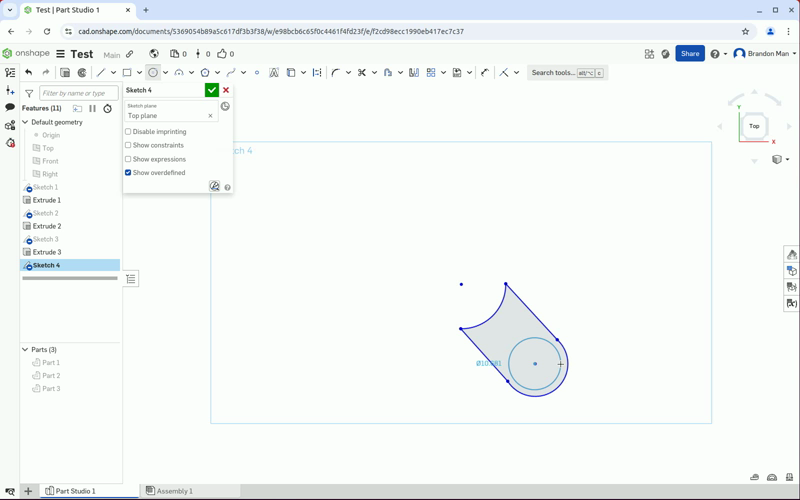
key(esc)
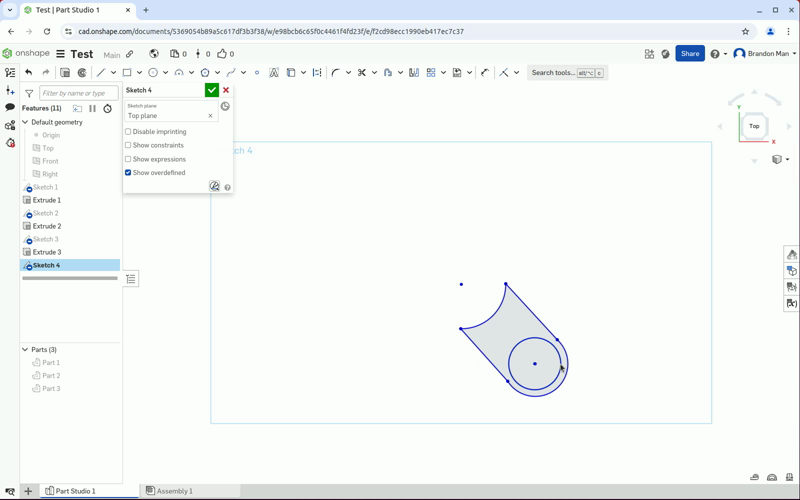
mouse_move(516, 314)
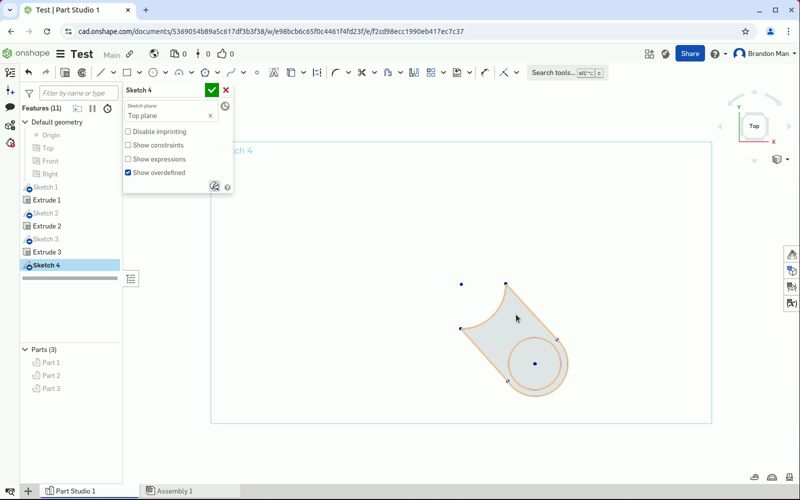
click(516, 314)
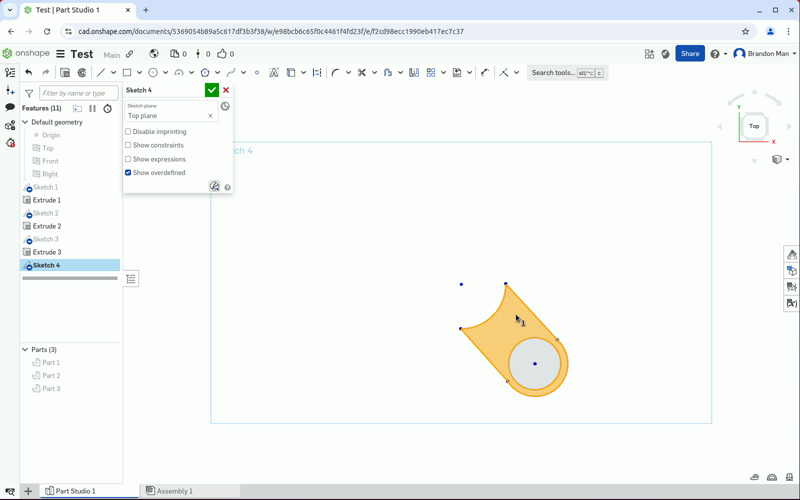
mouse_move(73, 352)
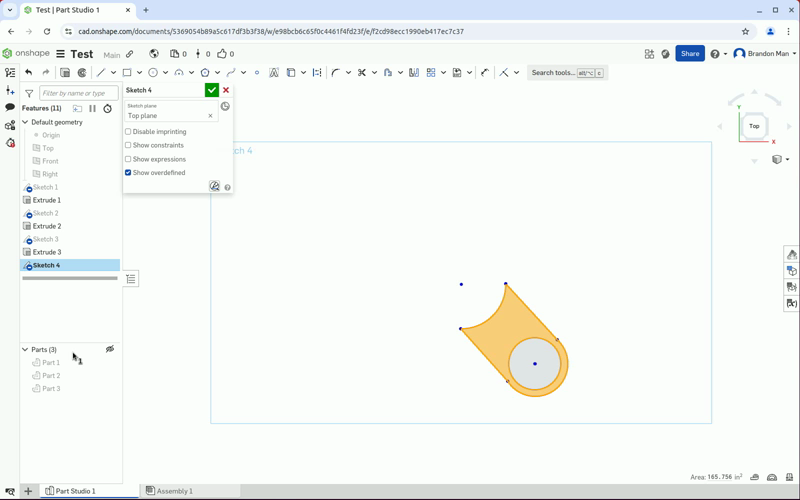
key(shift+y)
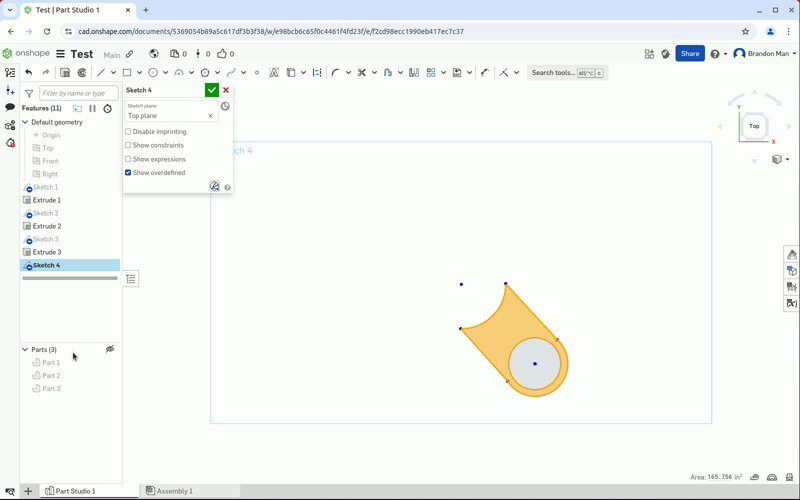
key(shift+e)
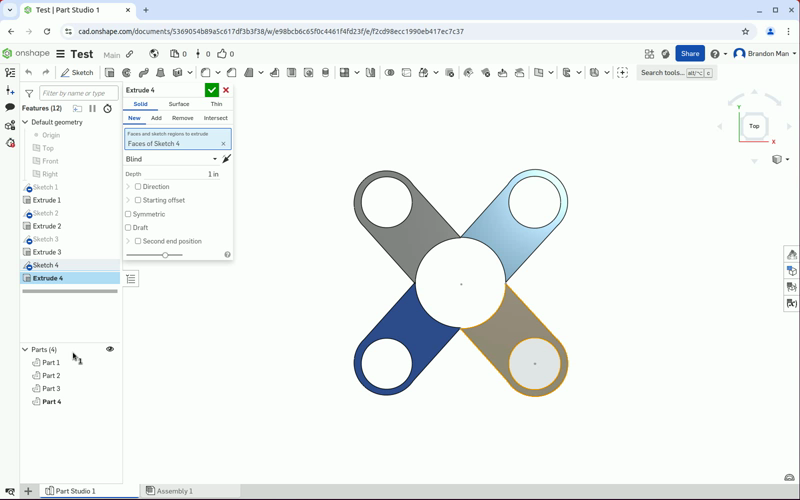
mouse_move(143, 106)
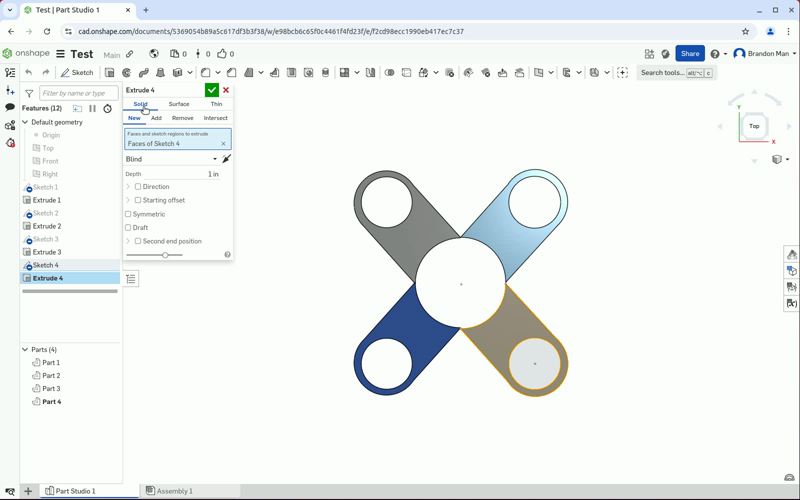
click(143, 106)
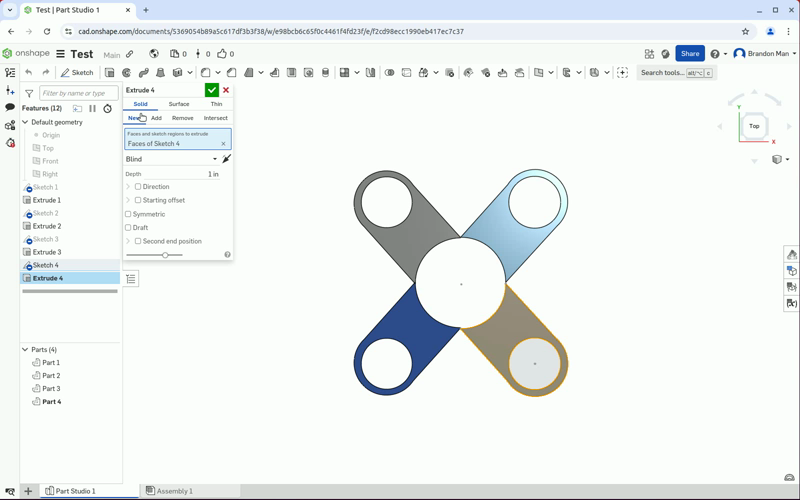
mouse_move(137, 120)
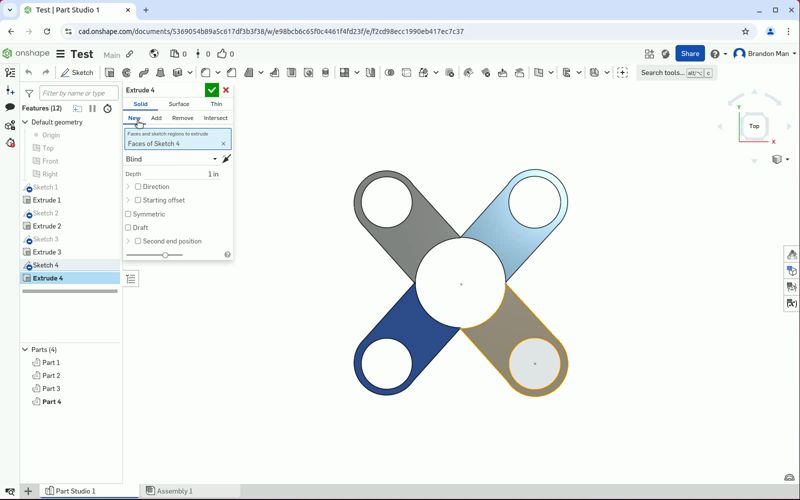
click(137, 120)
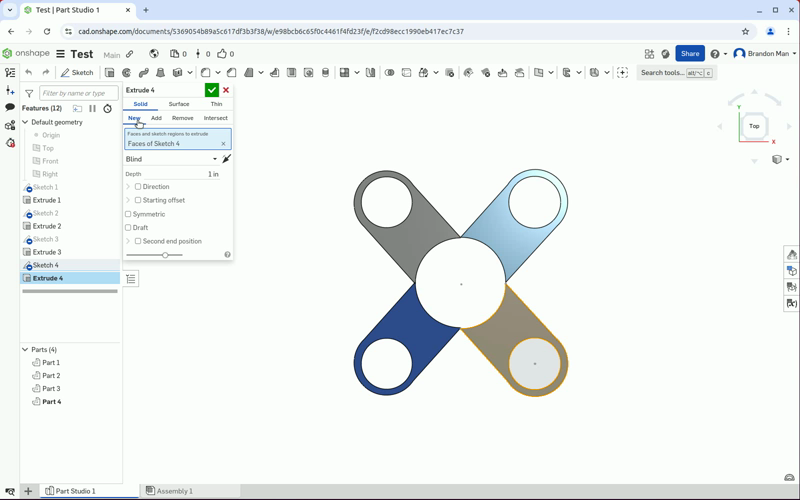
key(tab, 4)
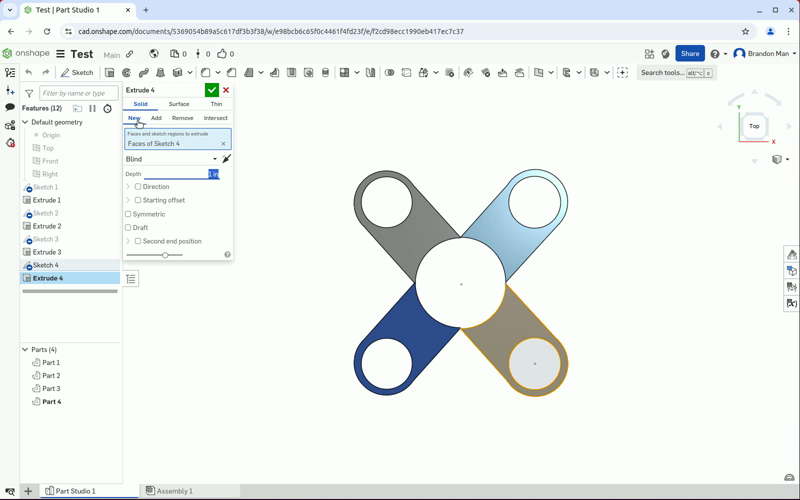
text(3.37)
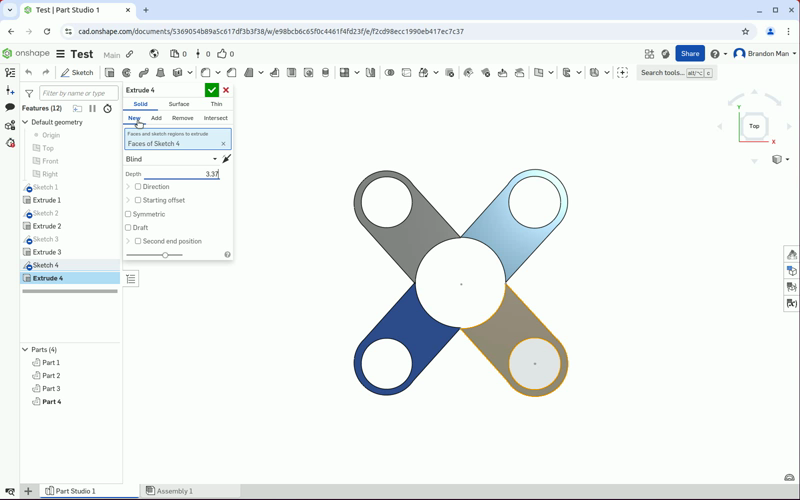
key(enter)
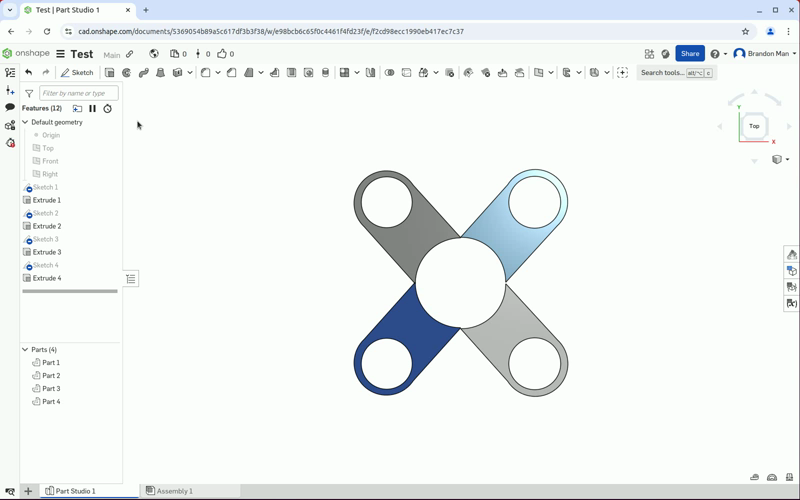
key(shift+h)
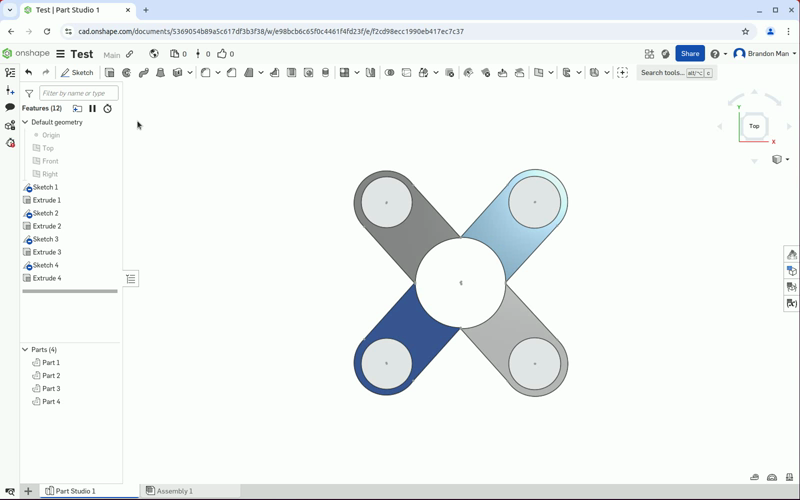
key(shift+h)
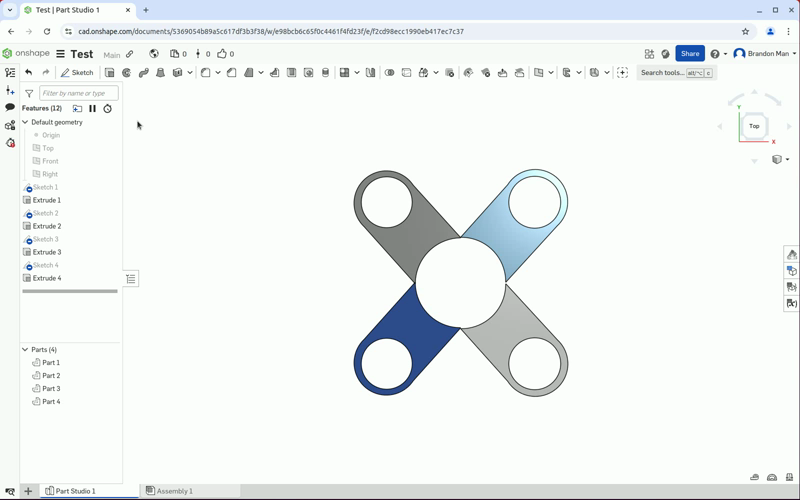
mouse_move(73, 189)
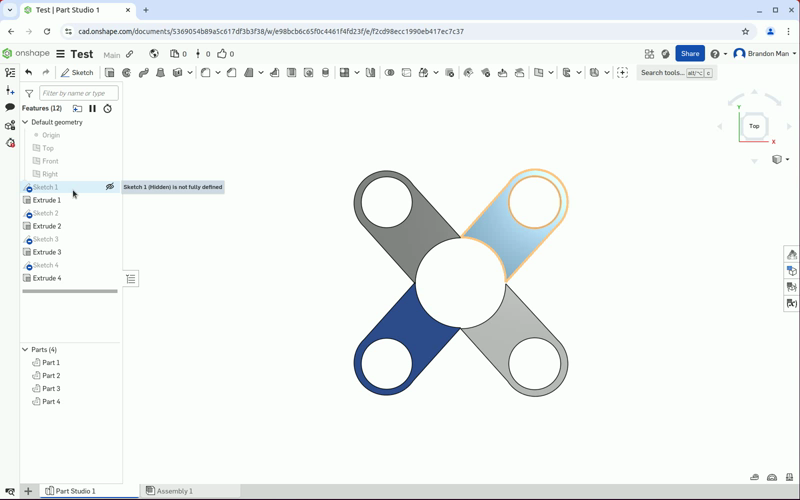
click(73, 189)
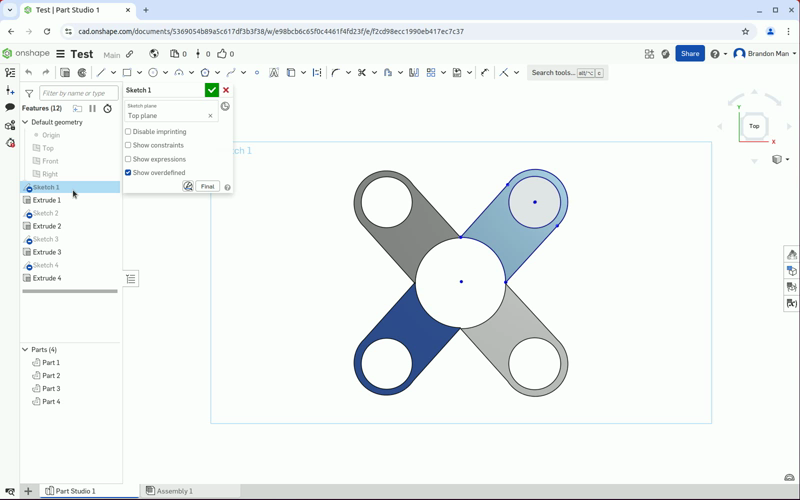
mouse_move(229, 92)
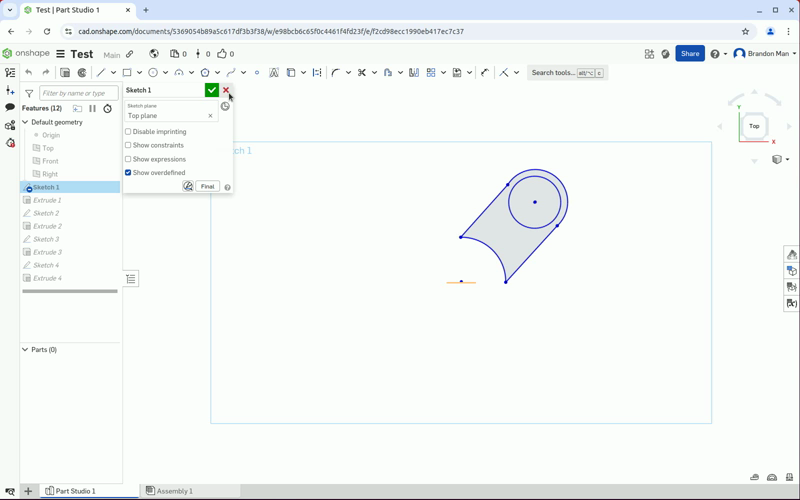
click(229, 92)
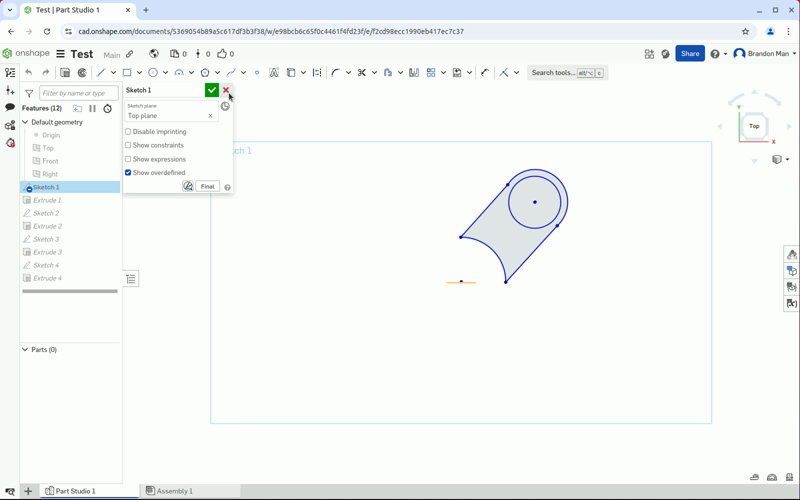
key(shift+s)
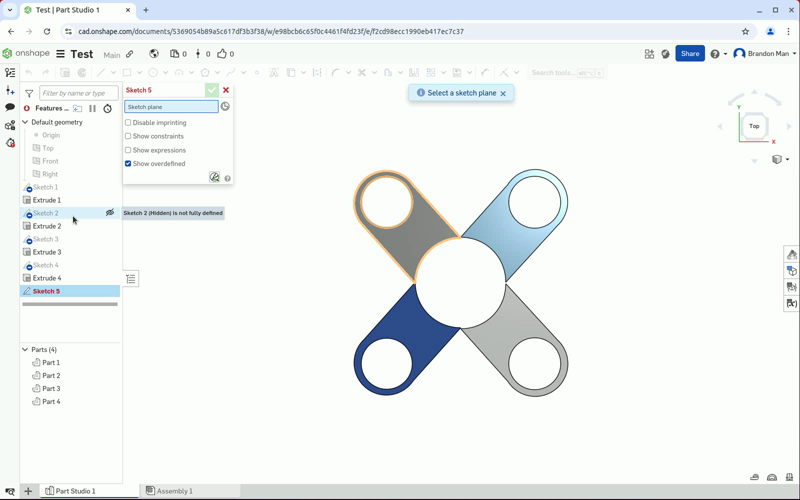
scroll(3)
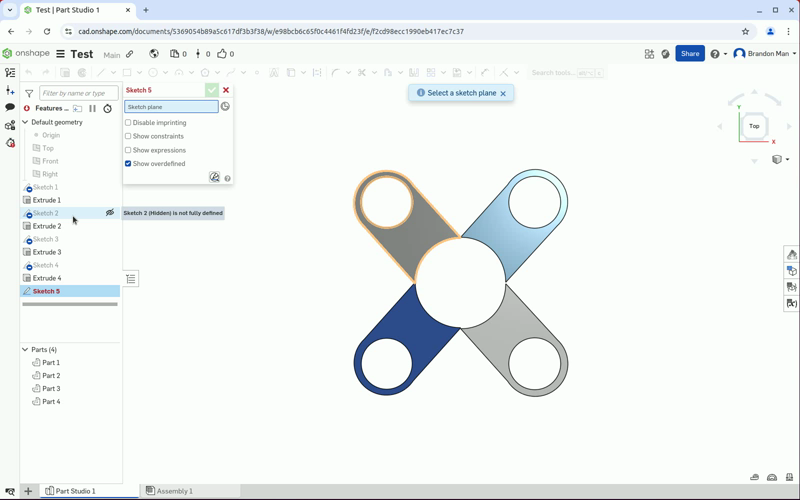
mouse_move(73, 150)
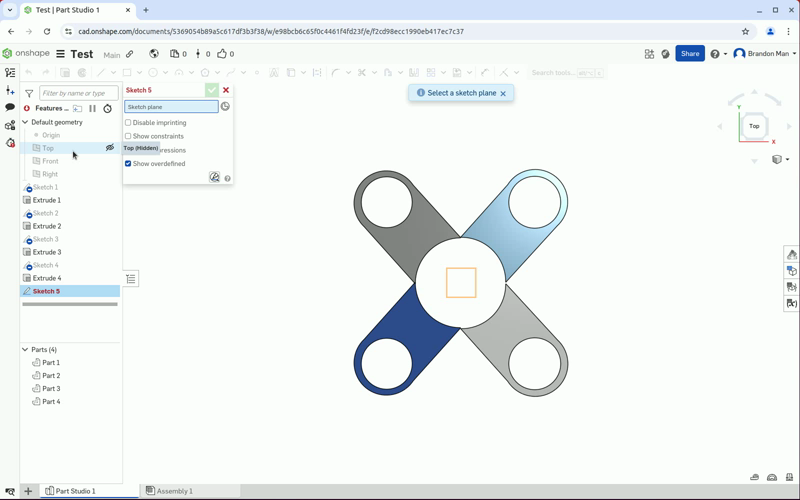
click(73, 150)
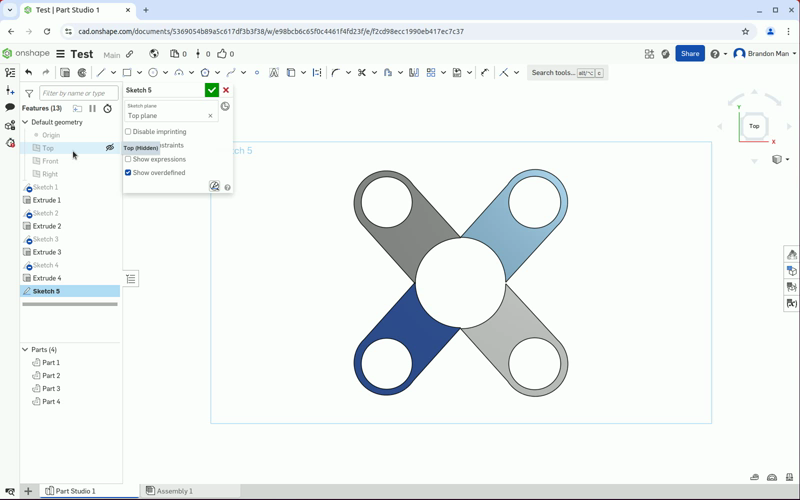
mouse_move(73, 352)
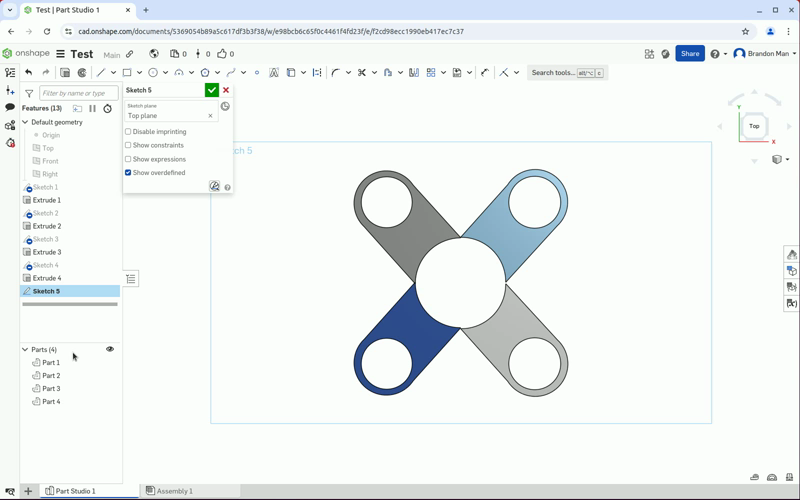
key(y)
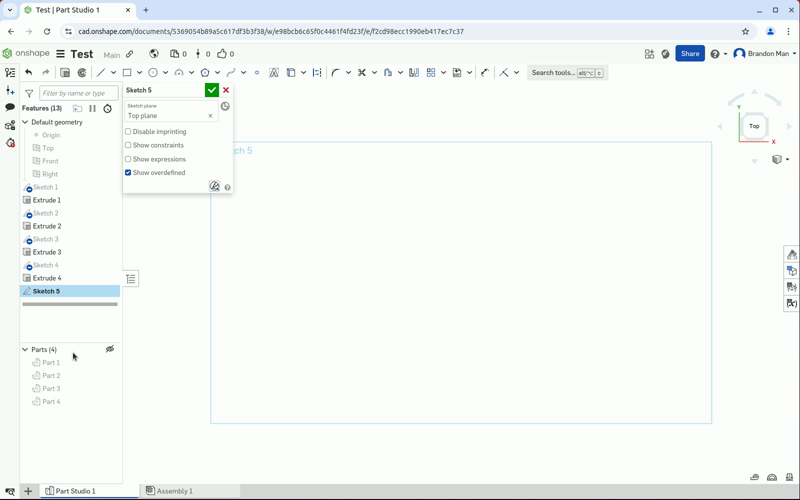
key(c)
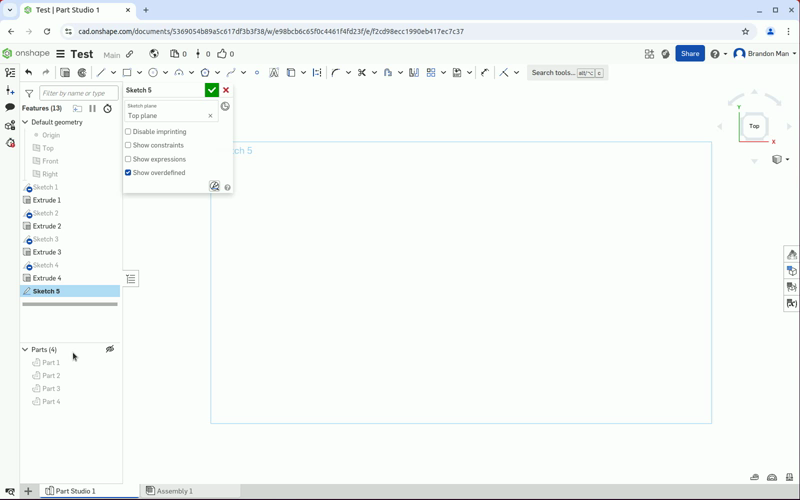
key_down(shift)
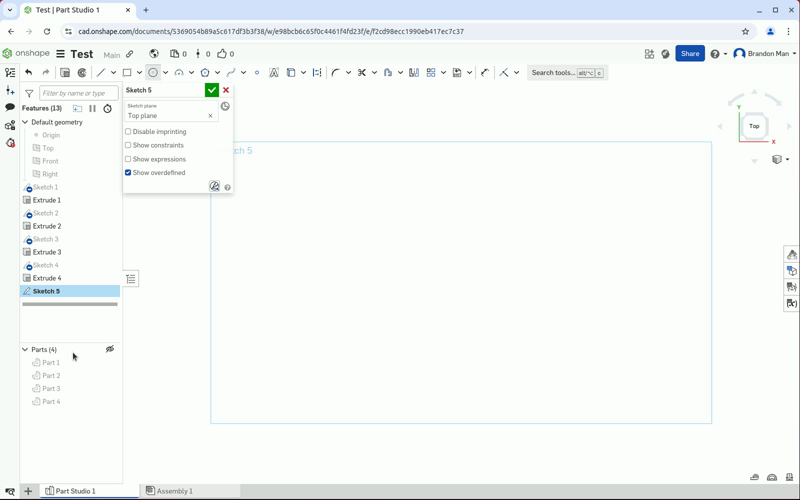
mouse_move(460, 282)
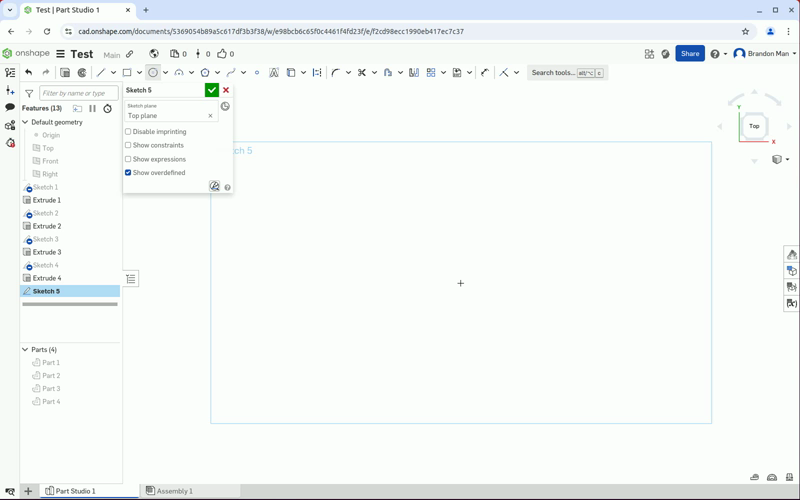
click(460, 282)
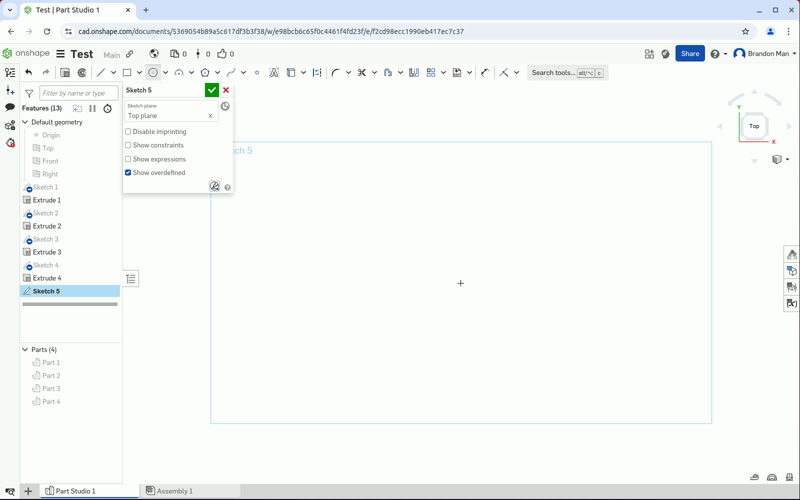
key_up(shift)
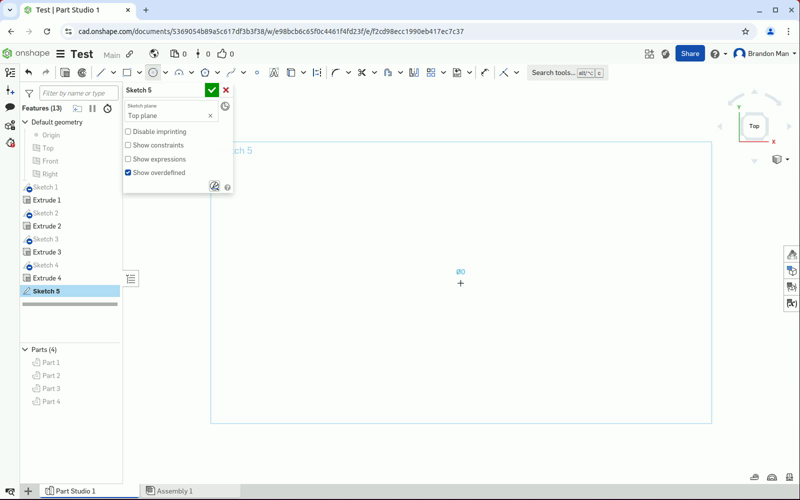
mouse_move(505, 282)
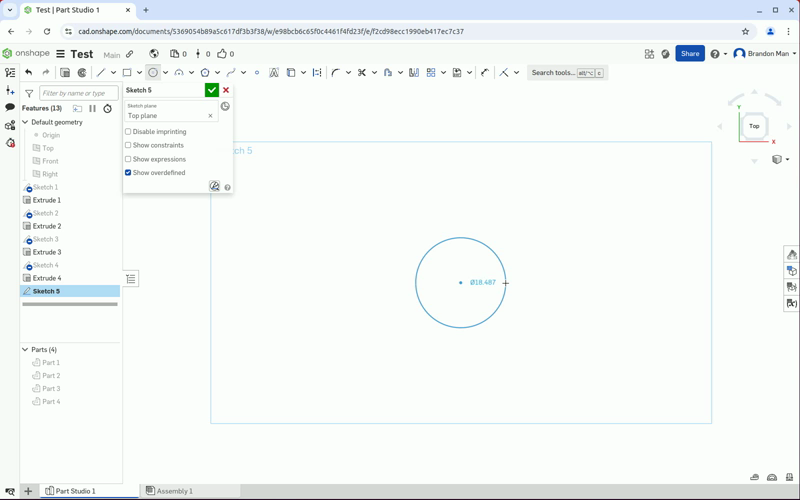
click(505, 282)
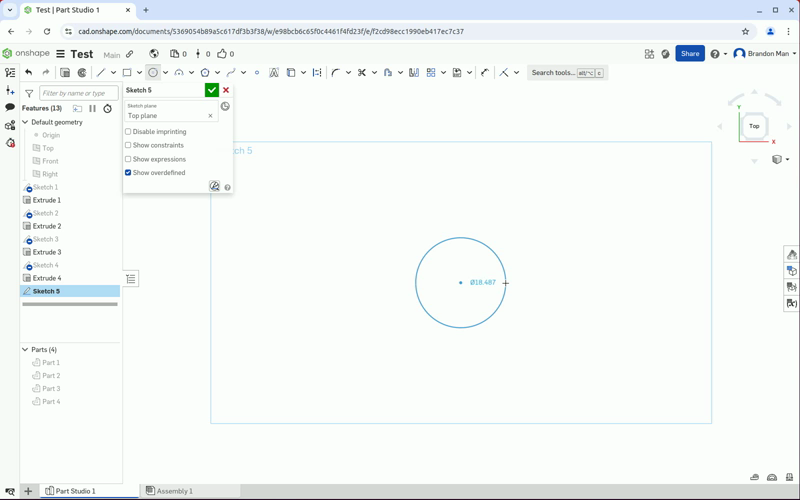
key(esc)
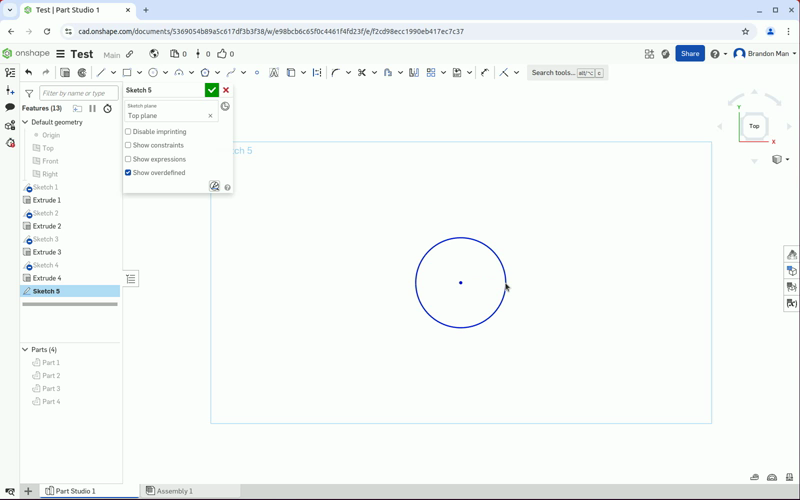
key(c)
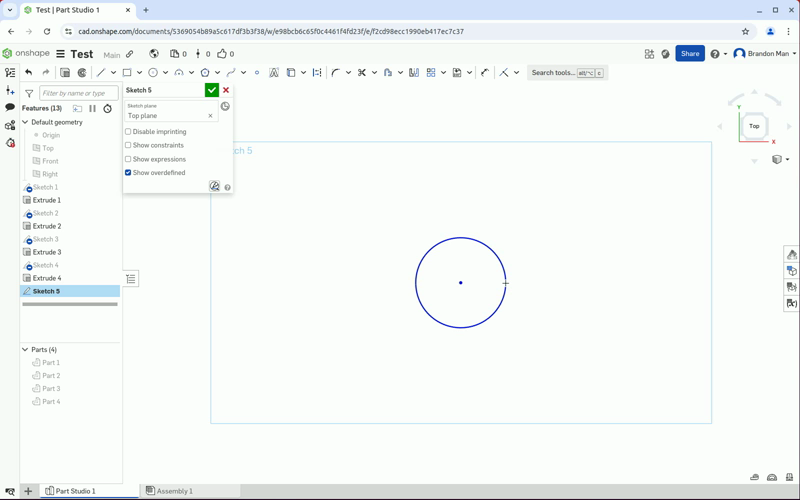
key_down(shift)
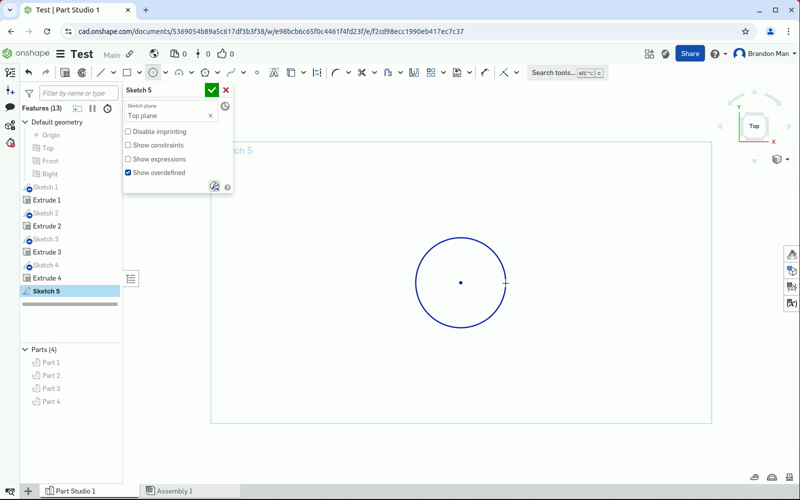
mouse_move(460, 282)
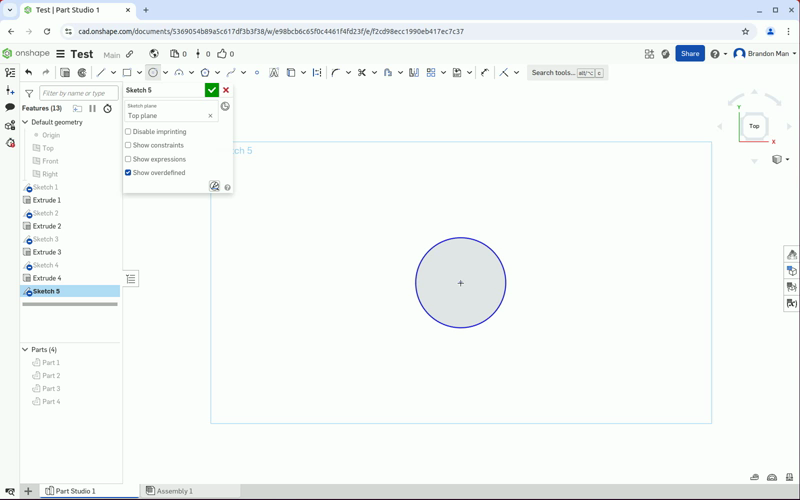
click(460, 282)
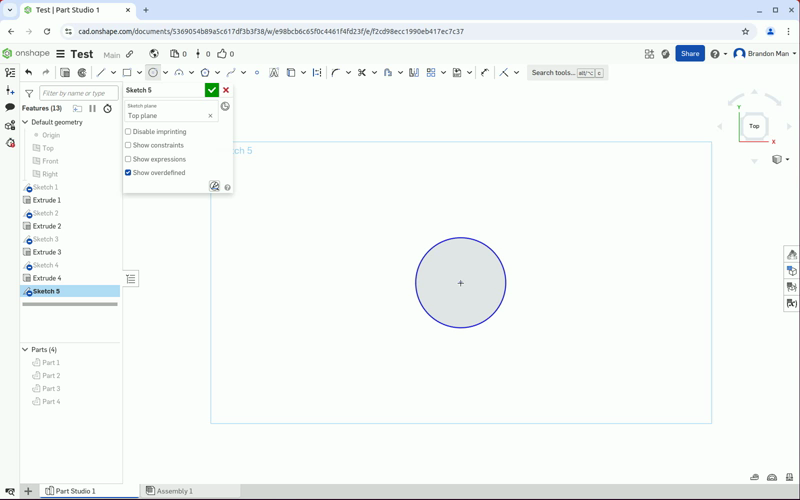
key_up(shift)
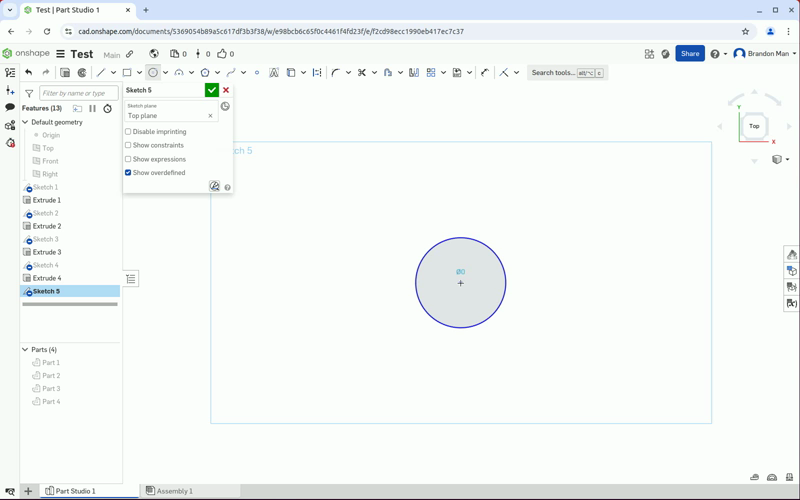
mouse_move(492, 282)
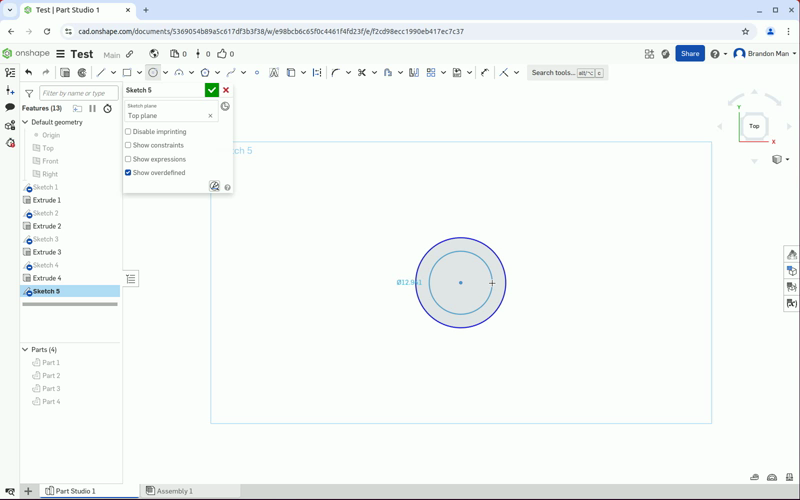
click(492, 282)
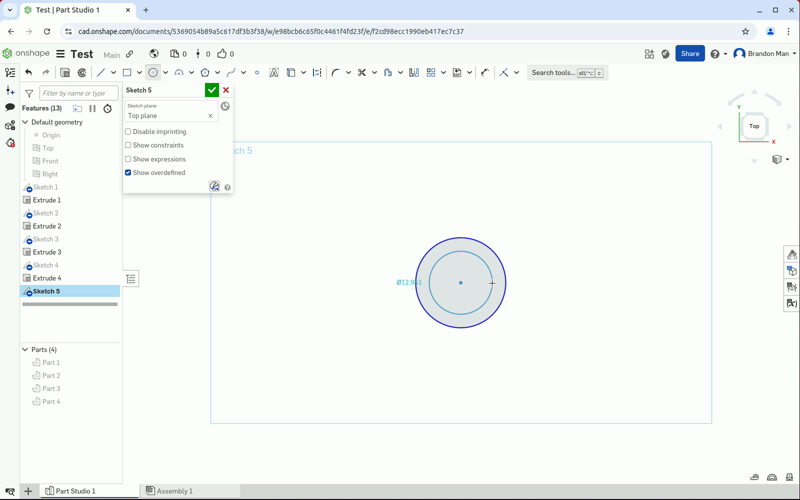
key(esc)
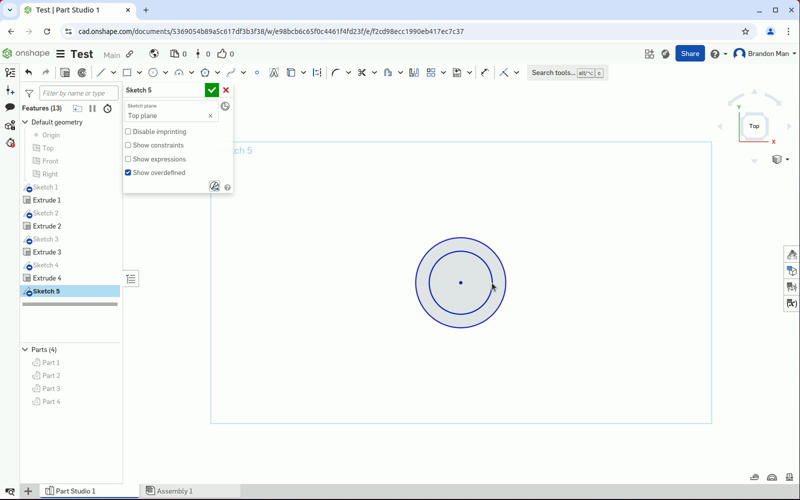
mouse_move(425, 278)
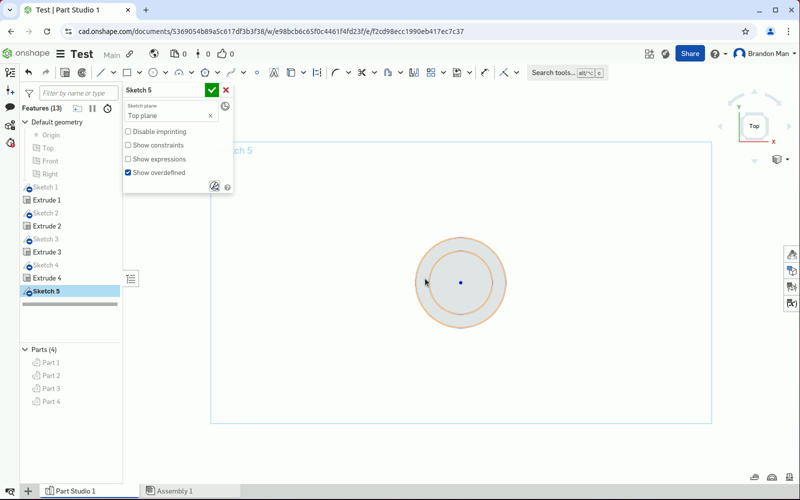
click(425, 278)
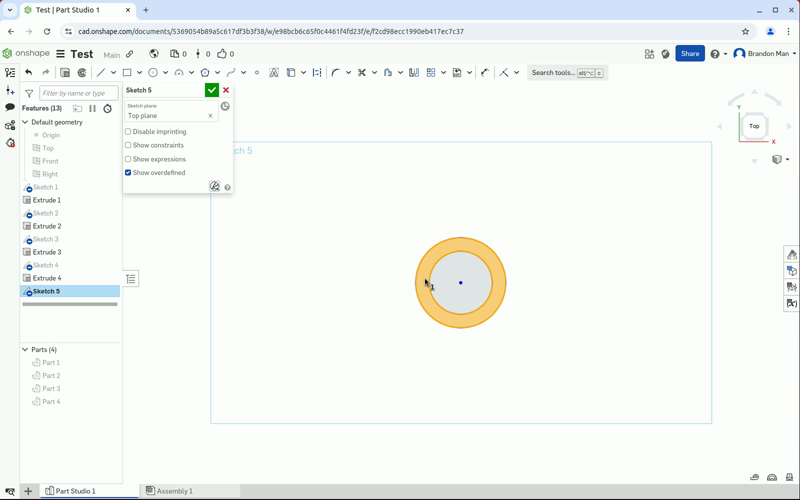
mouse_move(73, 352)
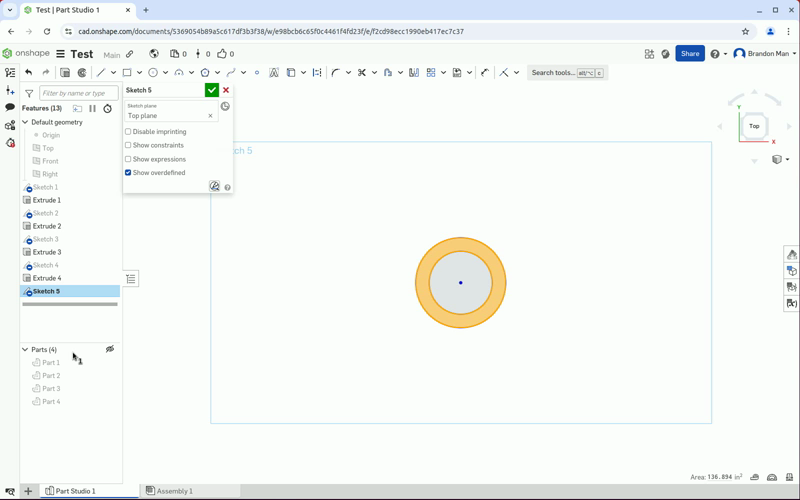
key(shift+y)
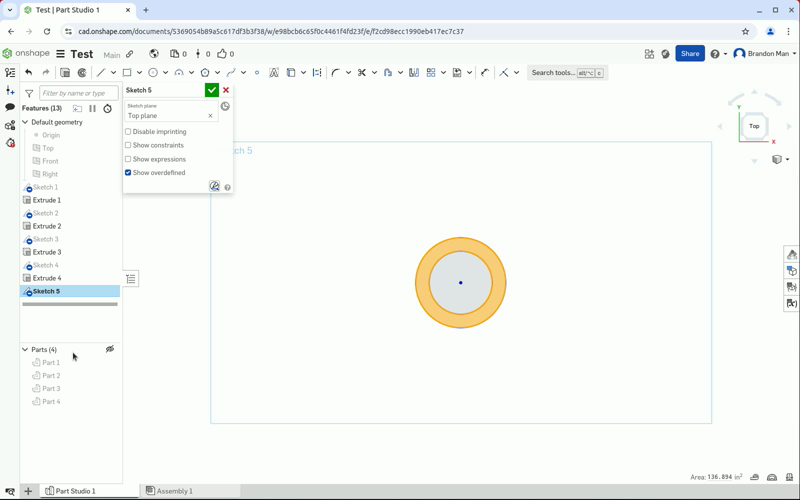
key(shift+e)
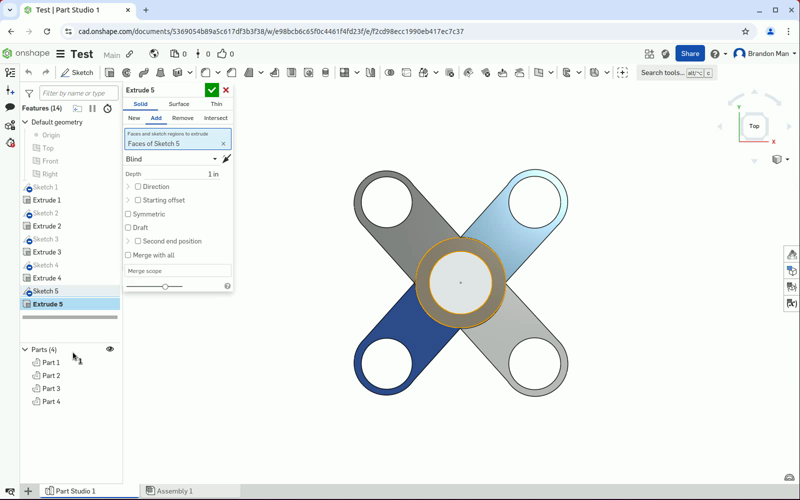
mouse_move(143, 106)
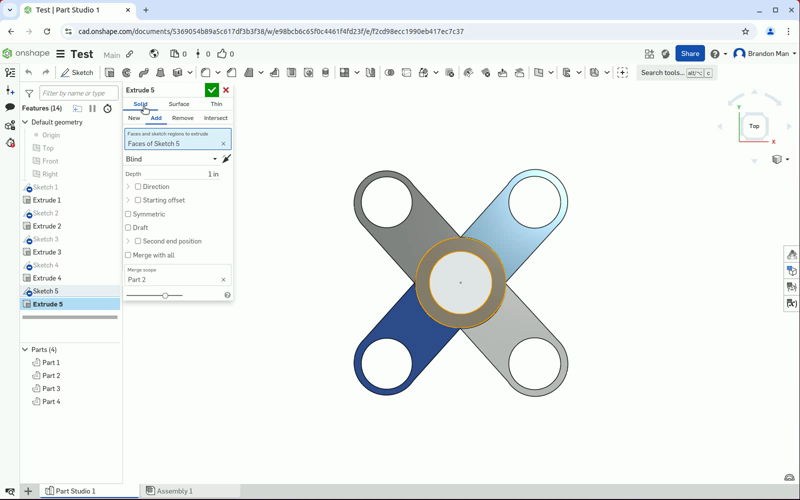
click(143, 106)
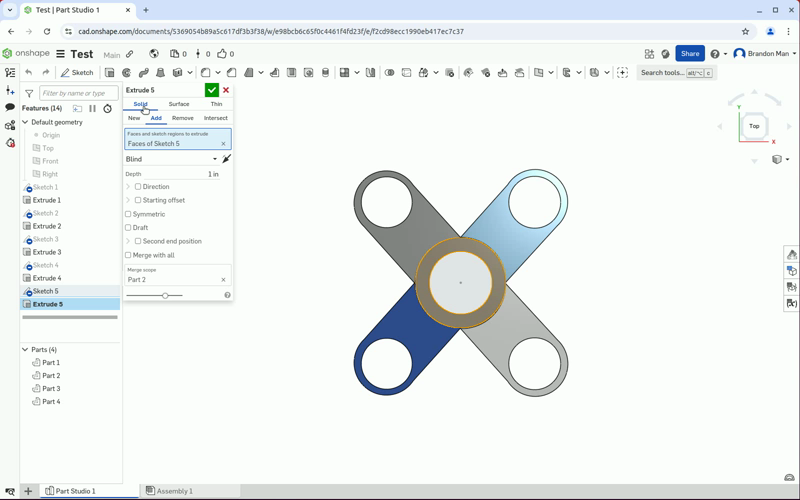
mouse_move(137, 120)
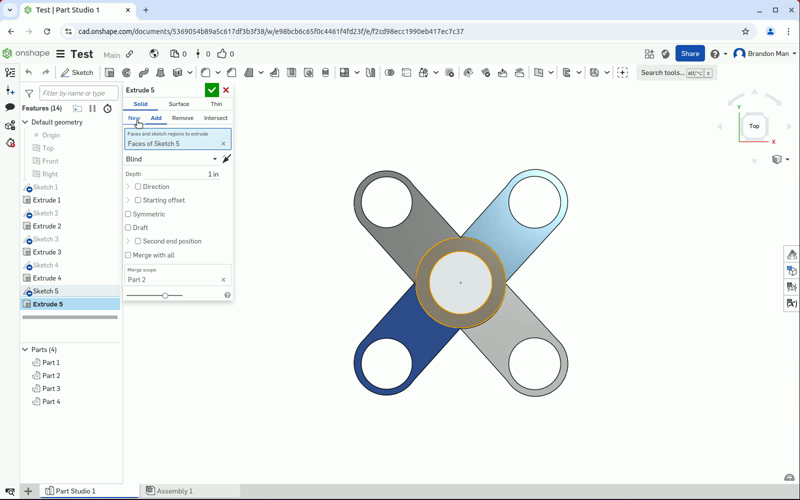
click(137, 120)
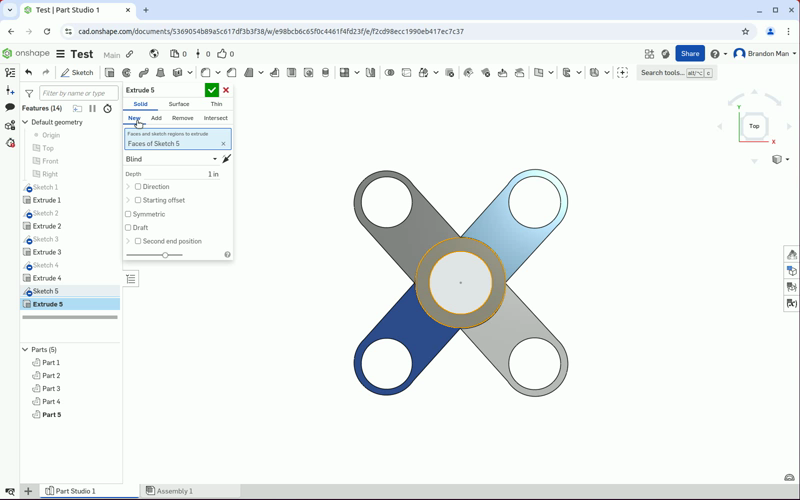
key(tab, 4)
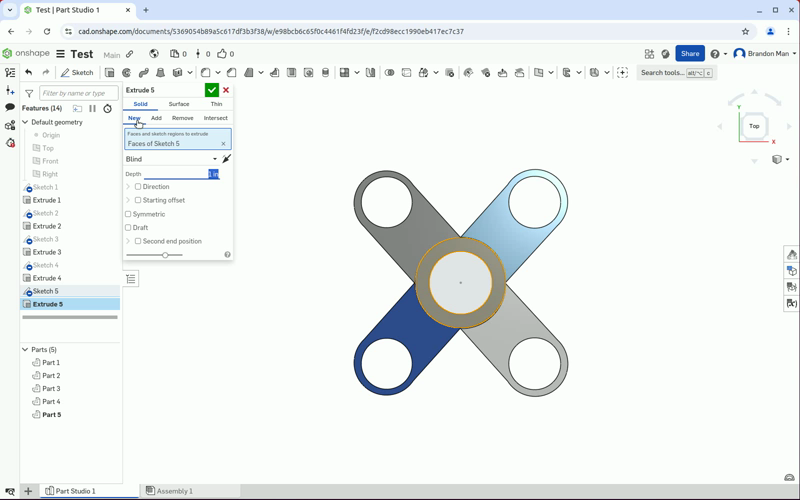
text(3.37)
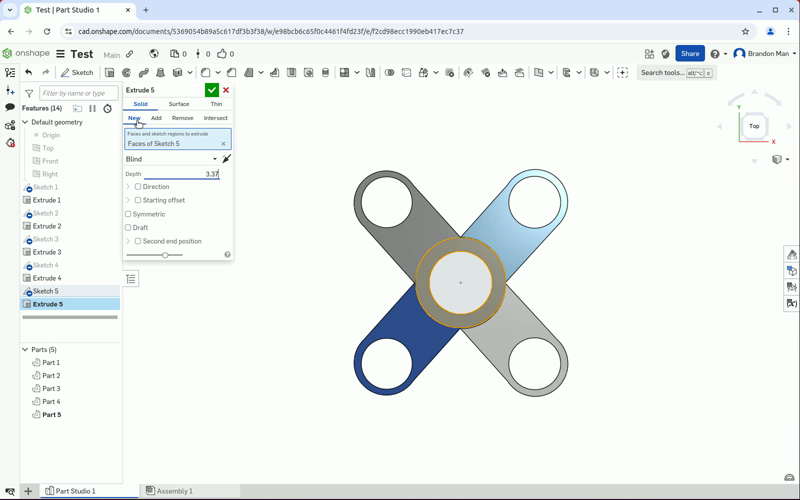
key(enter)
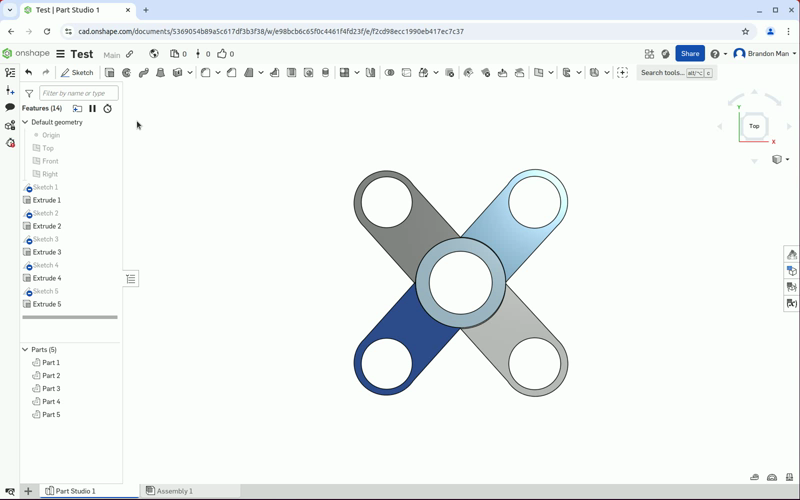
key(shift+h)
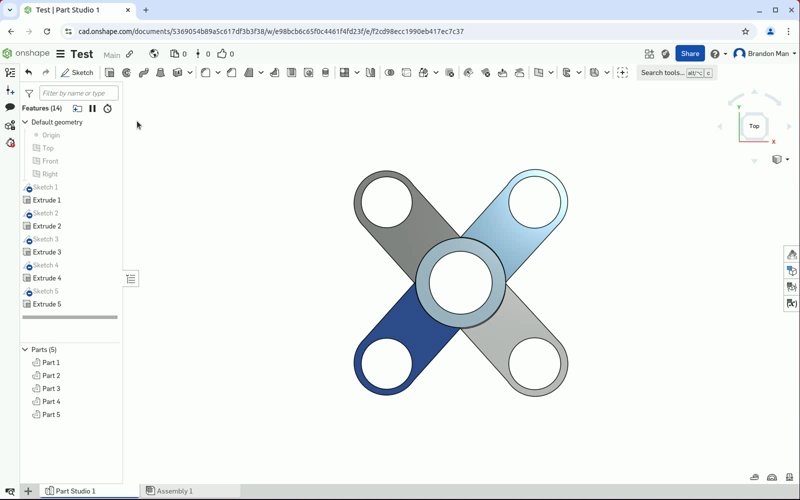
key(shift+h)
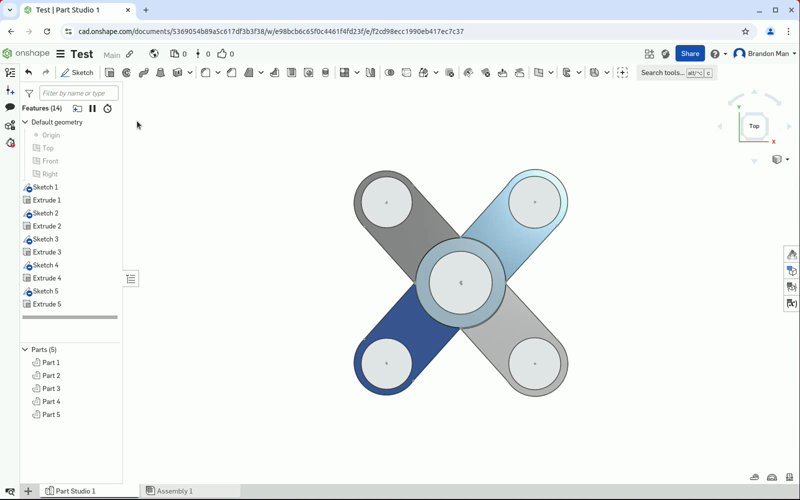
key(shift+7)
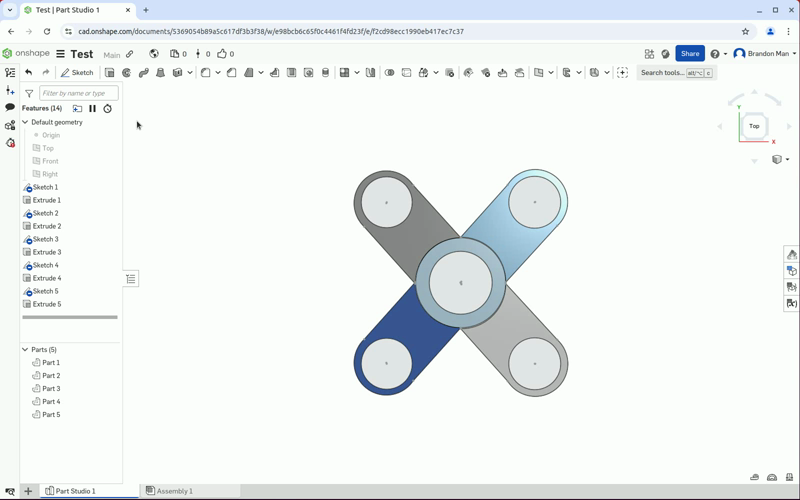
key(up, 3)
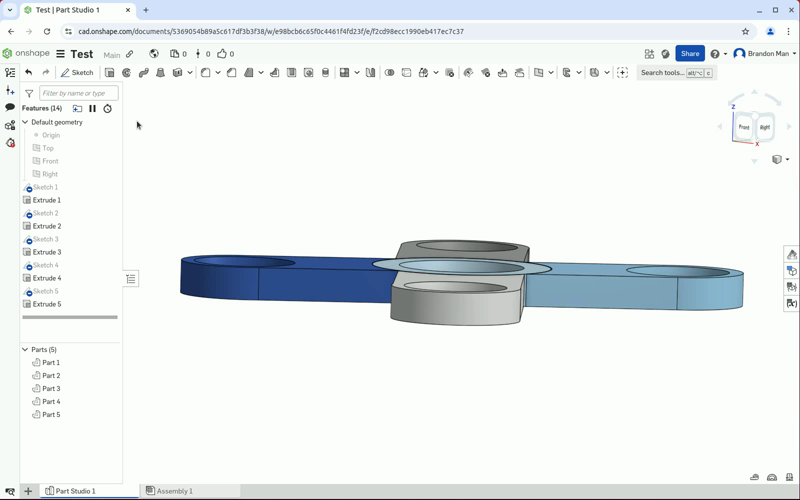
key(left, 3)
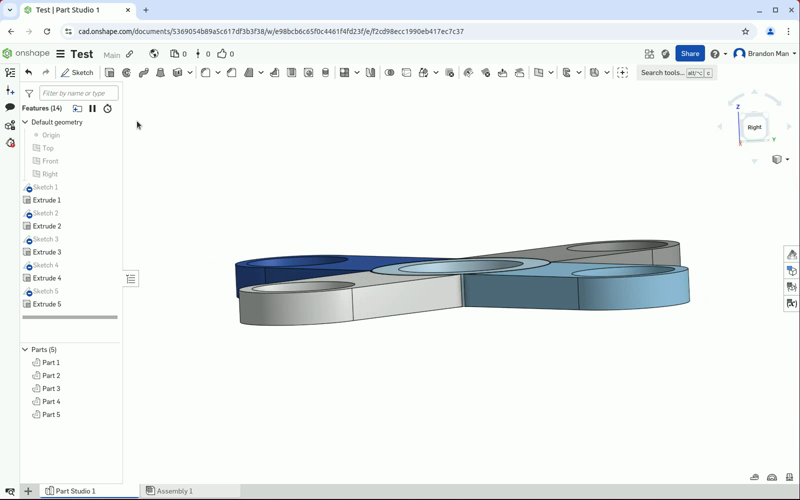
key(right, 3)
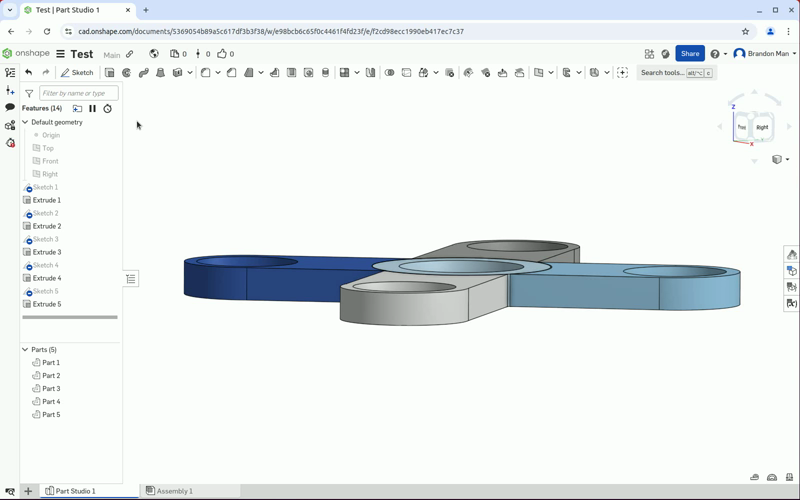
key(down, 3)
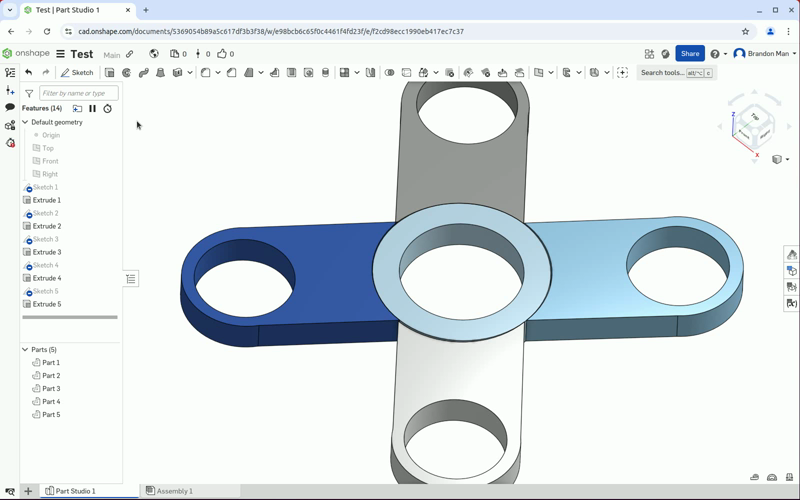
mouse_move(73, 189)
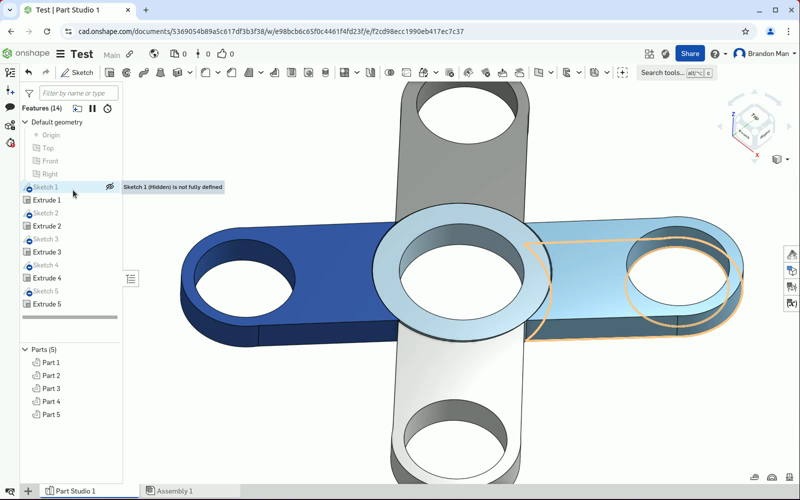
click(73, 189)